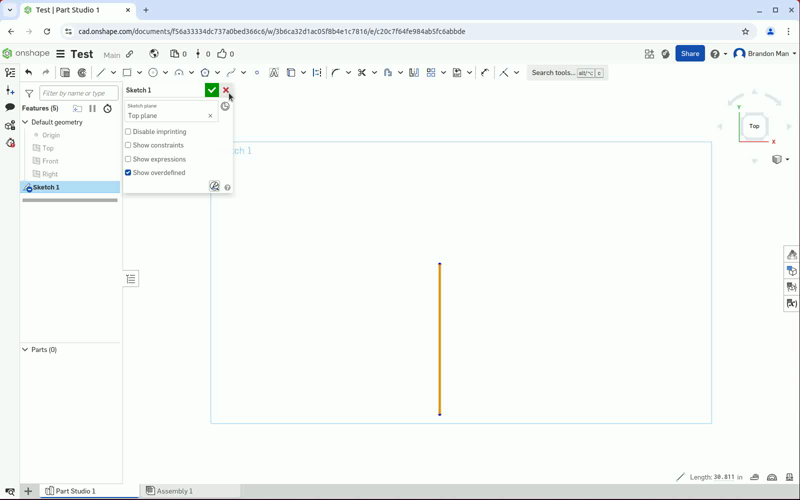
key(shift+h)
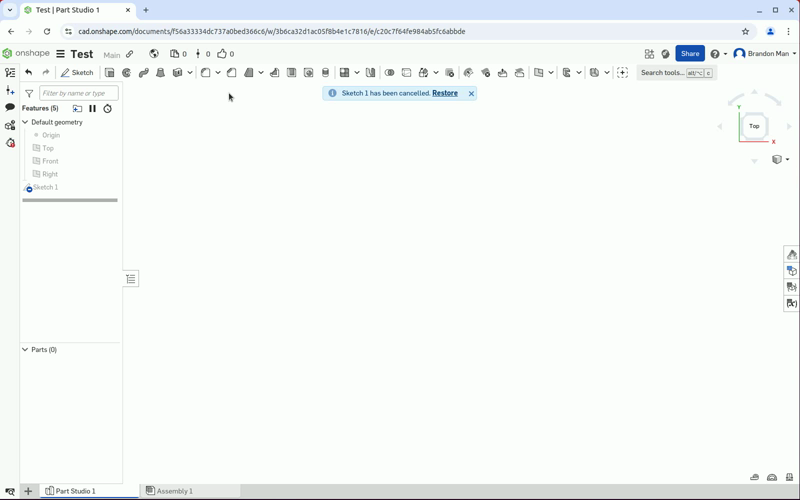
mouse_move(73, 352)
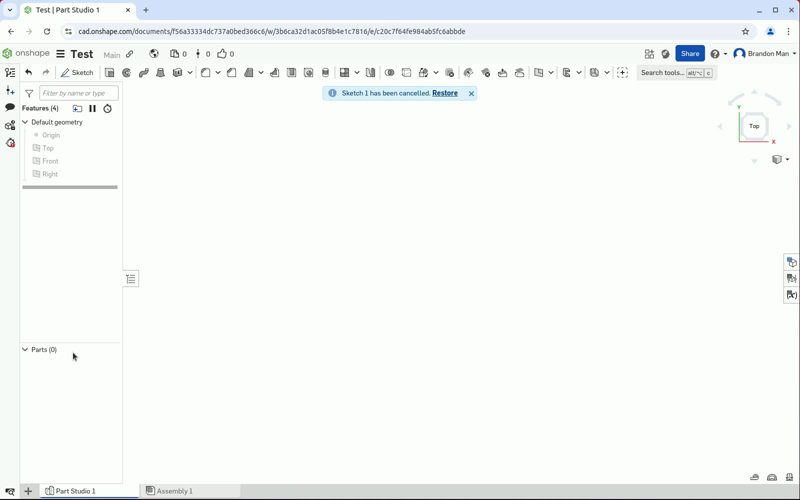
key(y)
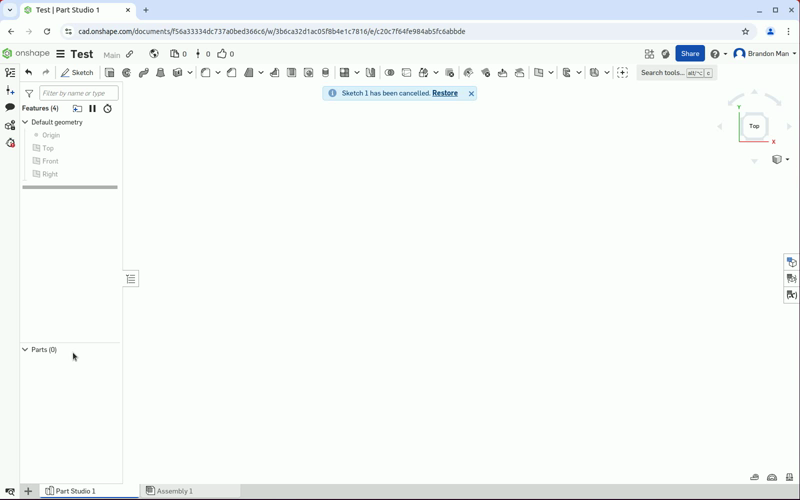
key(shift+p)
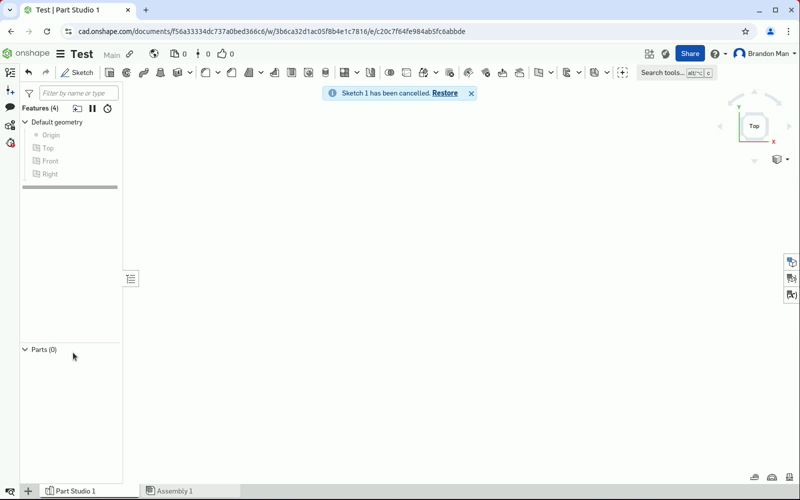
key(space)
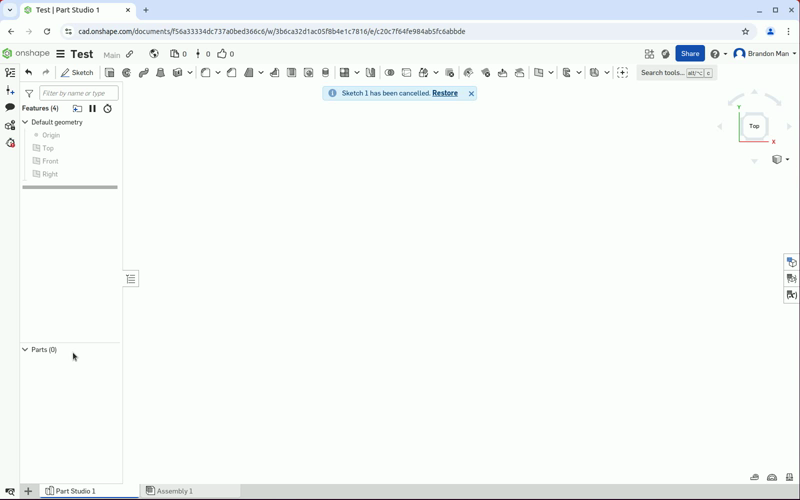
key_down(shift)
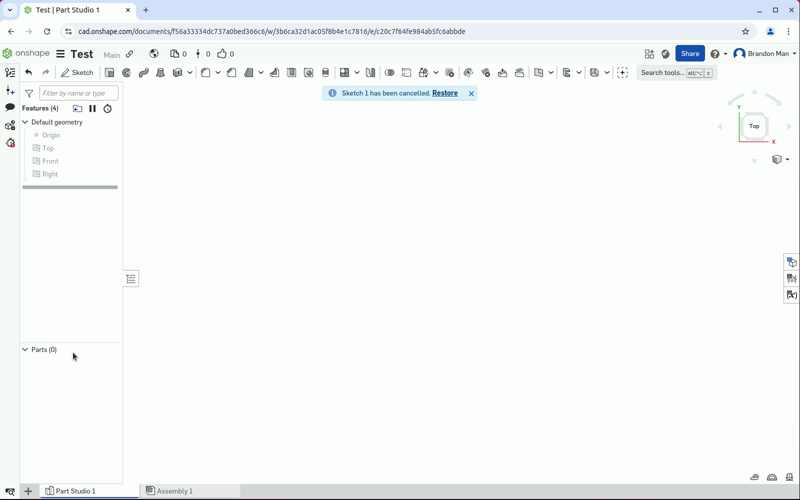
key(up)
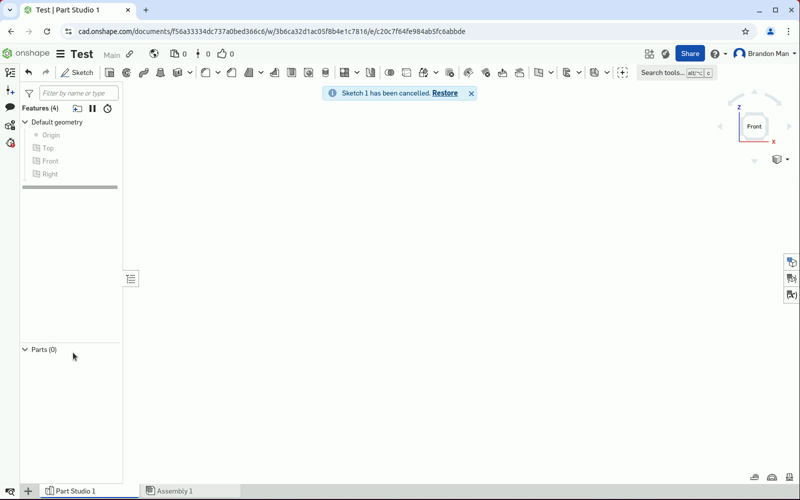
key_up(shift)
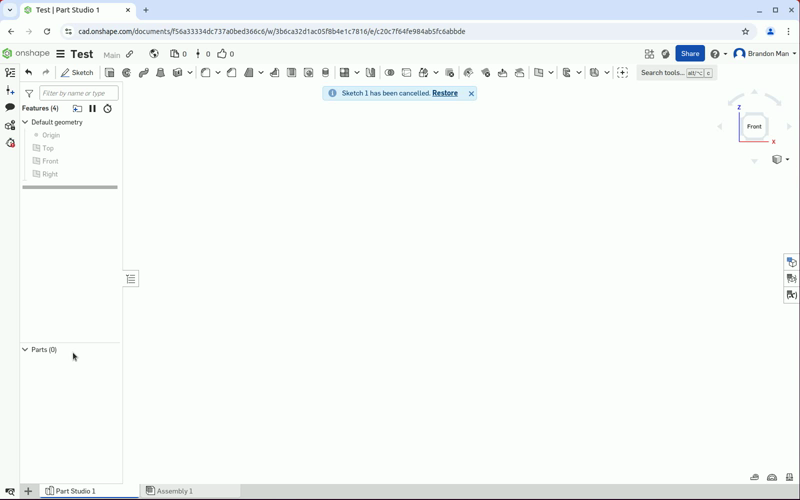
mouse_move(73, 352)
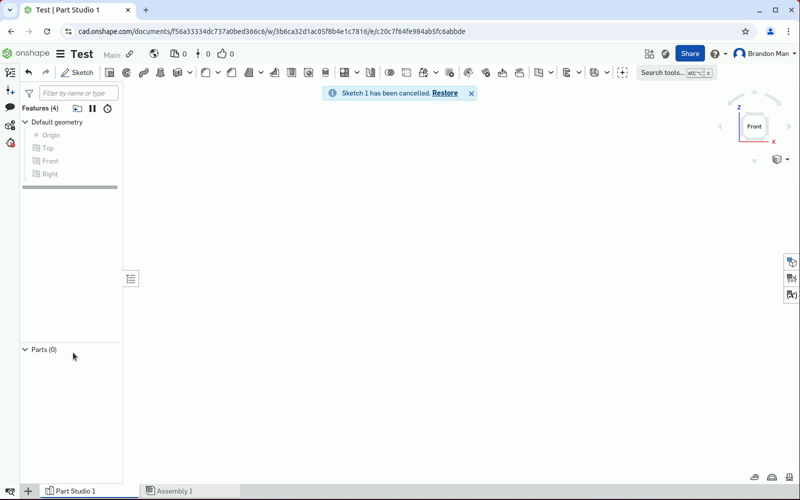
key(shift+y)
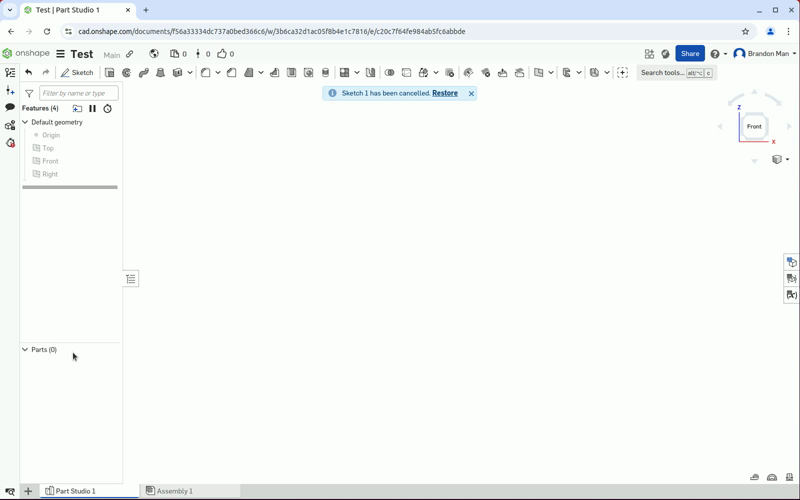
key(shift+s)
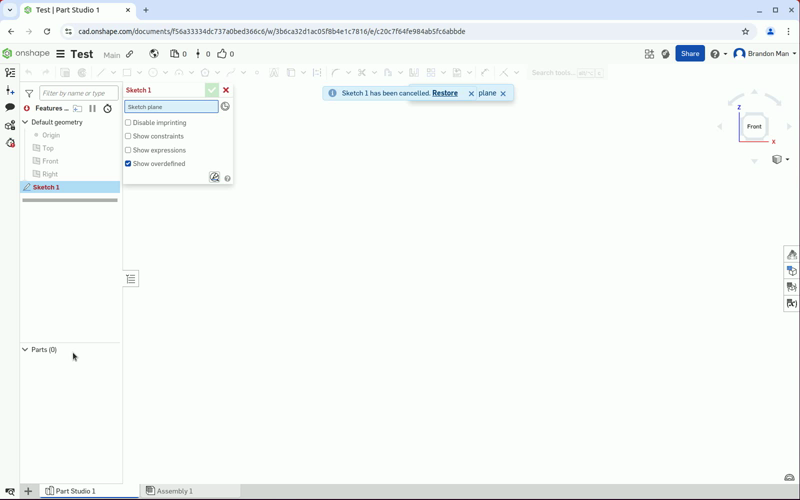
mouse_move(73, 163)
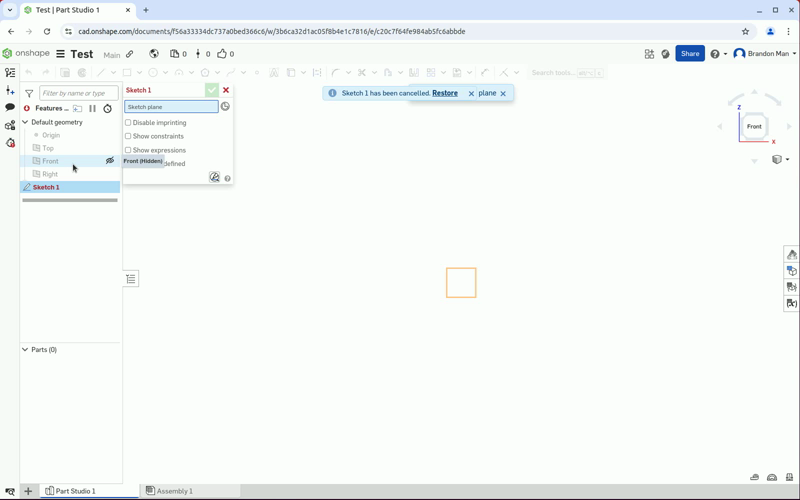
click(73, 163)
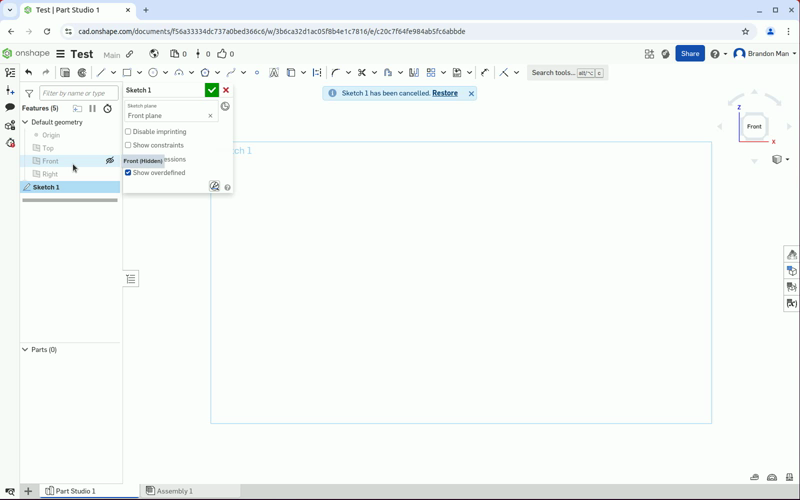
mouse_move(73, 352)
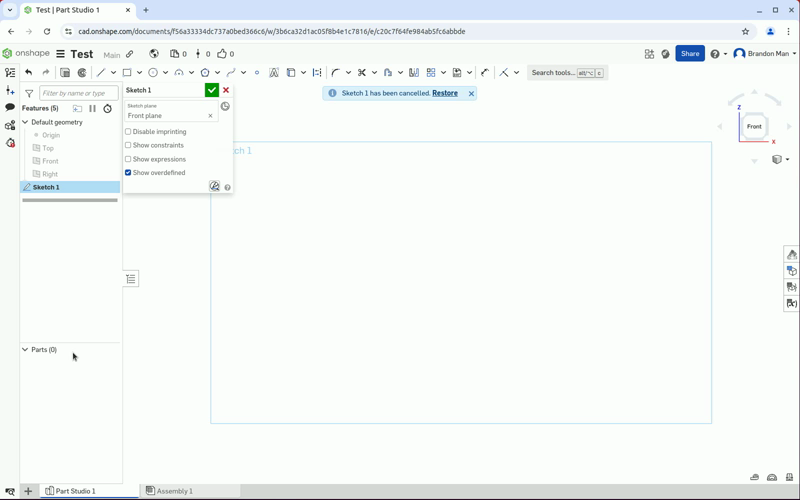
key(y)
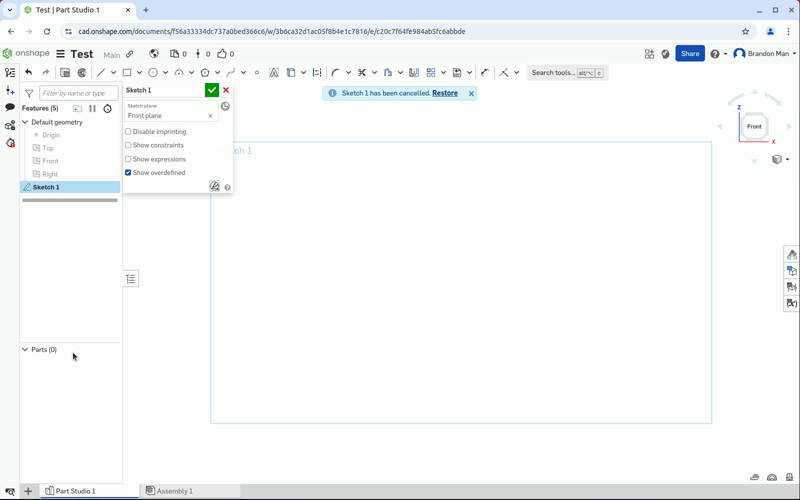
key(l)
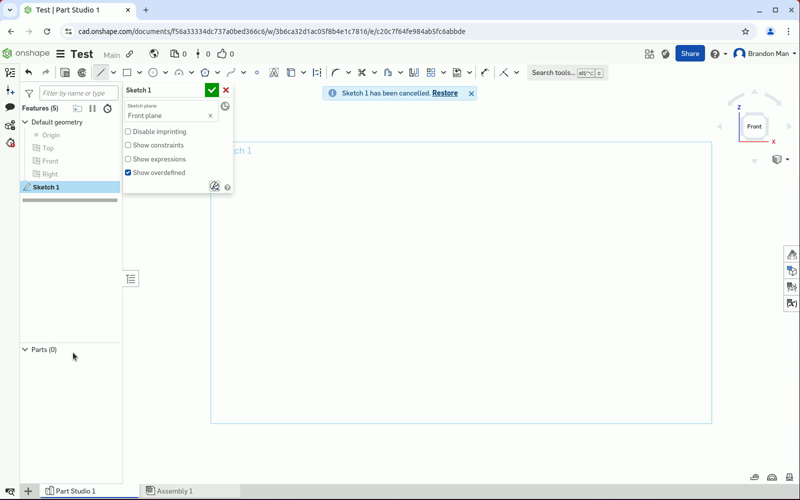
key_down(shift)
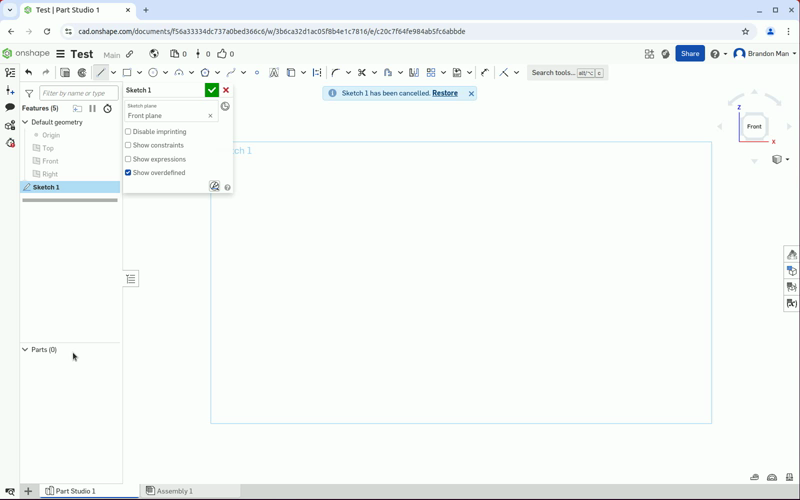
mouse_move(460, 395)
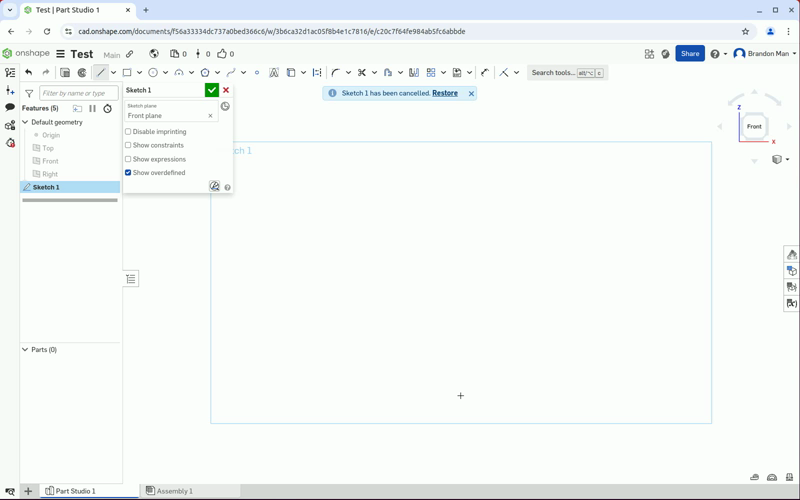
click(460, 395)
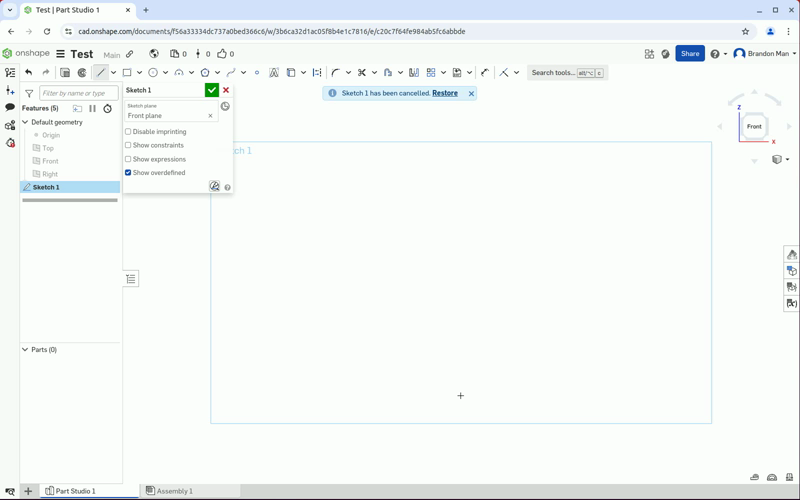
key_up(shift)
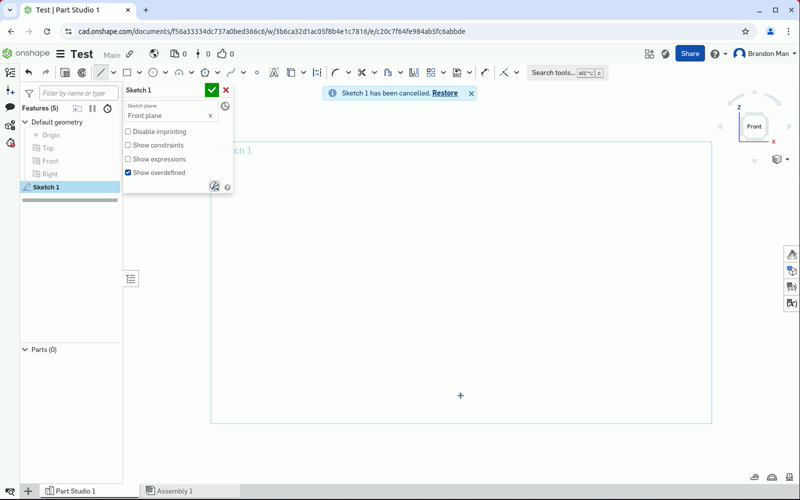
key_down(shift)
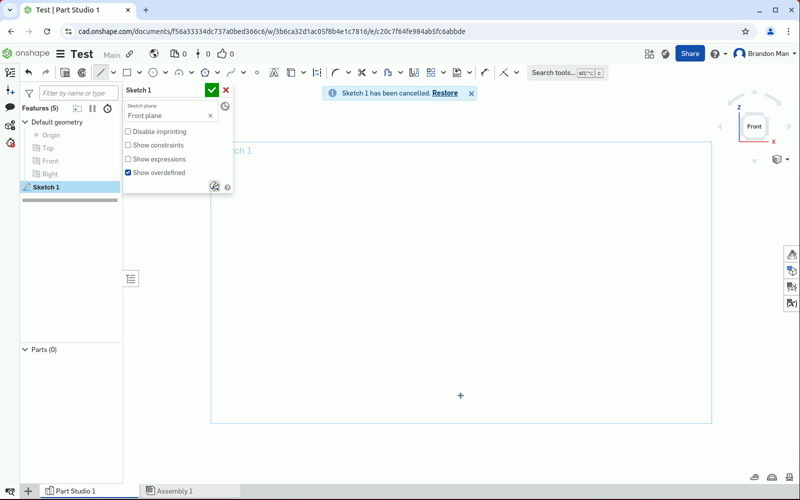
mouse_move(538, 395)
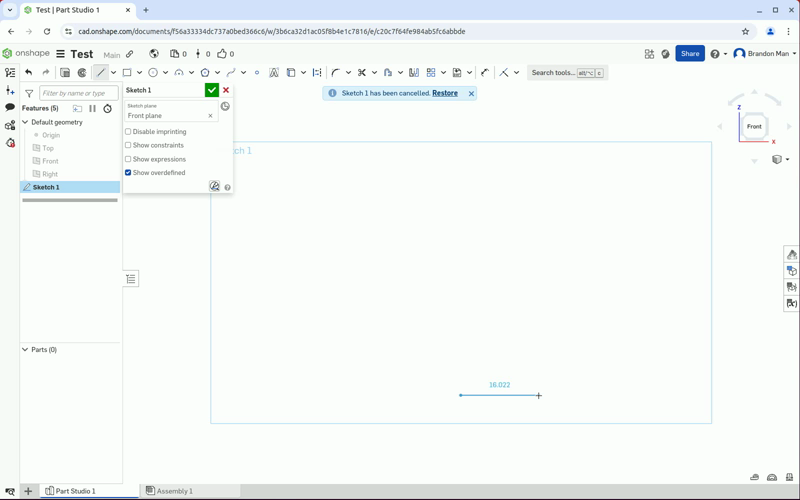
click(538, 395)
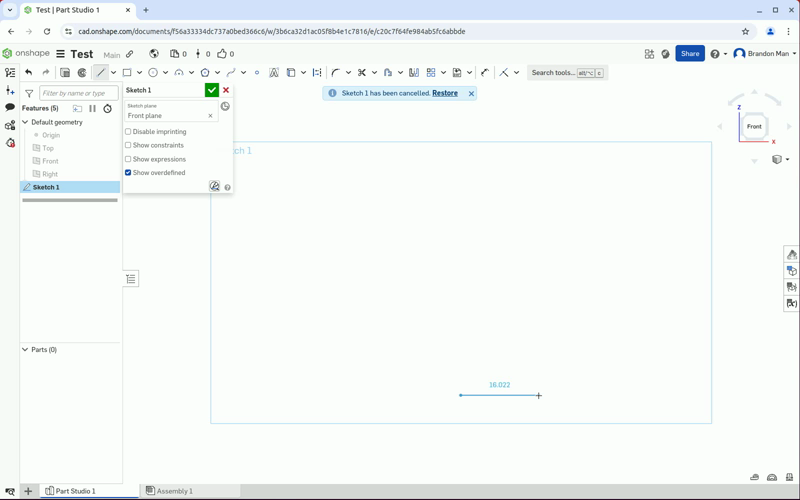
key_up(shift)
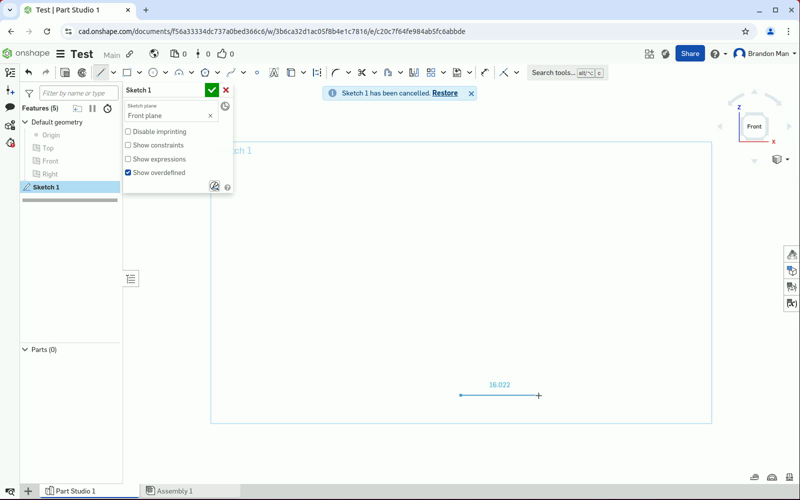
key_down(shift)
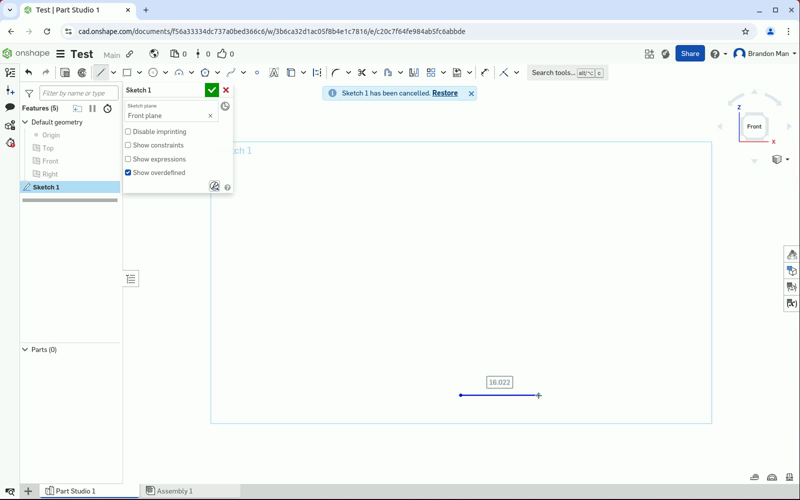
mouse_move(538, 282)
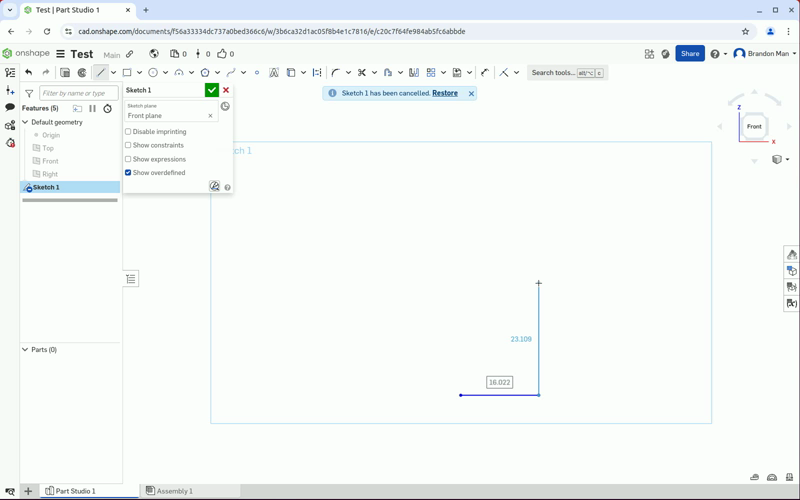
click(538, 282)
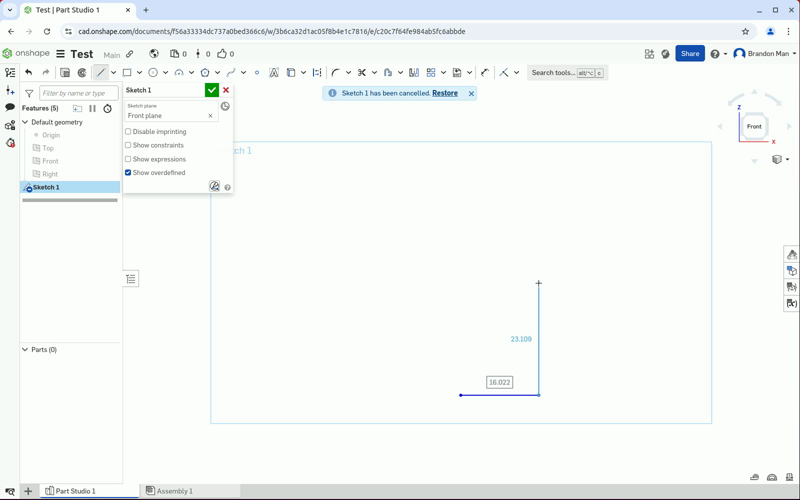
key_up(shift)
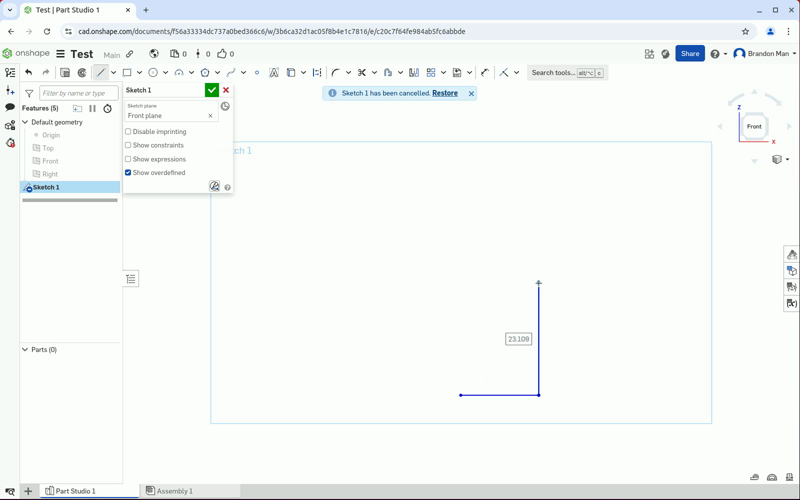
key_down(shift)
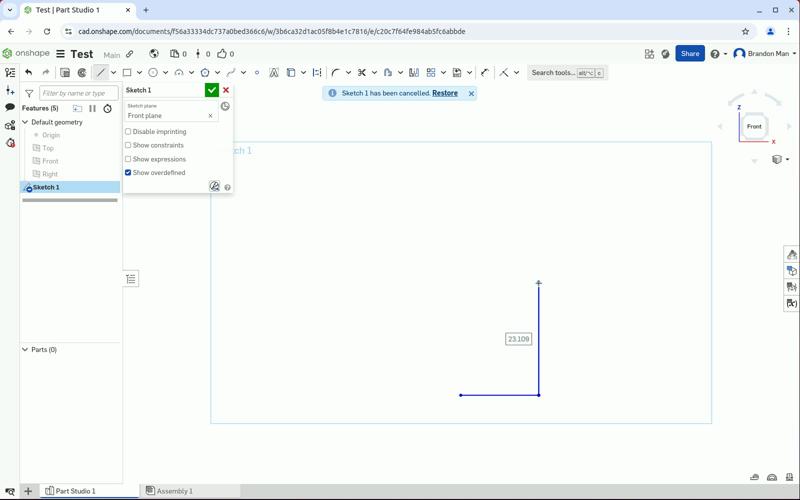
mouse_move(460, 282)
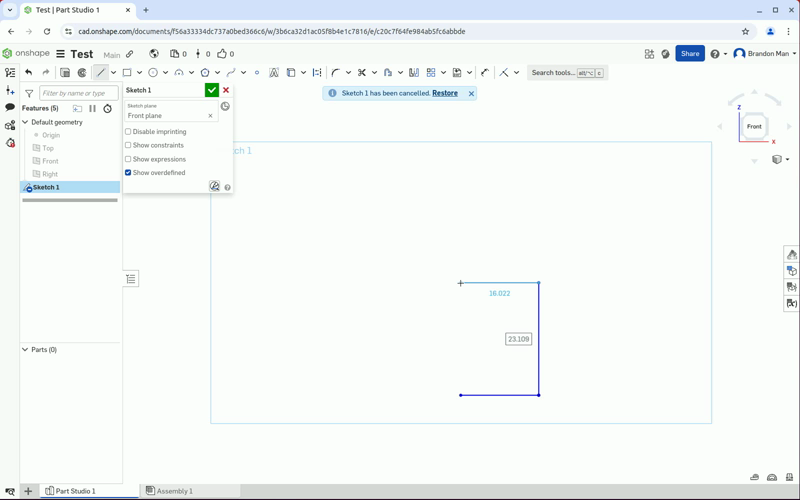
click(460, 282)
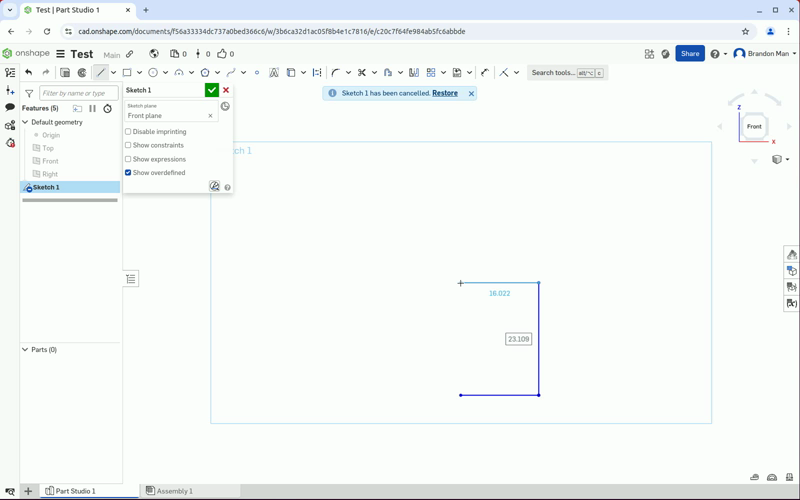
key_up(shift)
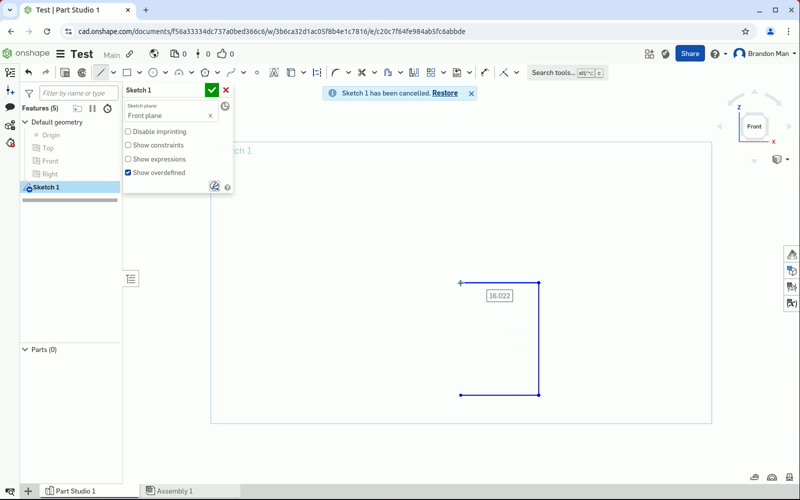
key_down(shift)
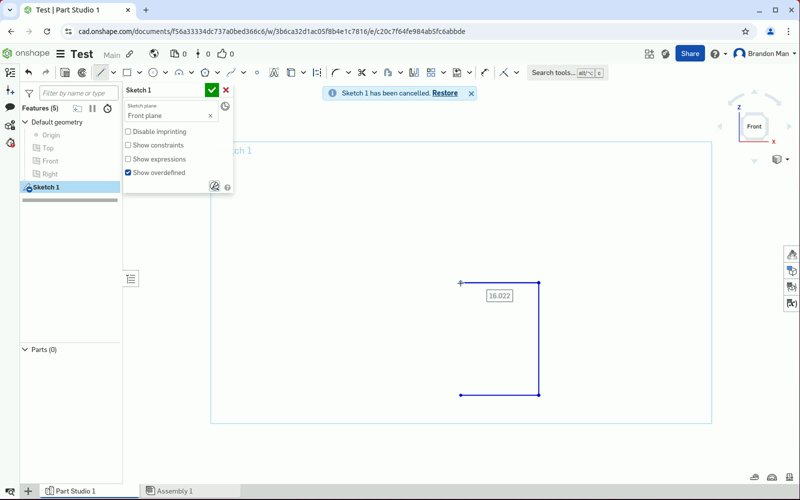
mouse_move(490, 282)
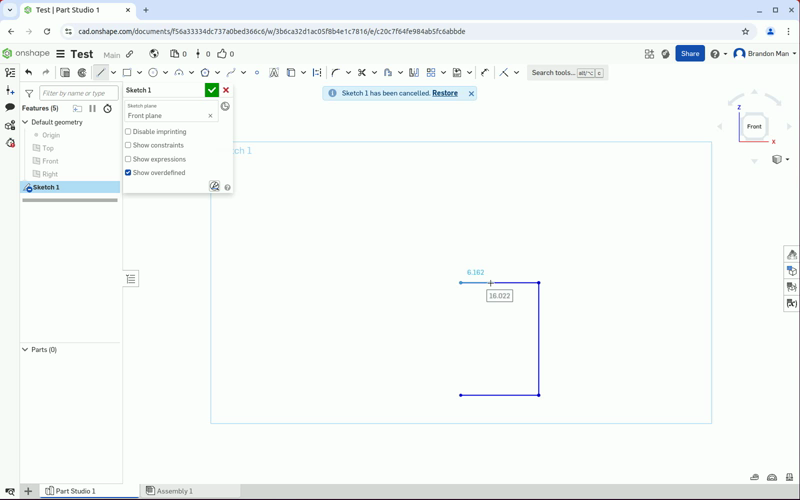
mouse_move(460, 311)
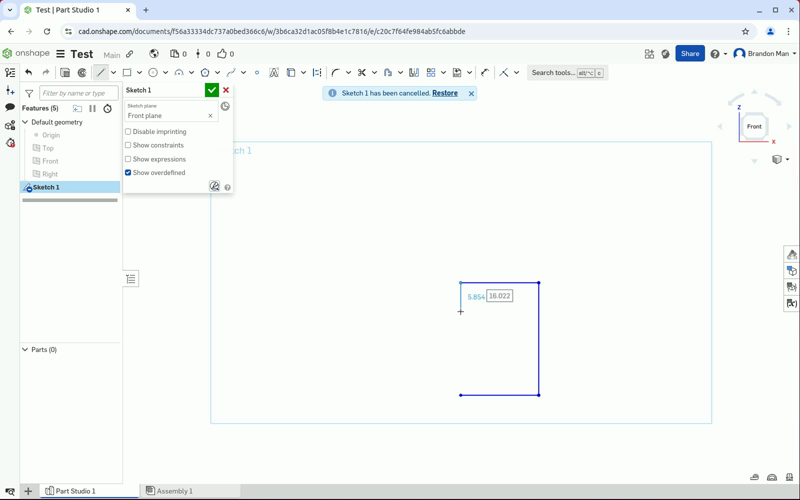
click(460, 311)
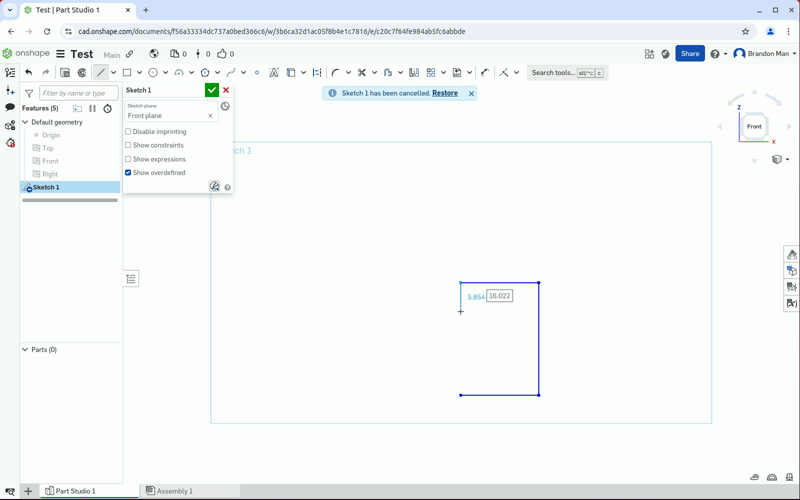
key_up(shift)
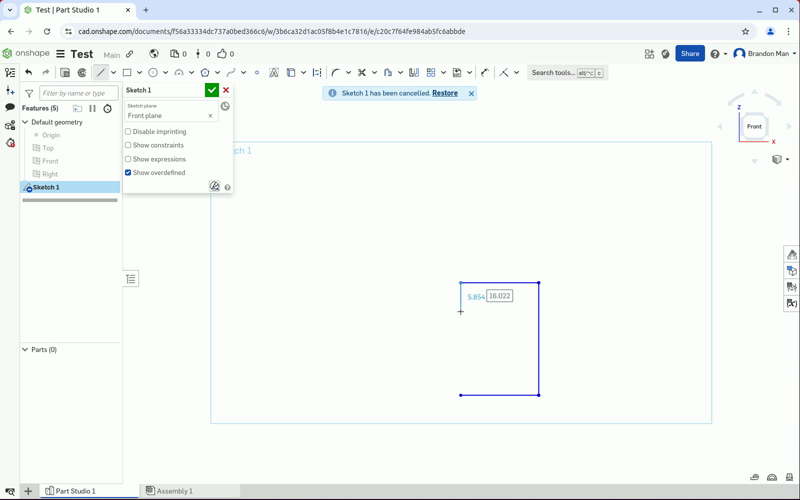
key_down(shift)
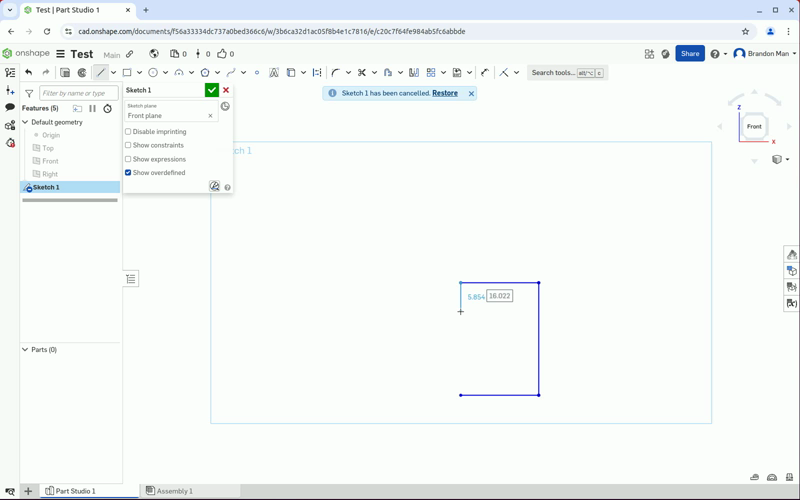
mouse_move(490, 311)
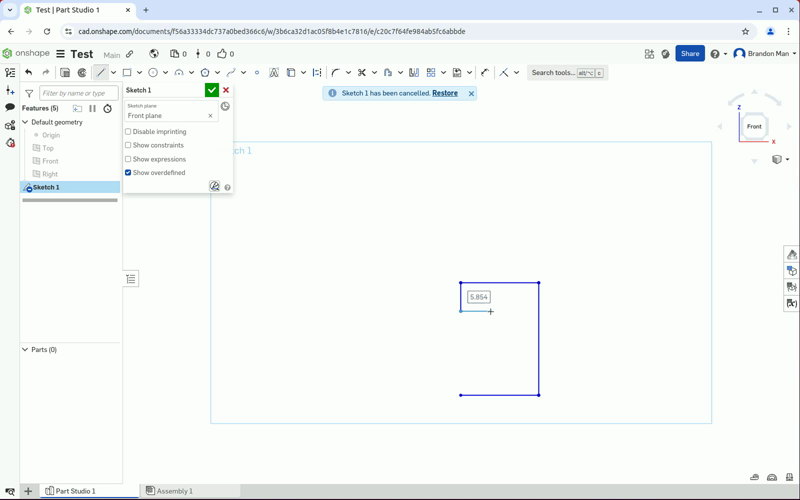
mouse_move(511, 311)
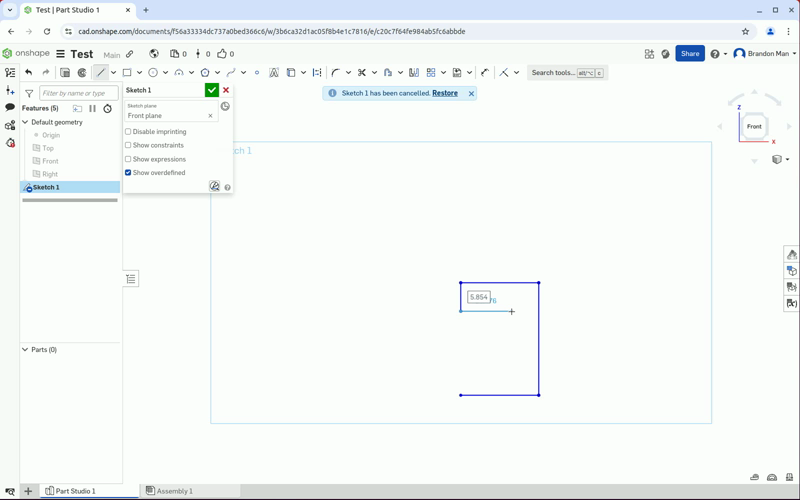
click(511, 311)
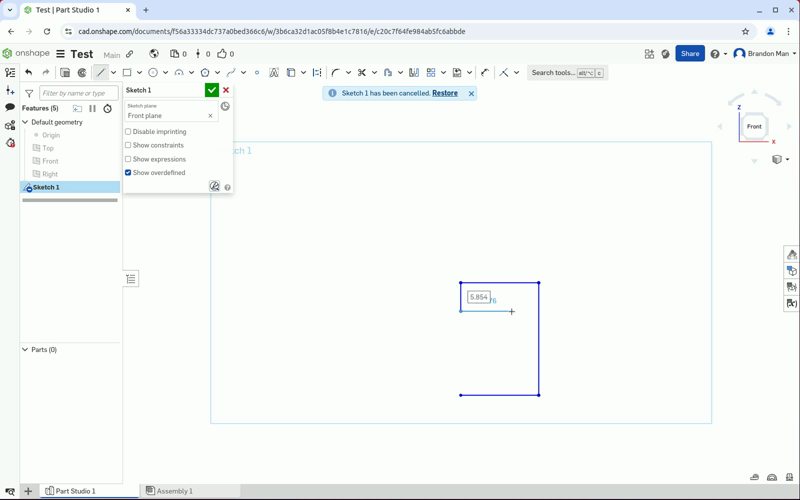
key_up(shift)
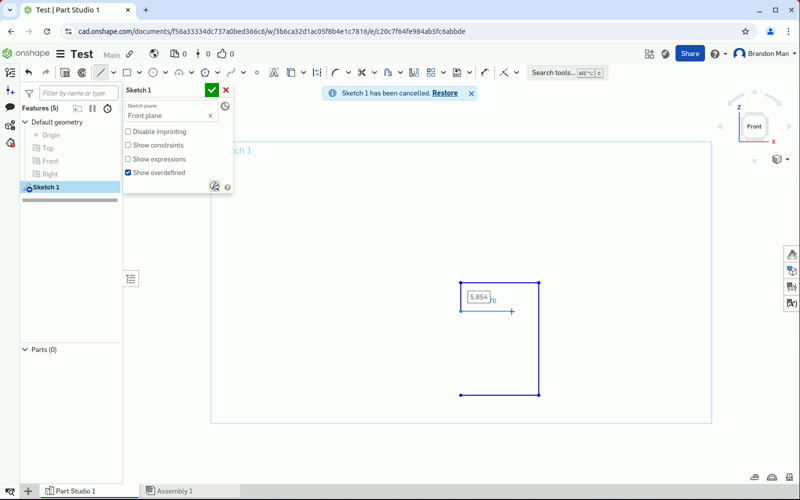
key_down(shift)
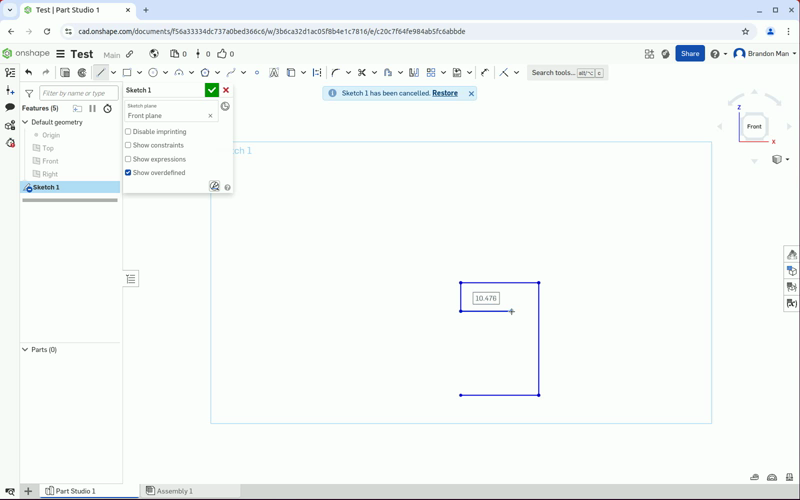
mouse_move(541, 311)
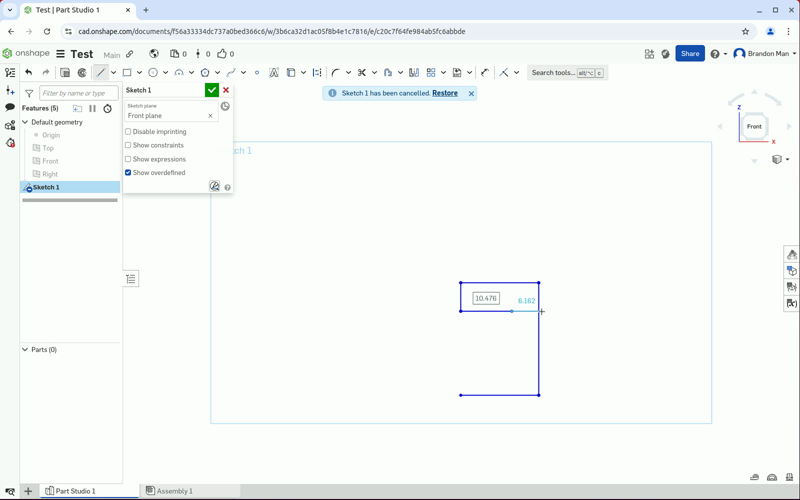
mouse_move(511, 338)
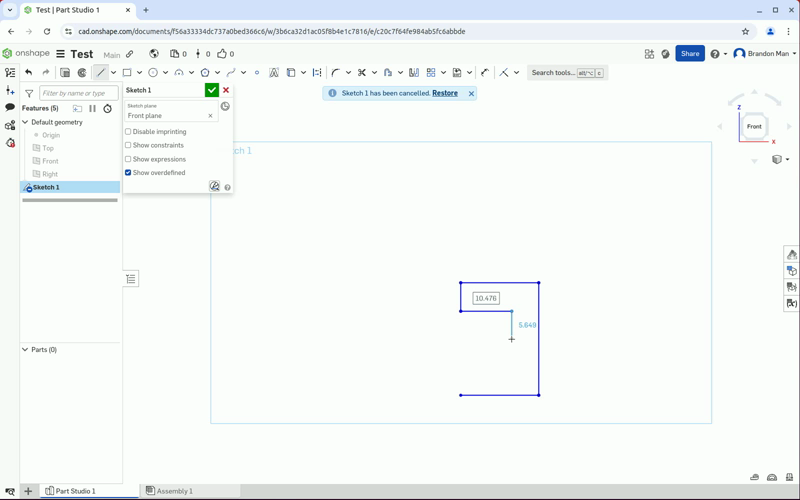
click(511, 338)
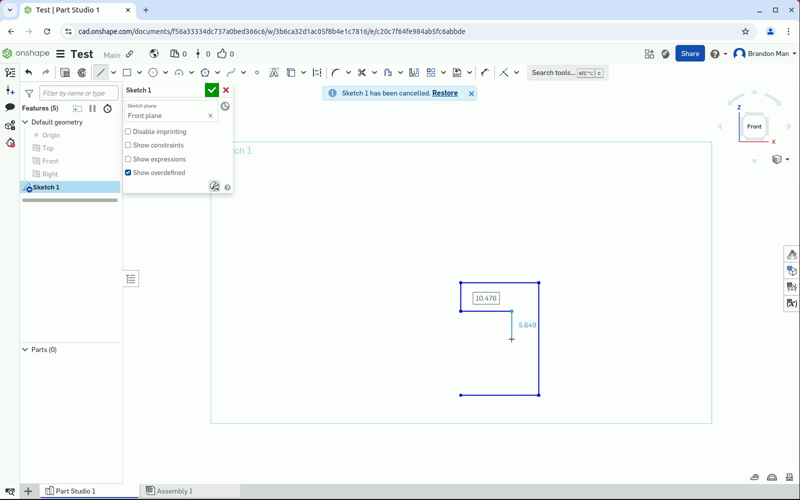
key_up(shift)
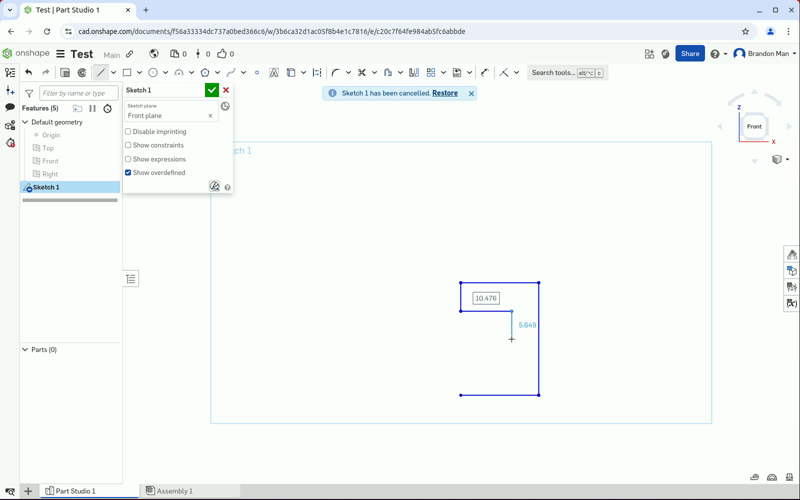
key_down(shift)
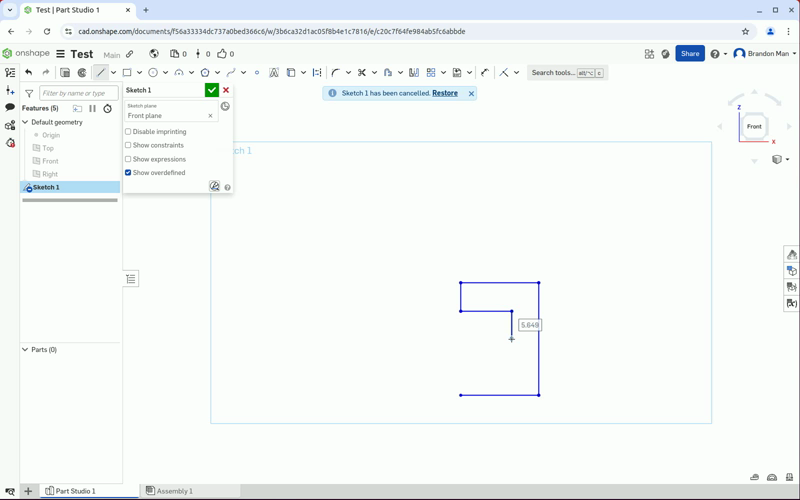
mouse_move(541, 338)
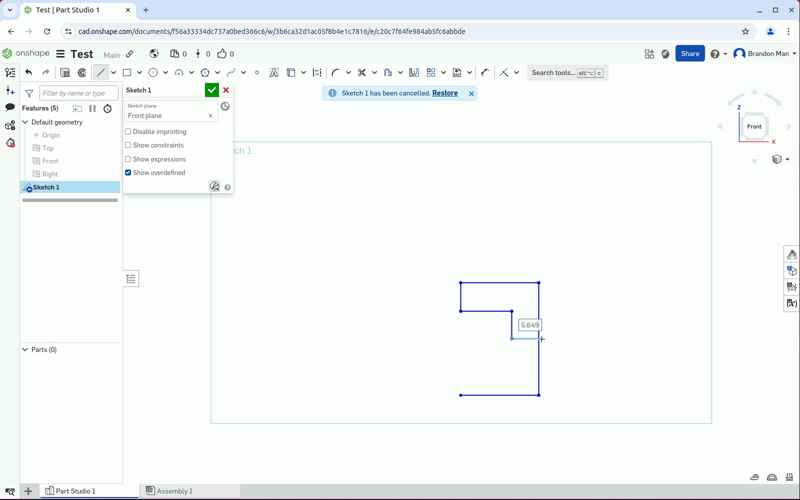
mouse_move(483, 366)
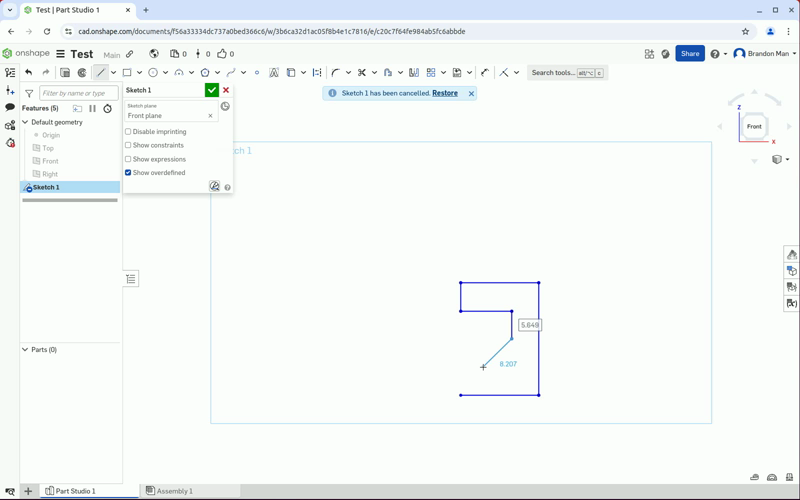
click(483, 366)
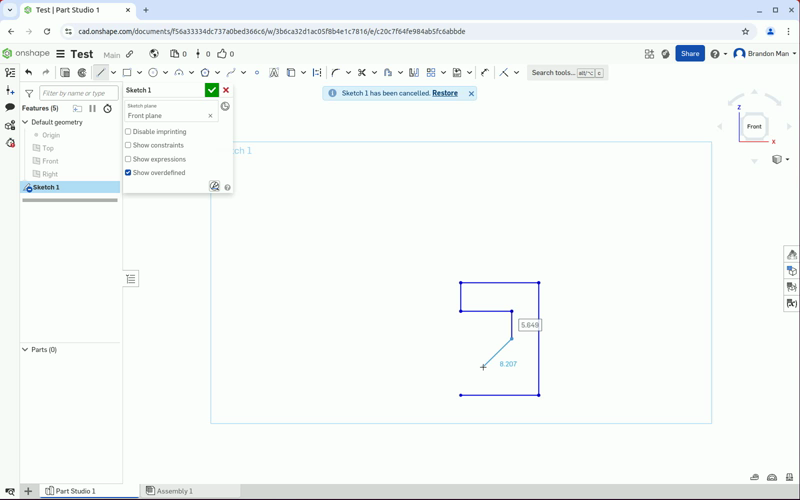
key_up(shift)
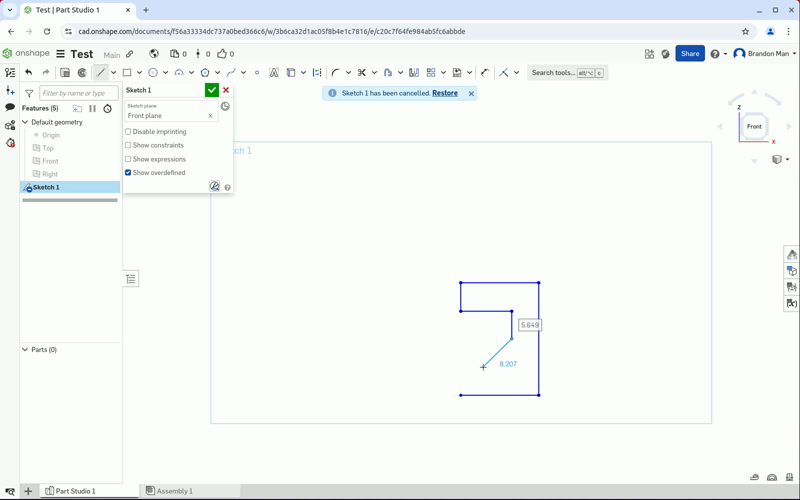
key_down(shift)
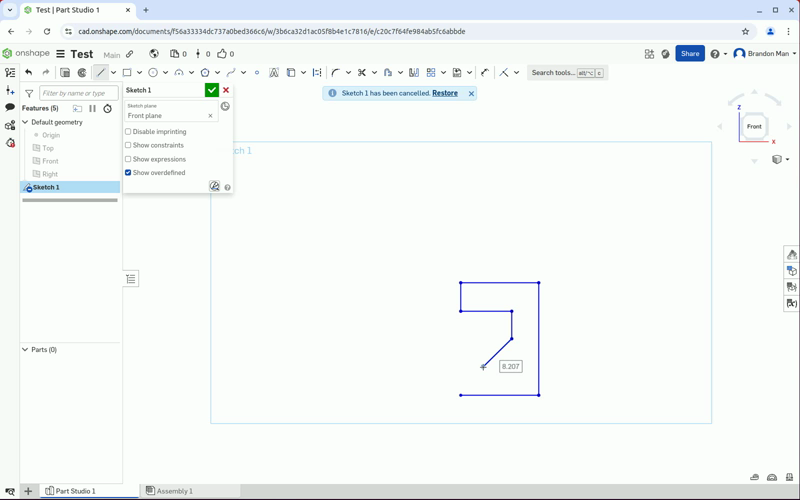
mouse_move(513, 366)
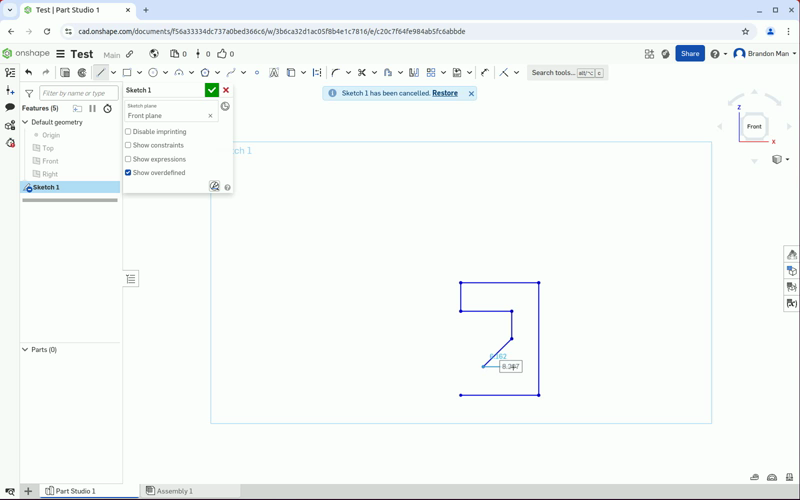
mouse_move(460, 366)
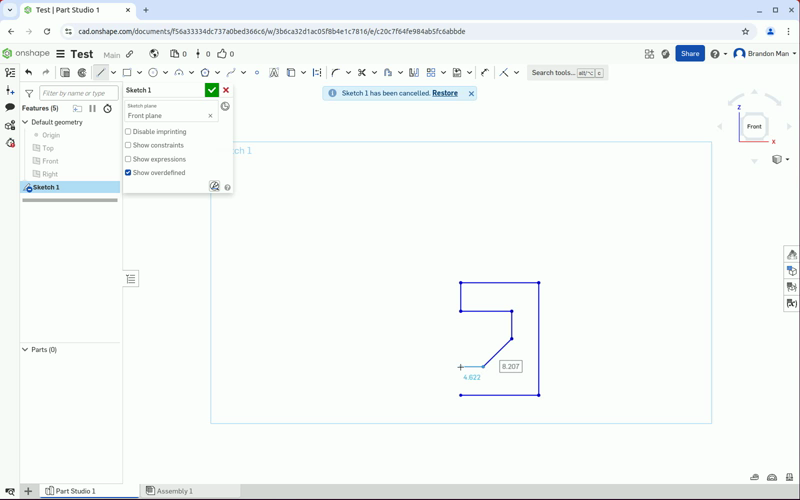
click(460, 366)
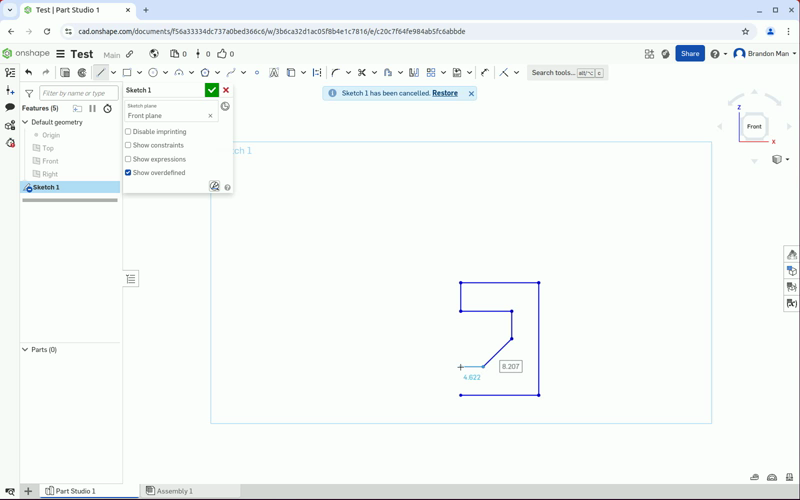
key_up(shift)
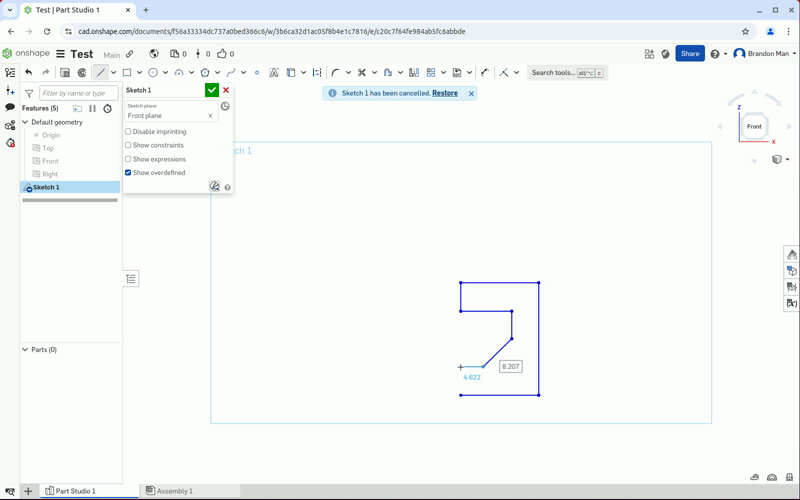
mouse_move(490, 366)
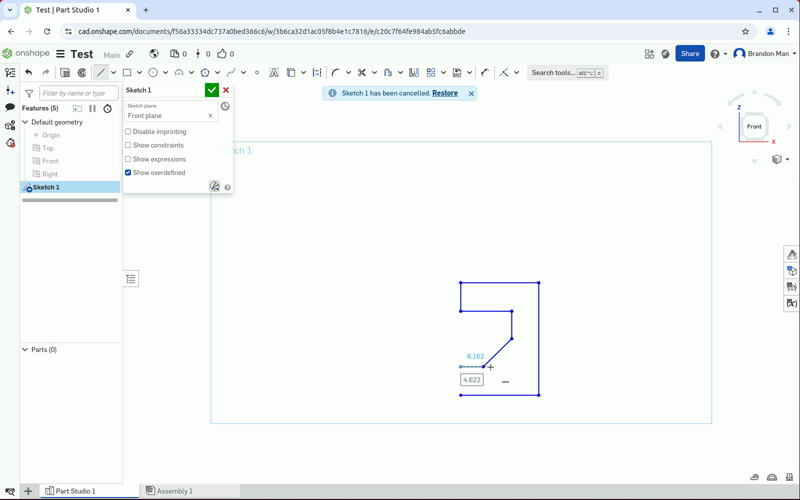
key_down(shift)
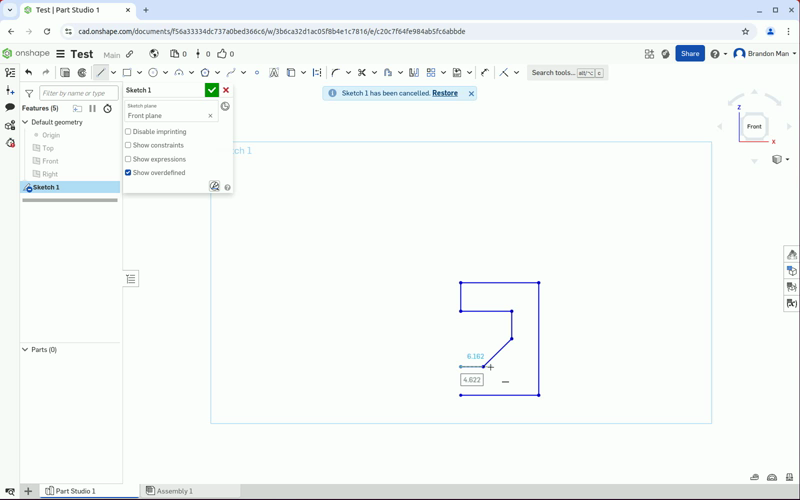
mouse_move(460, 395)
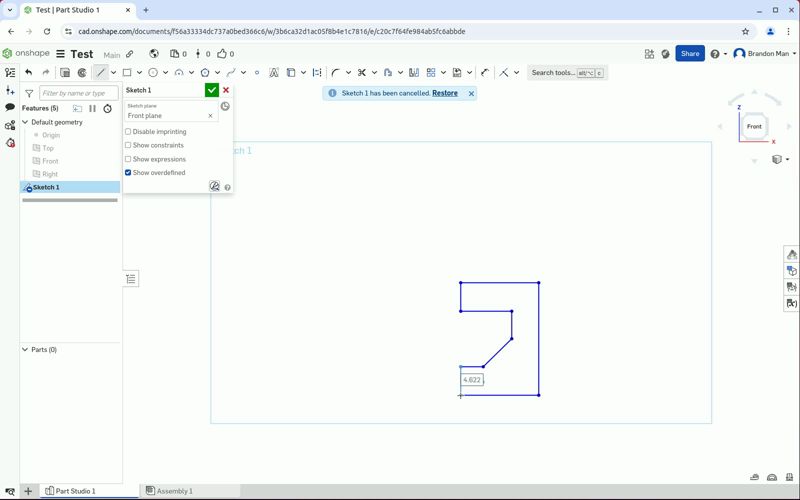
key_up(shift)
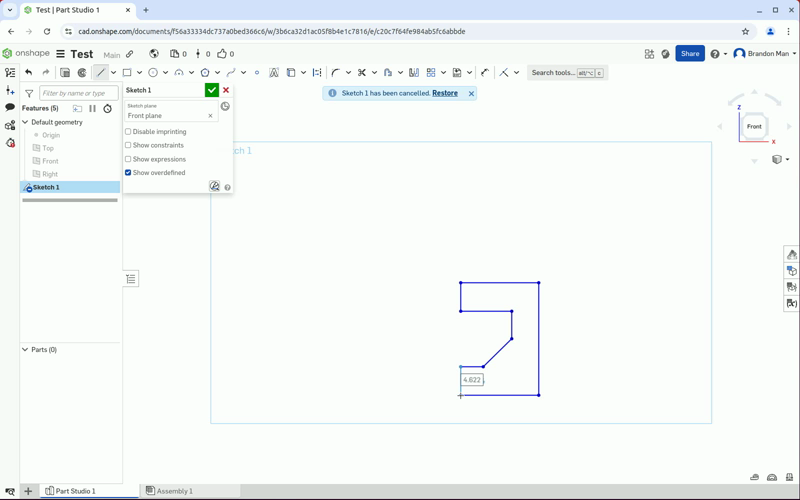
click(460, 395)
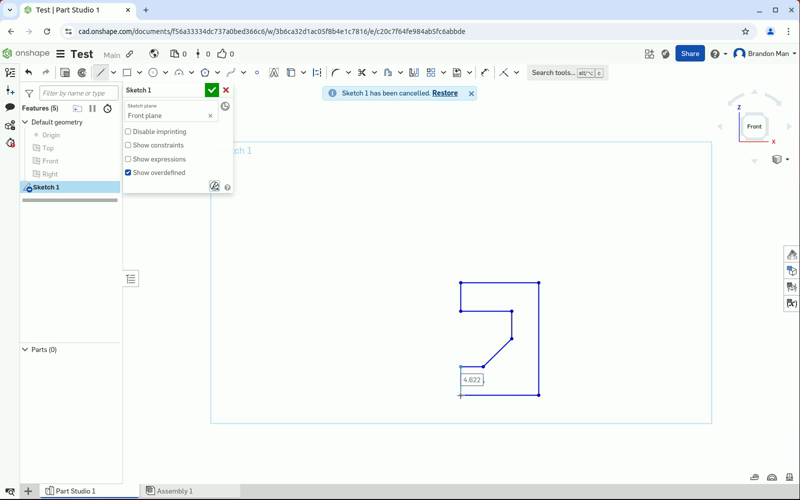
key(esc)
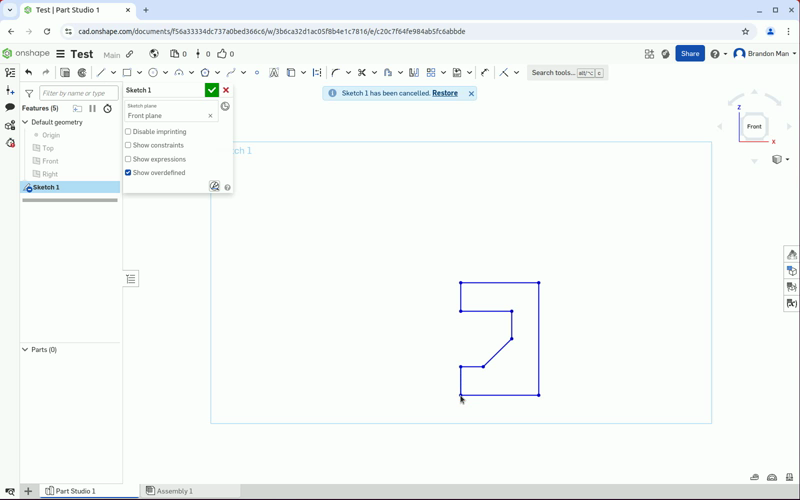
mouse_move(531, 314)
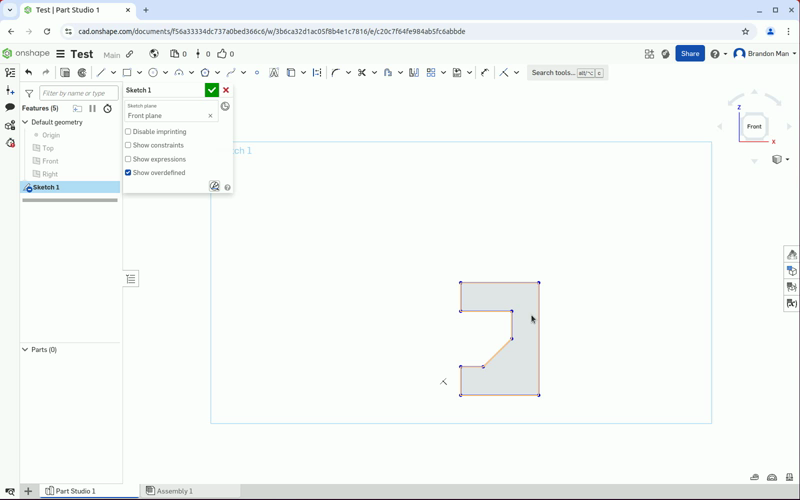
click(531, 314)
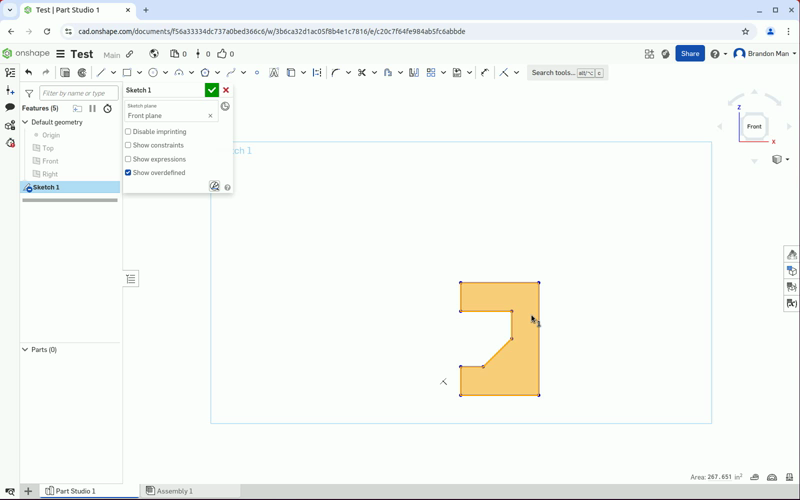
mouse_move(73, 352)
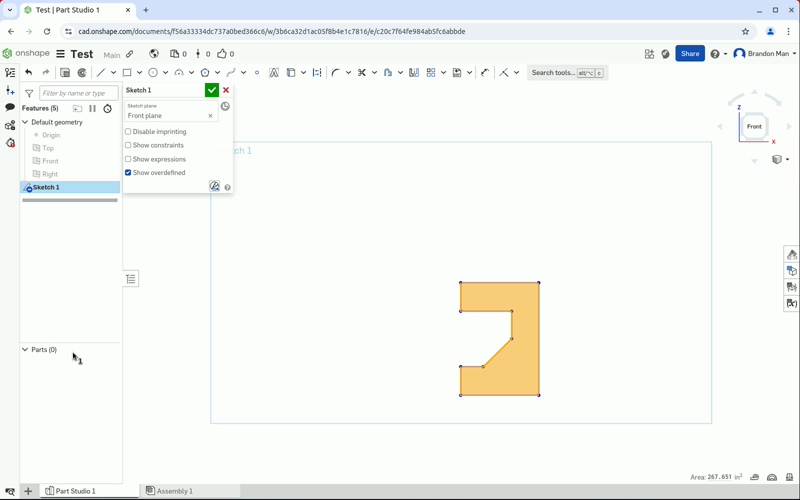
key(shift+y)
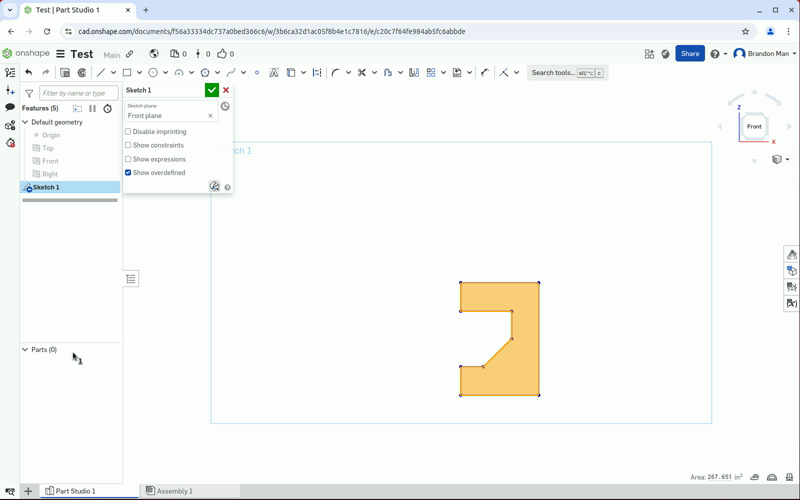
key(shift+e)
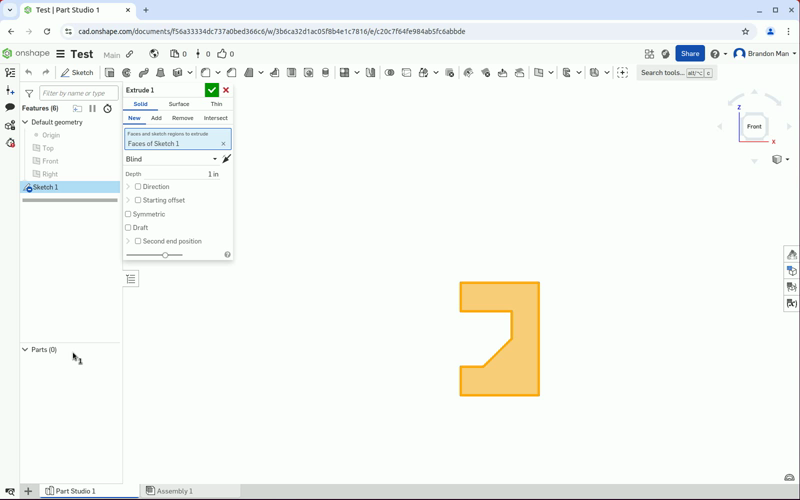
mouse_move(143, 106)
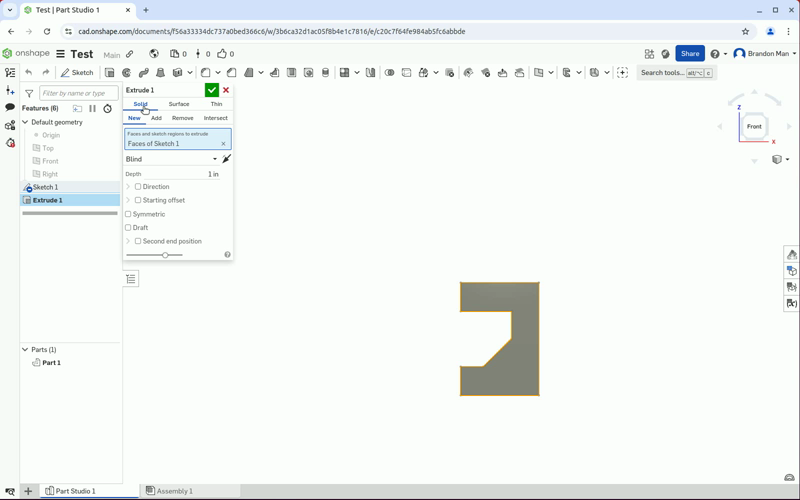
click(143, 106)
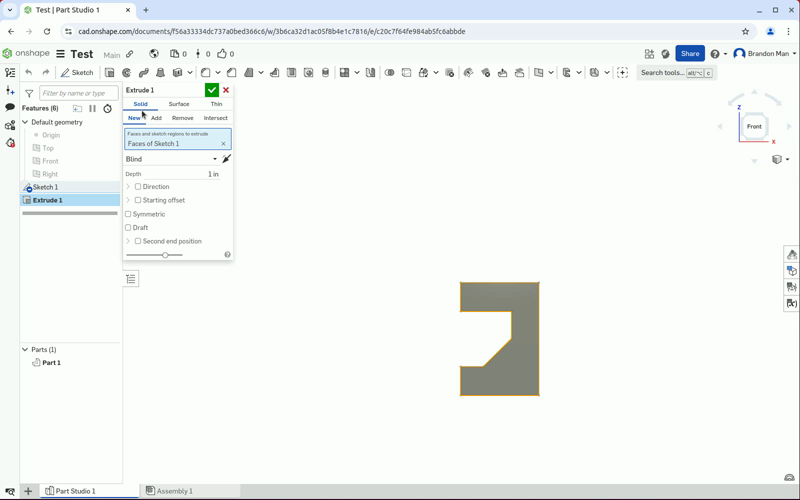
mouse_move(137, 120)
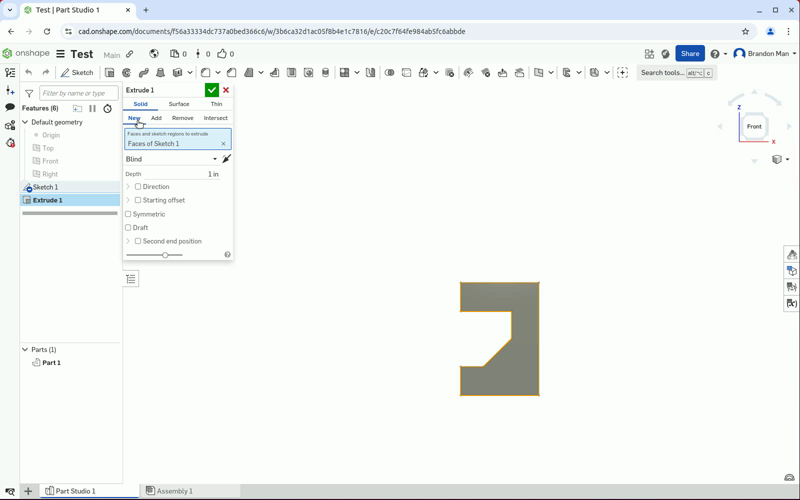
click(137, 120)
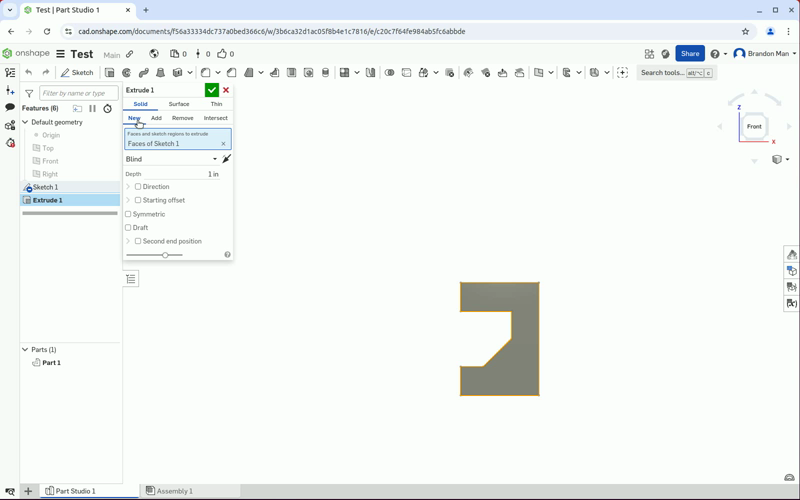
key(tab, 4)
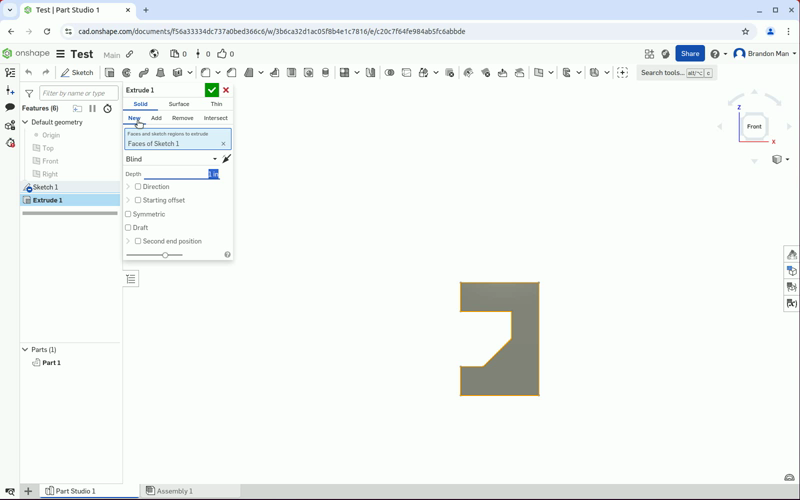
text(0.481)
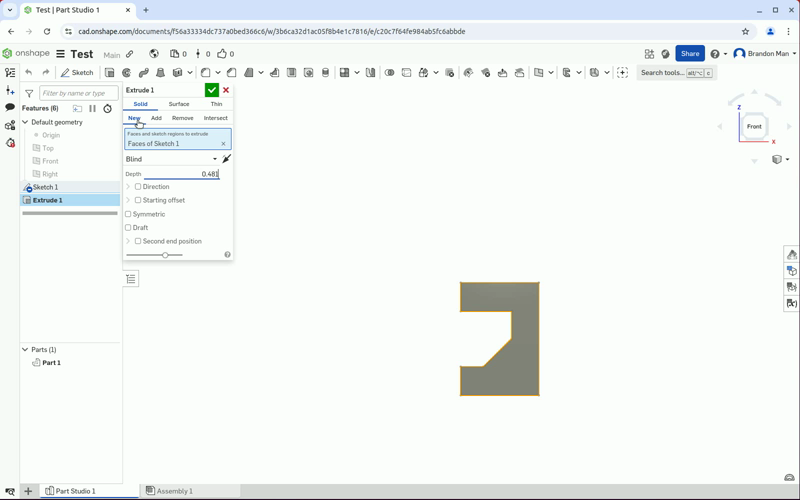
key(enter)
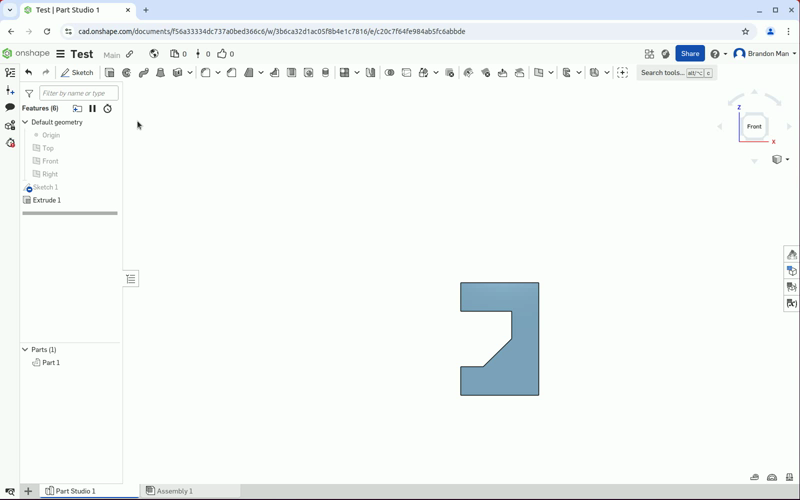
key(shift+h)
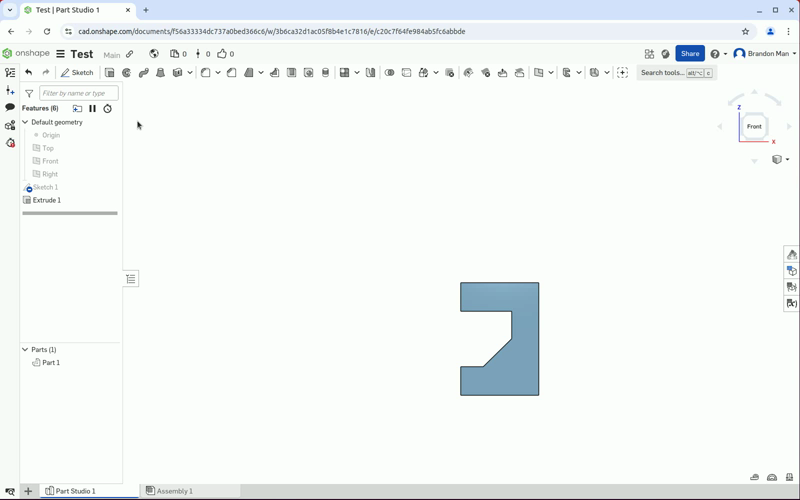
key(shift+h)
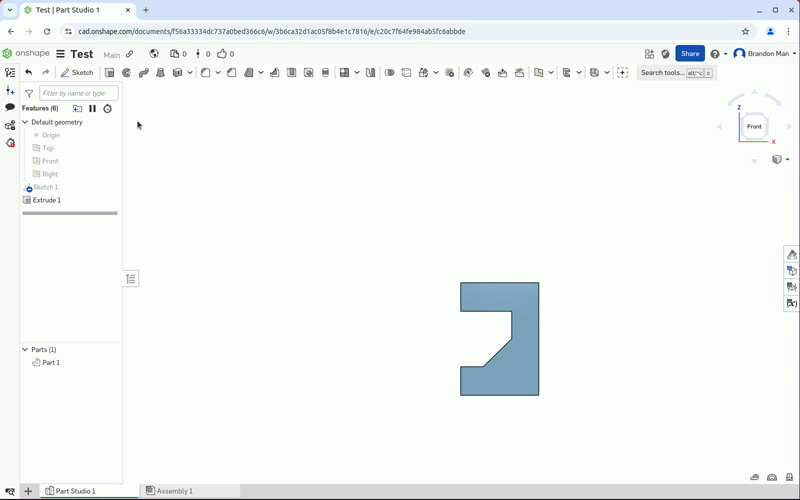
mouse_move(73, 189)
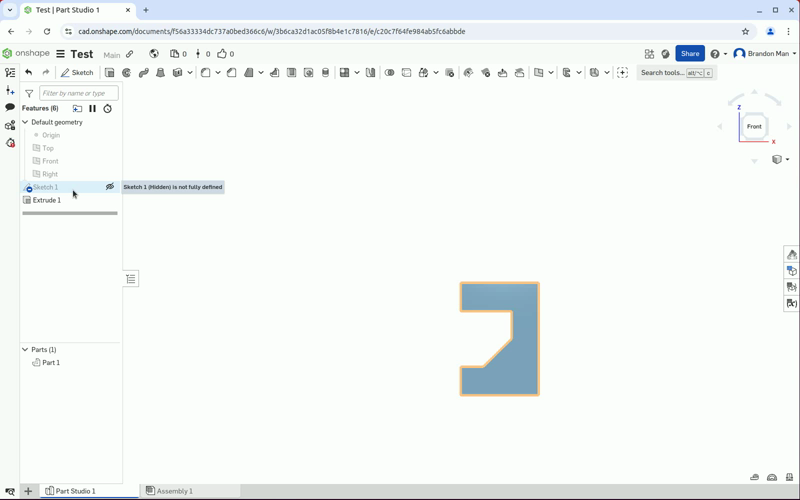
click(73, 189)
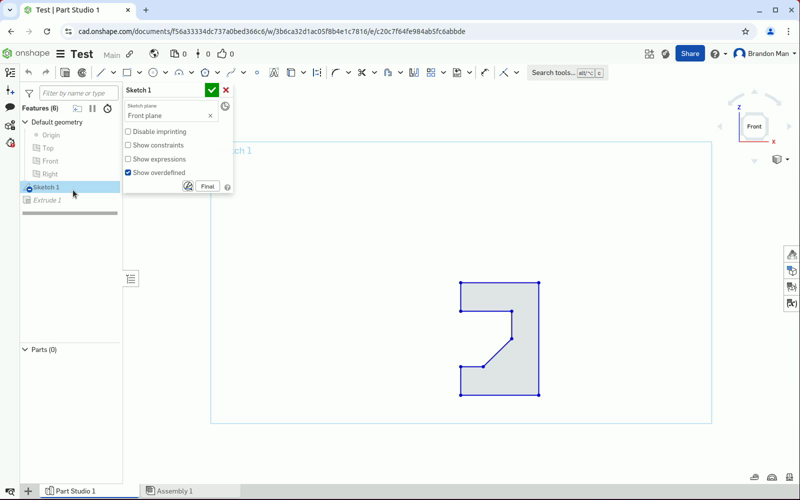
mouse_move(229, 92)
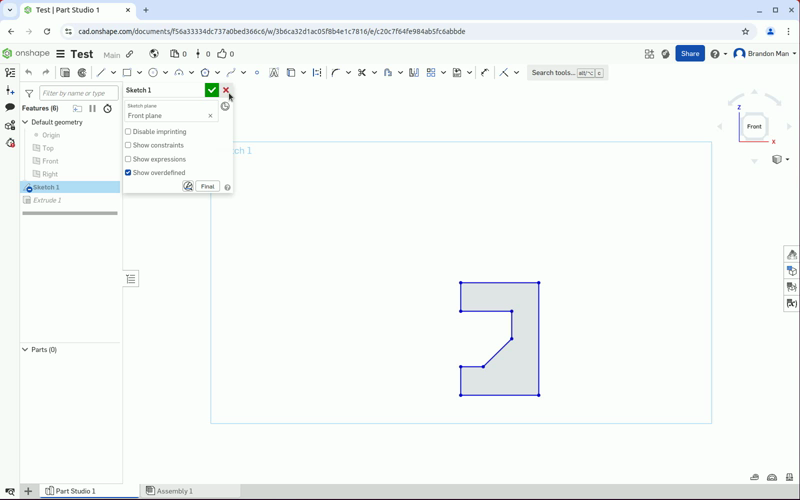
click(229, 92)
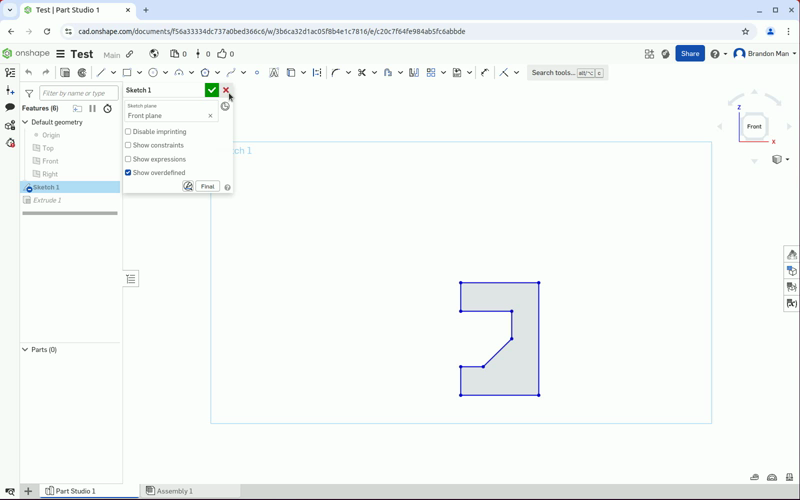
key(shift+s)
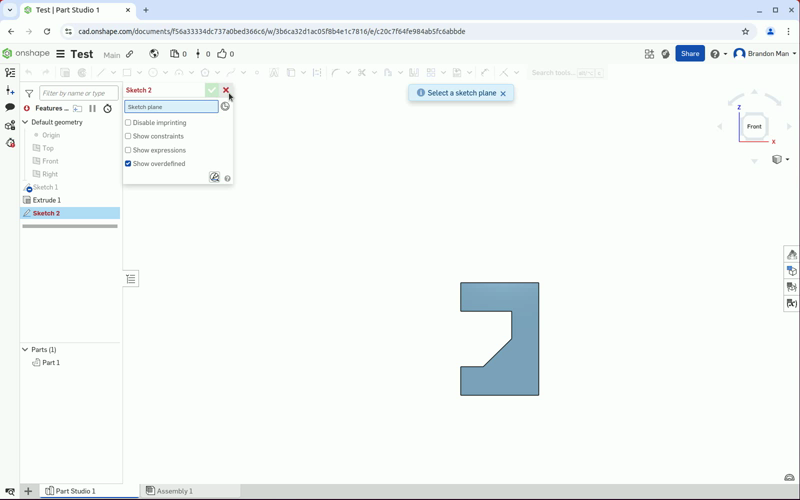
mouse_move(73, 163)
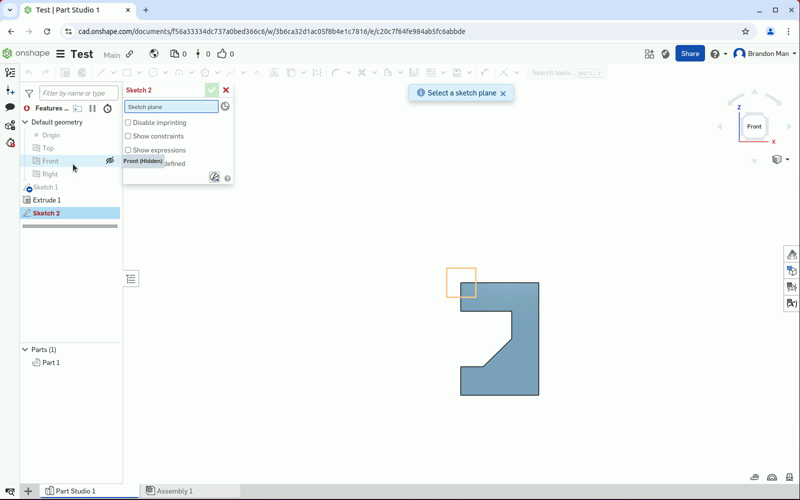
click(73, 163)
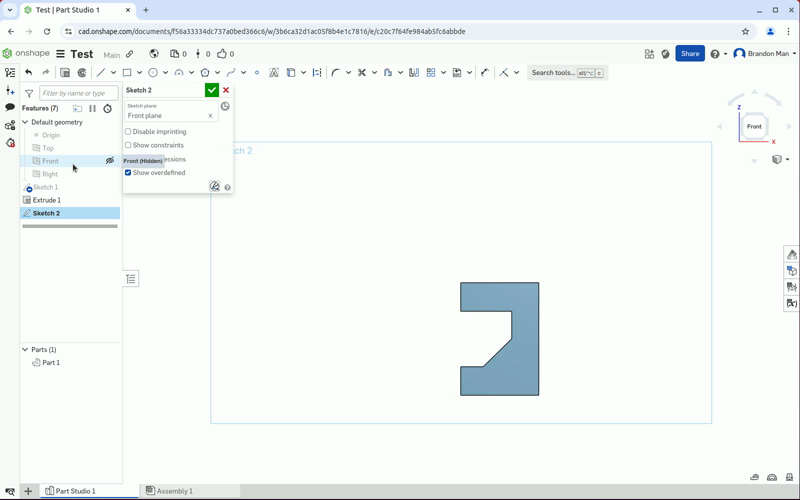
mouse_move(73, 352)
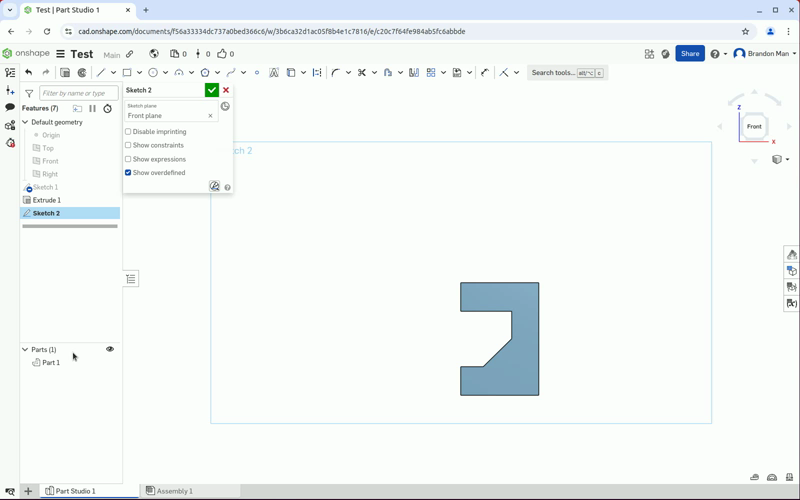
key(y)
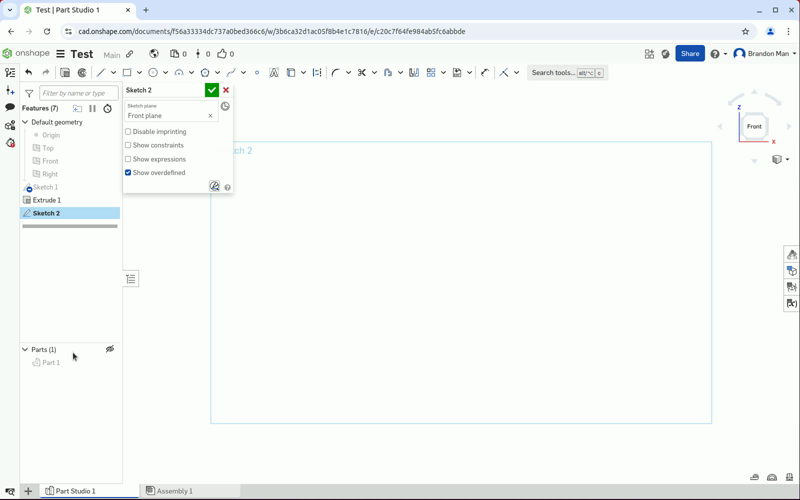
key(l)
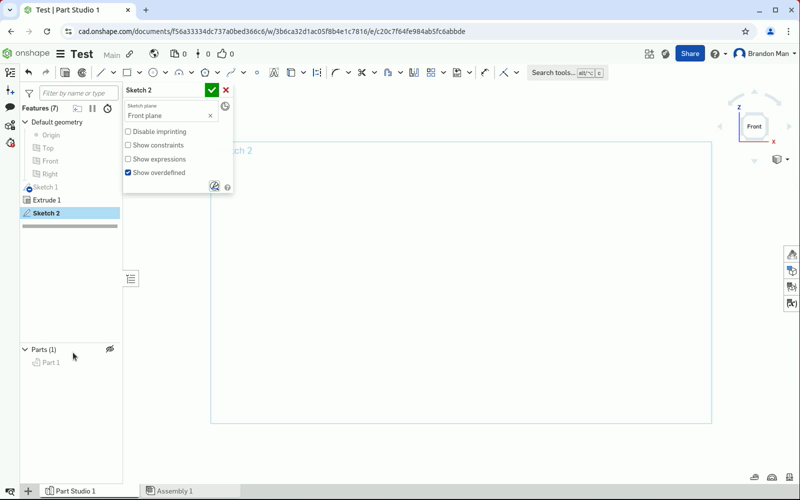
key_down(shift)
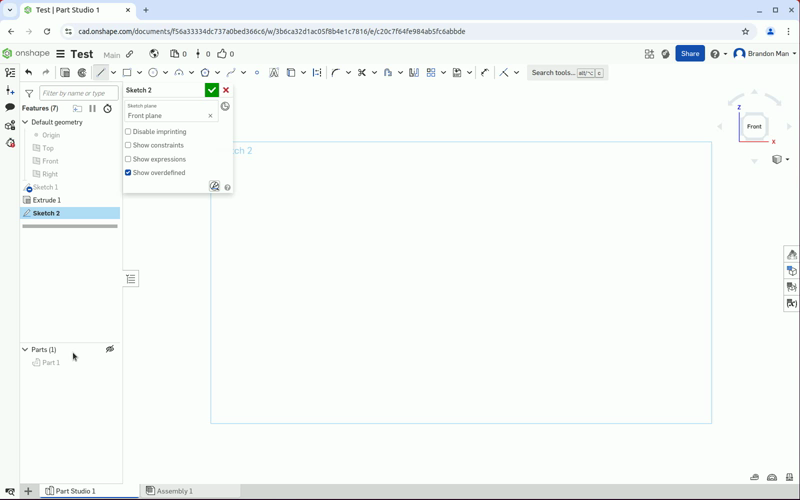
mouse_move(449, 395)
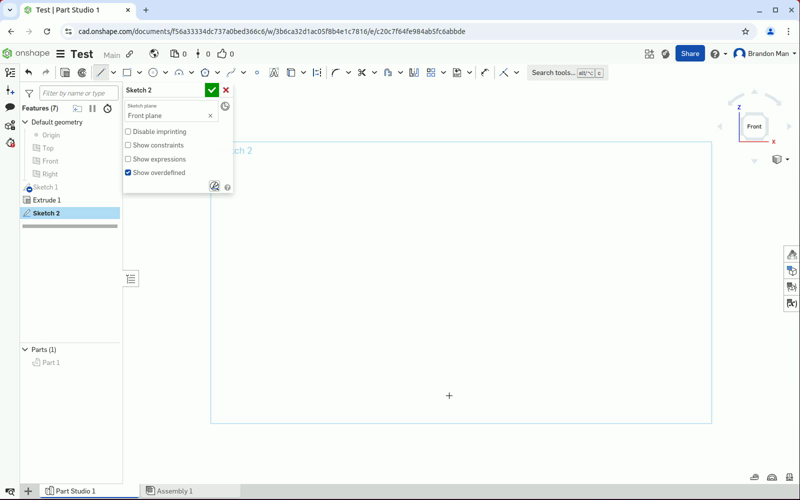
click(449, 395)
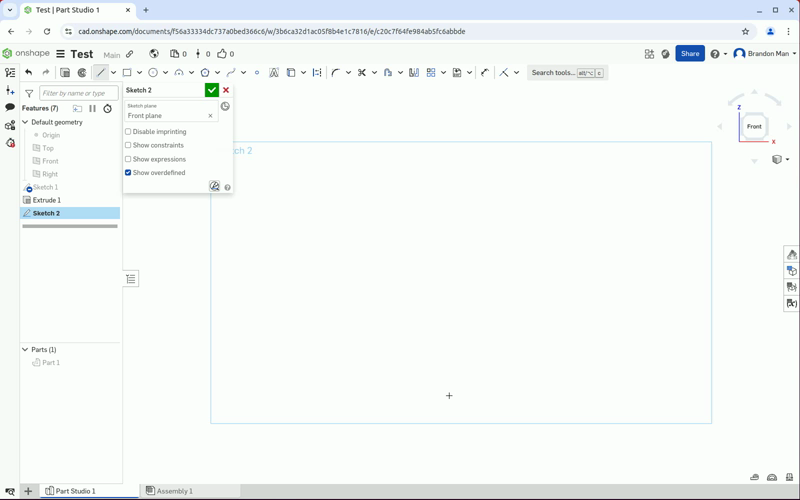
key_up(shift)
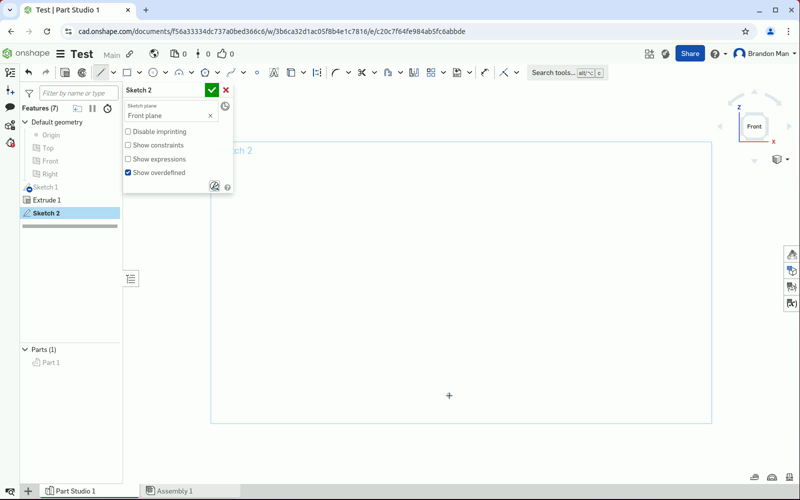
key_down(shift)
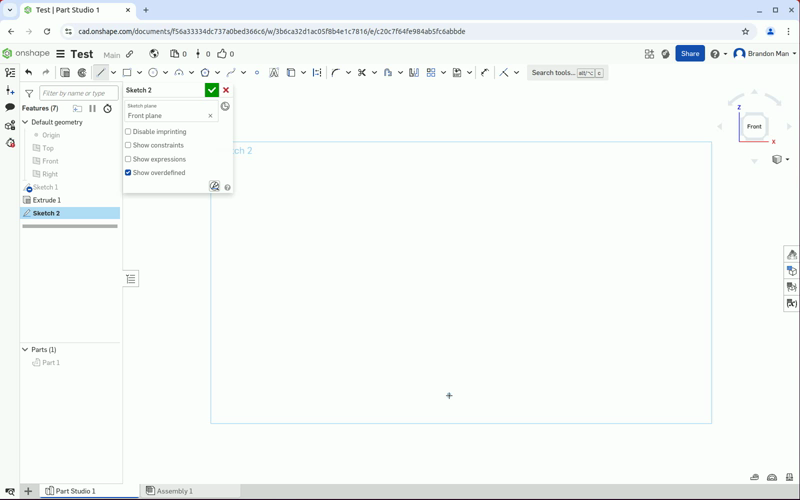
mouse_move(479, 395)
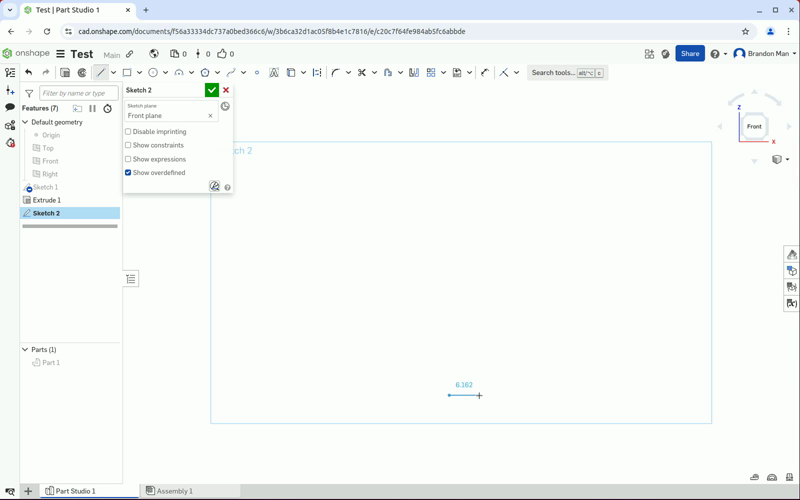
mouse_move(457, 395)
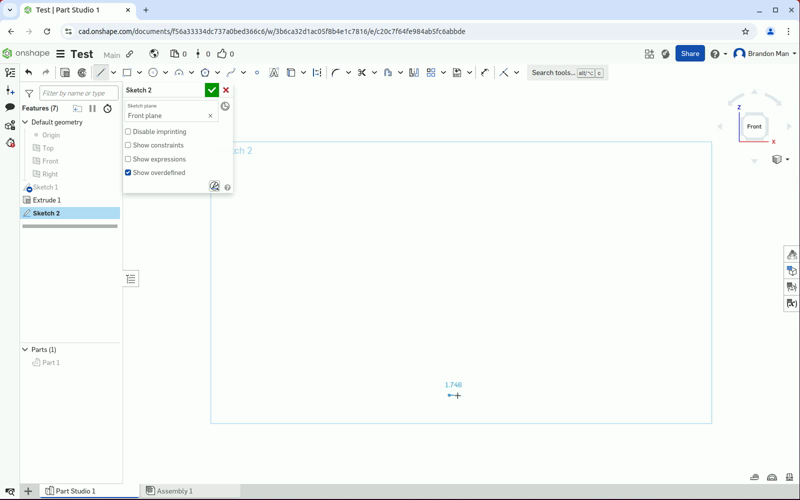
click(457, 395)
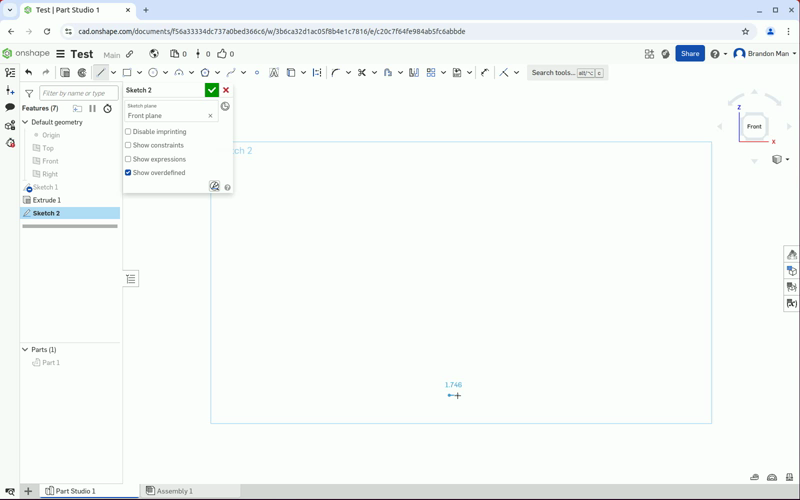
key_up(shift)
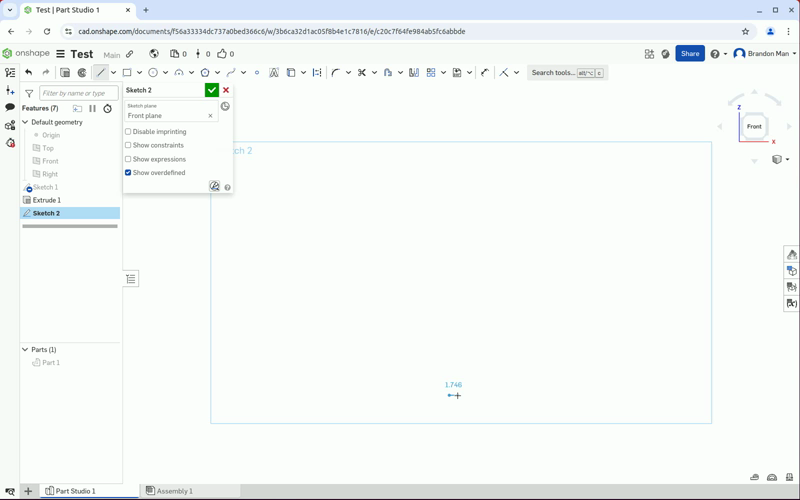
key_down(shift)
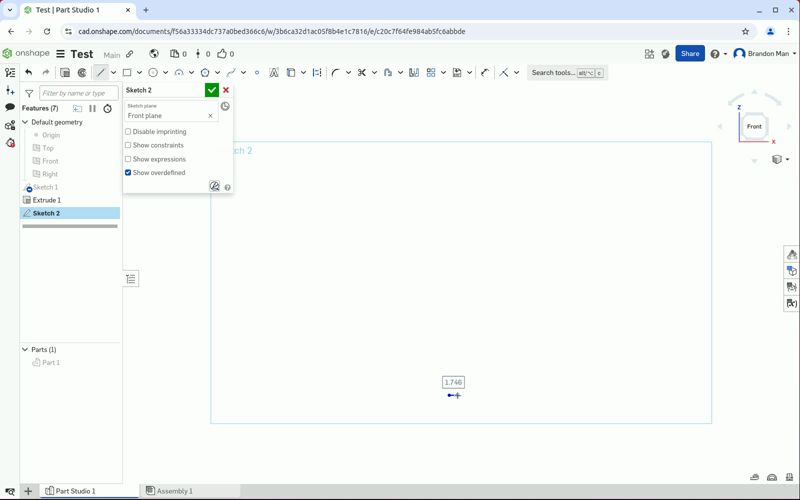
mouse_move(487, 395)
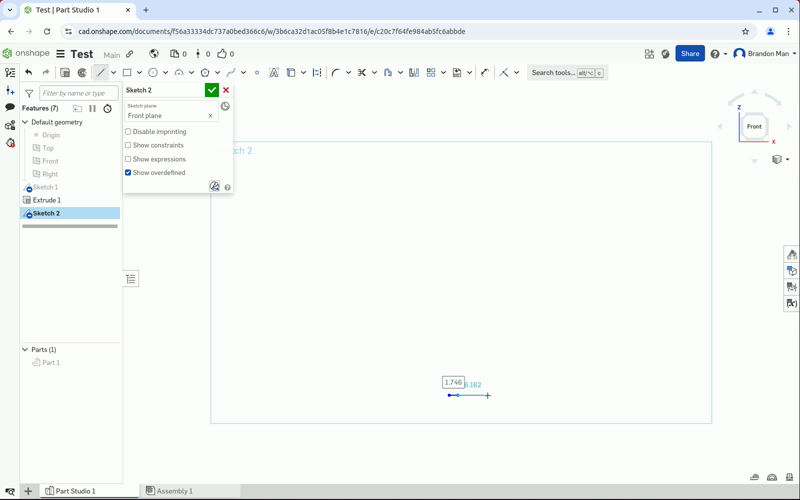
mouse_move(457, 366)
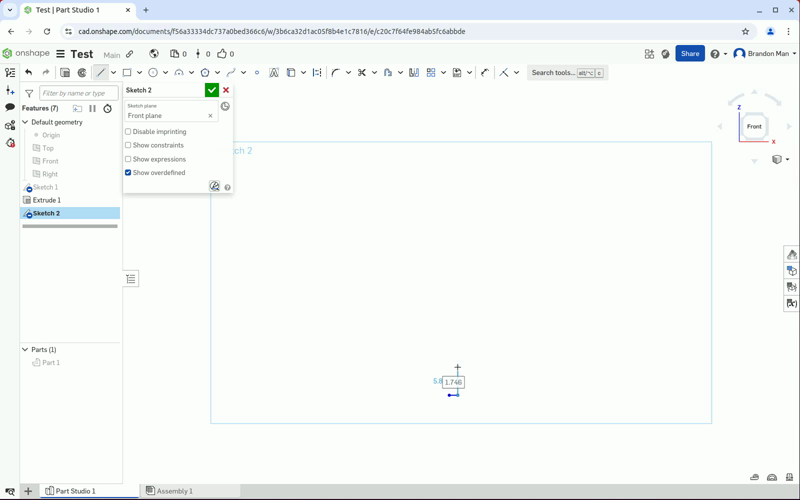
click(457, 366)
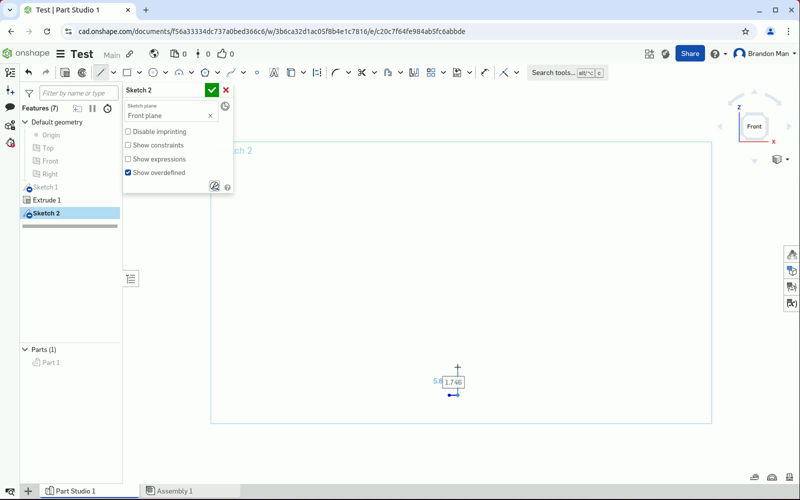
key_up(shift)
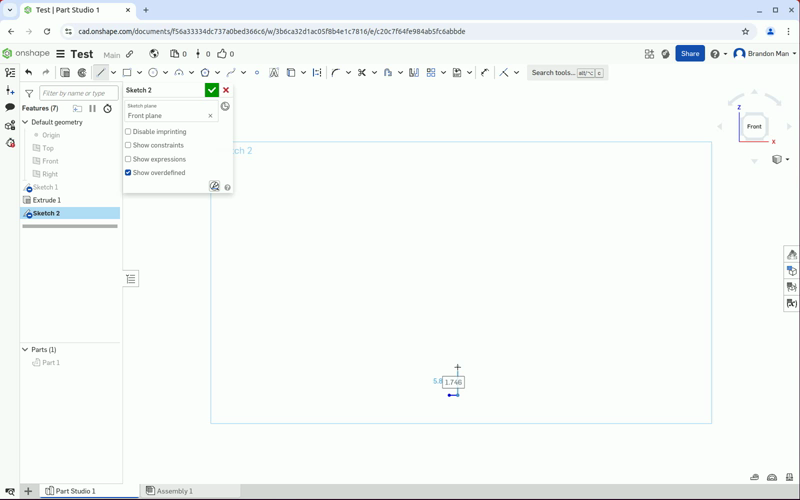
key(esc)
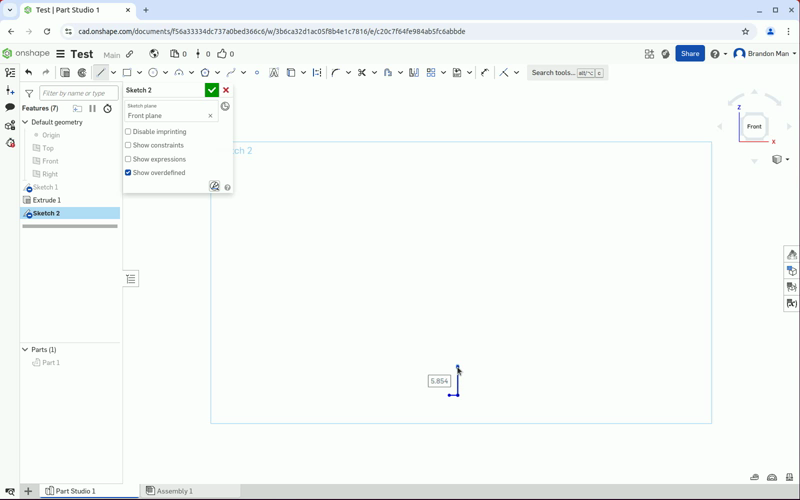
key(a)
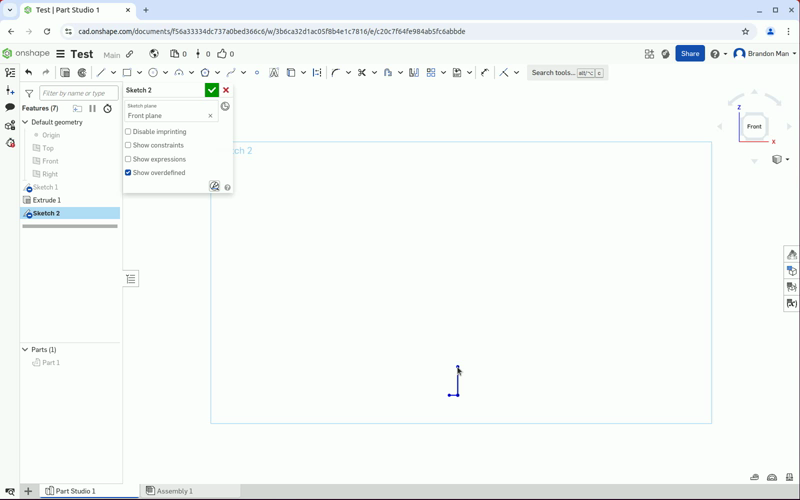
mouse_move(457, 366)
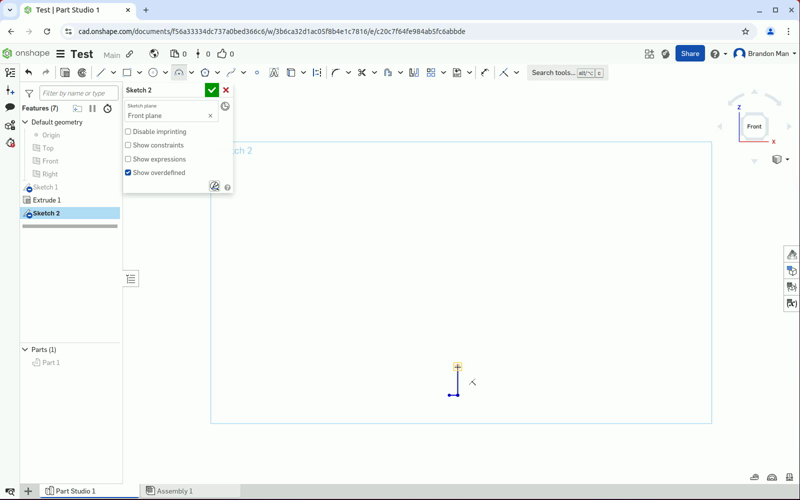
click(457, 366)
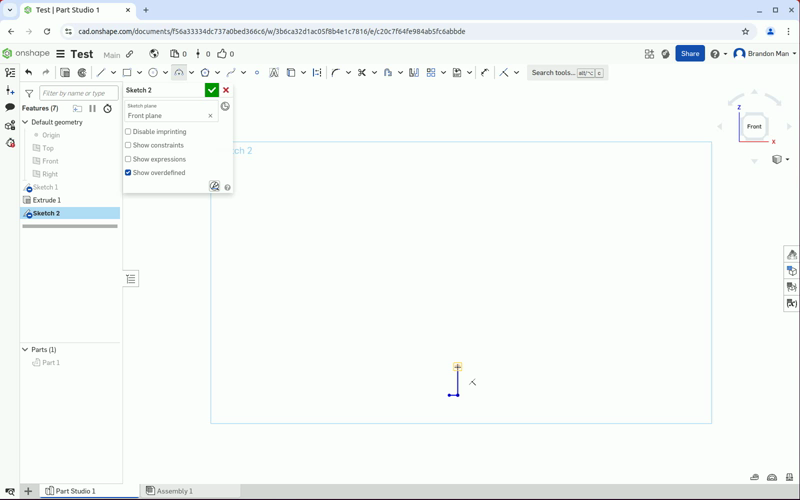
key_down(shift)
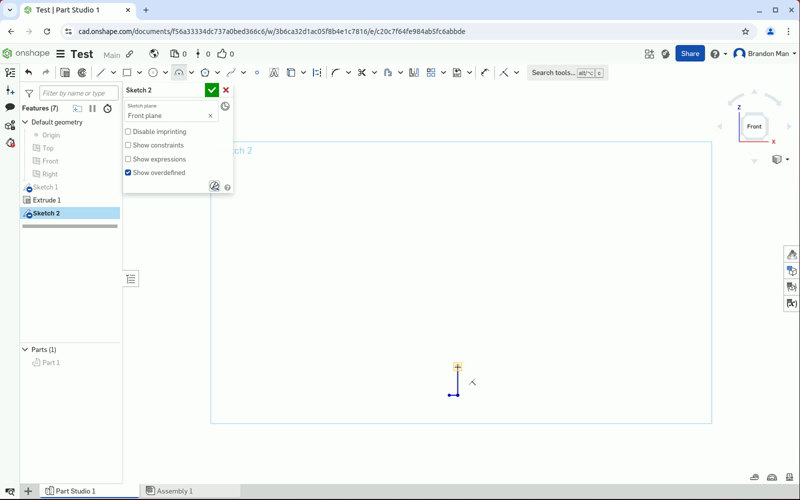
mouse_move(459, 364)
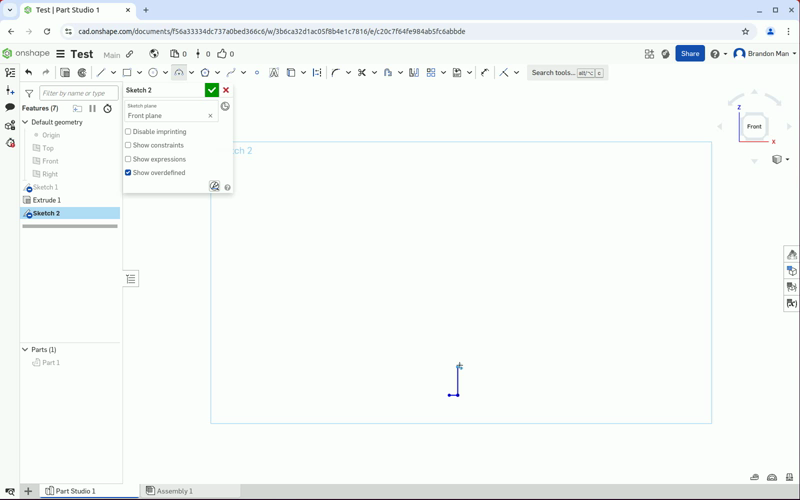
scroll(6)
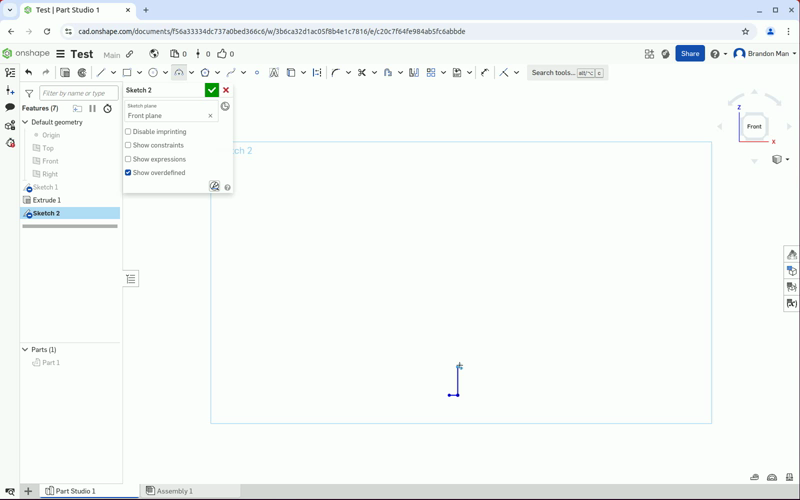
scroll(6)
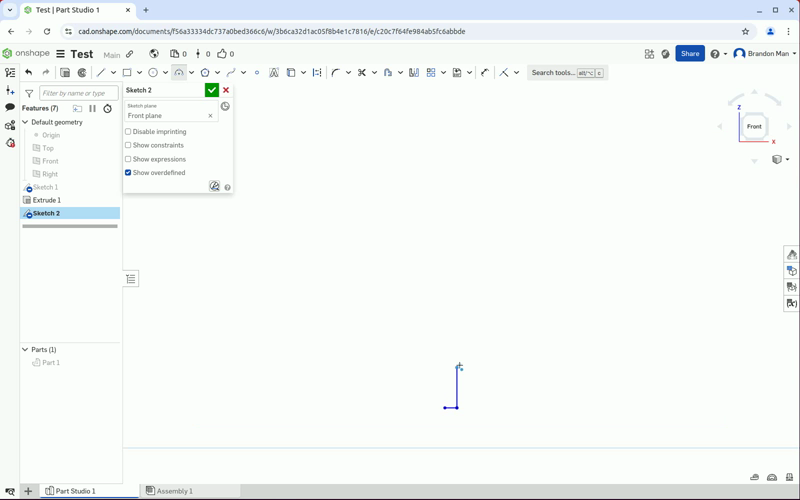
scroll(6)
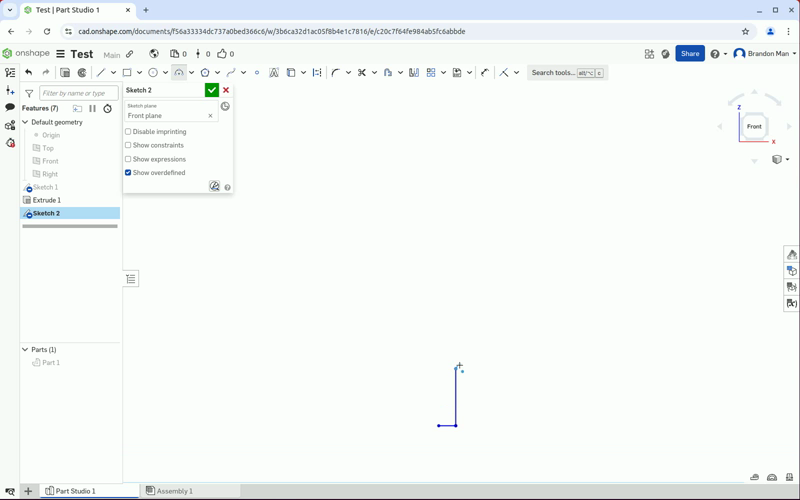
scroll(6)
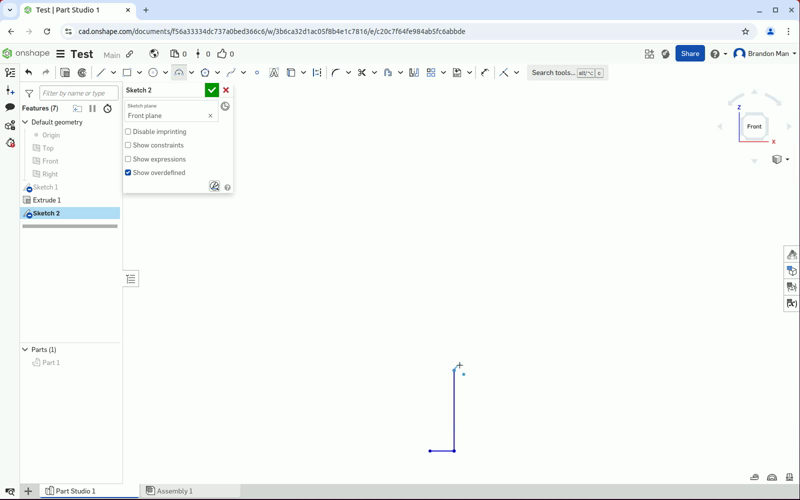
scroll(6)
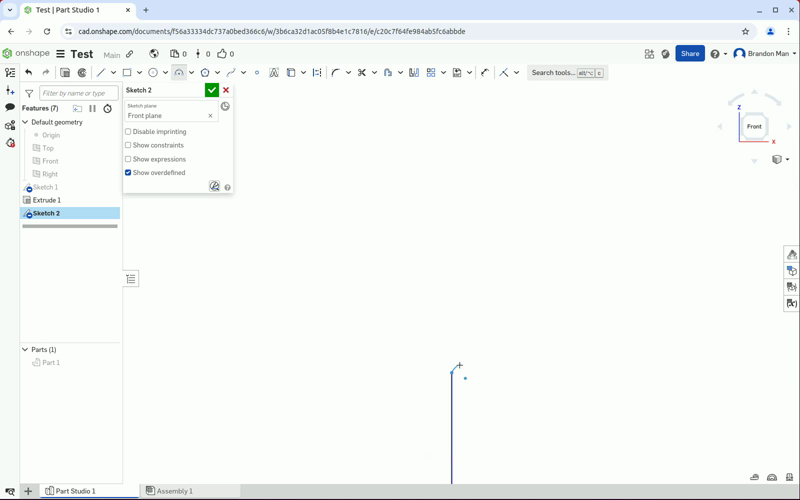
scroll(6)
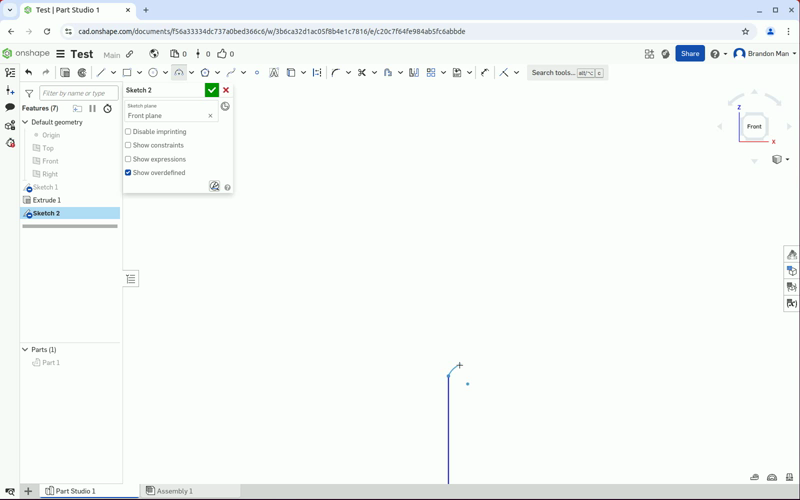
scroll(6)
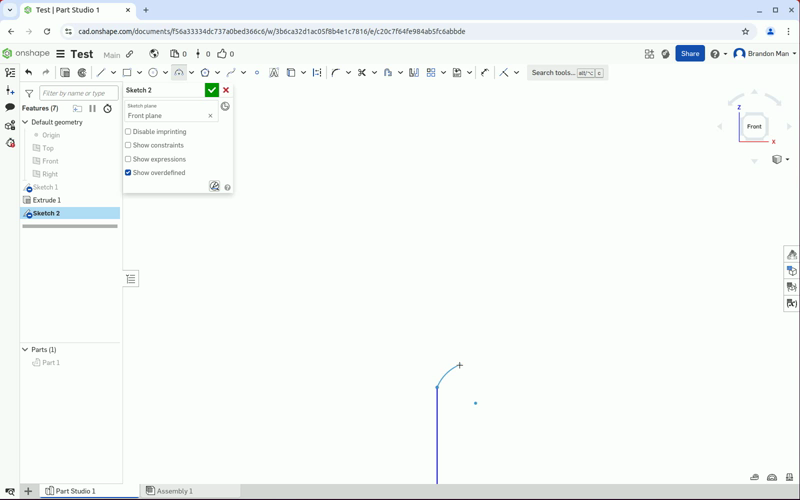
click(459, 364)
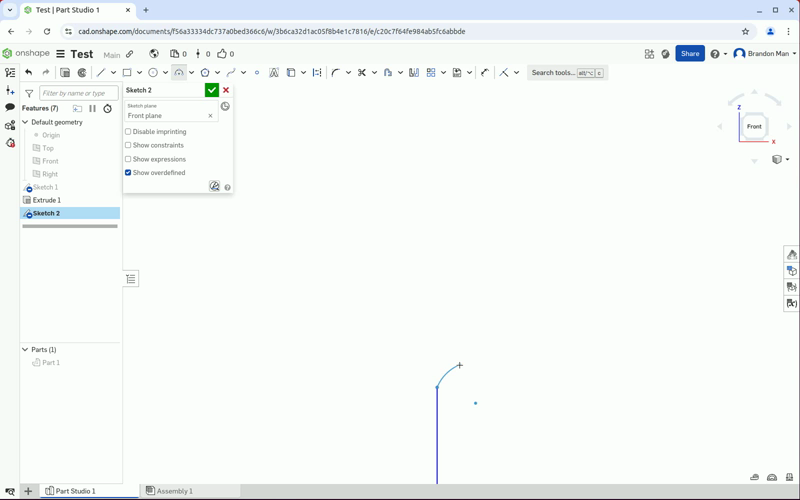
scroll(-6)
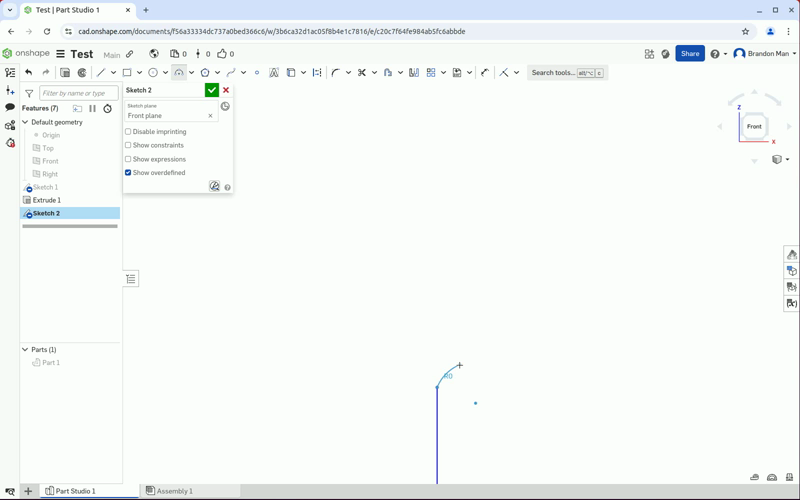
scroll(-6)
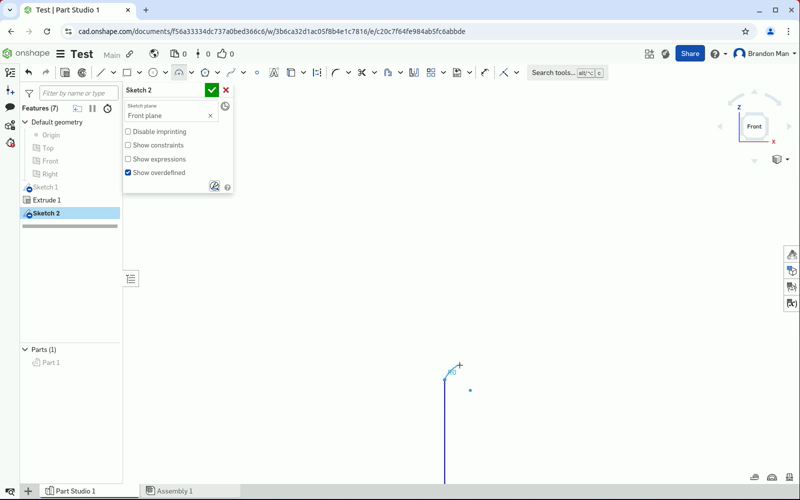
scroll(-6)
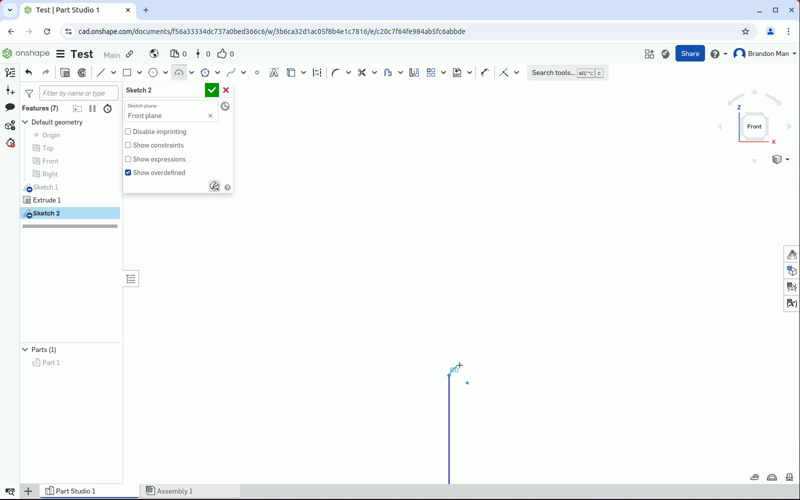
scroll(-6)
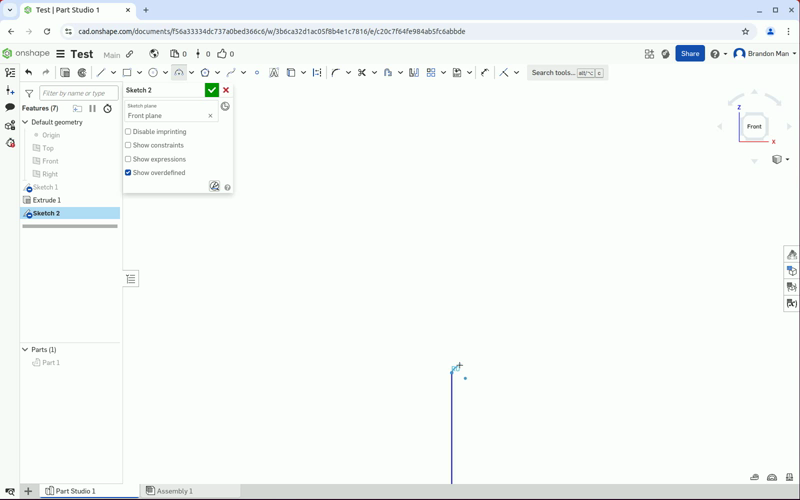
scroll(-6)
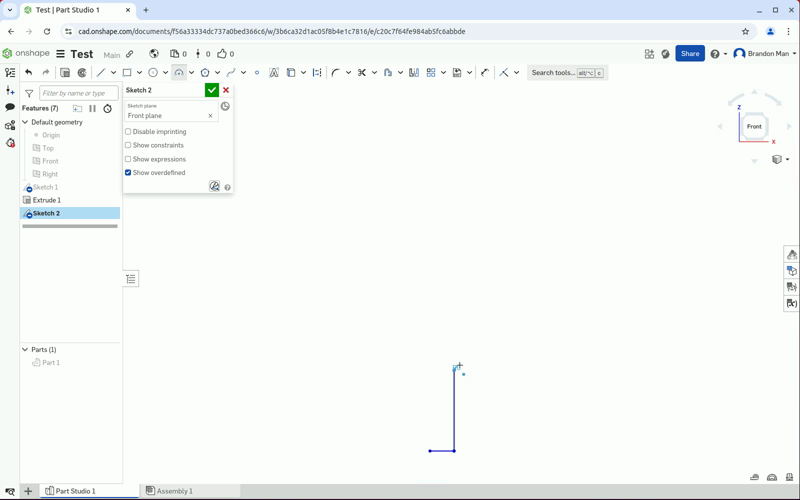
scroll(-6)
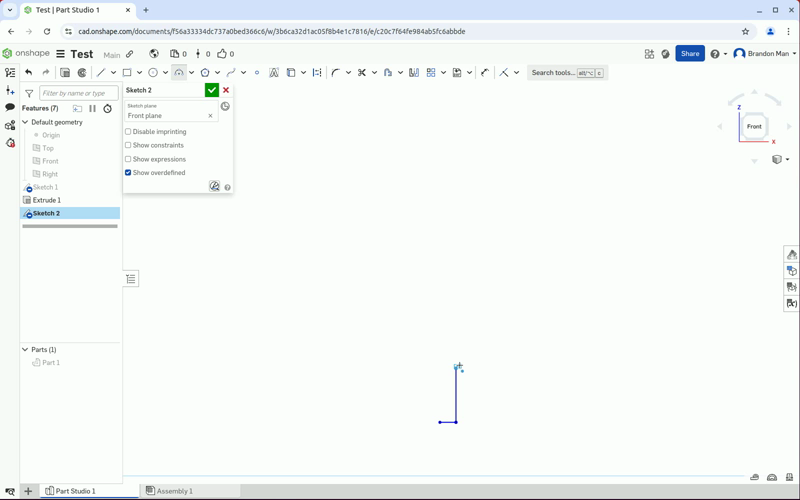
scroll(-6)
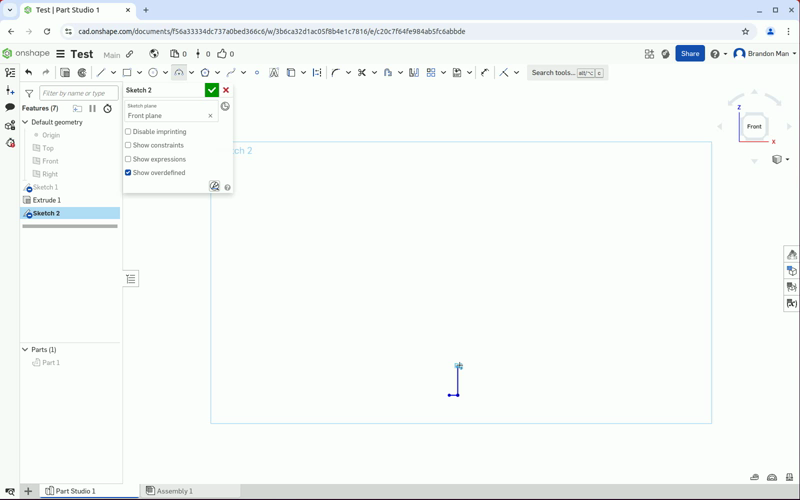
mouse_move(458, 366)
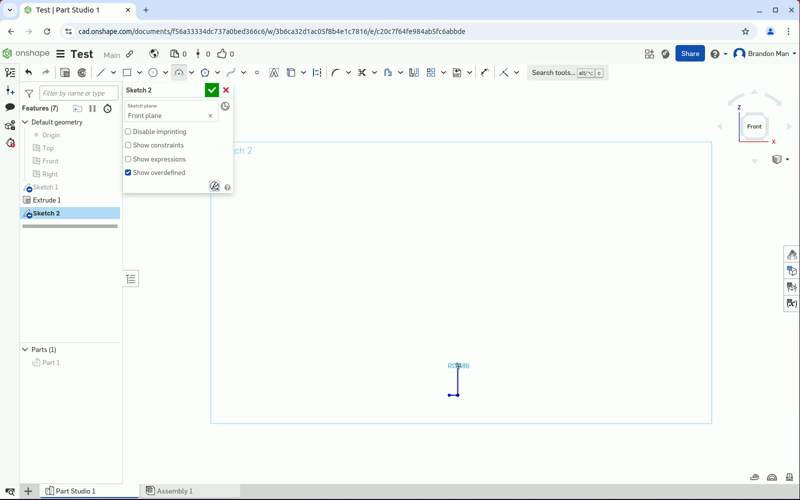
scroll(6)
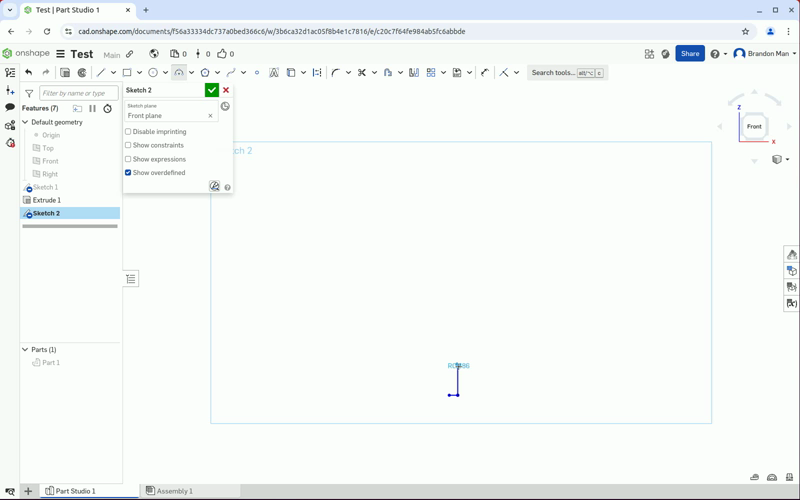
scroll(6)
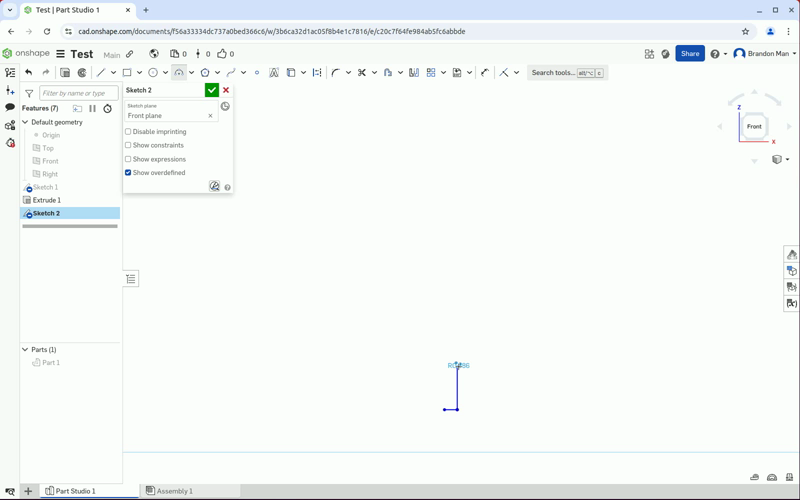
scroll(6)
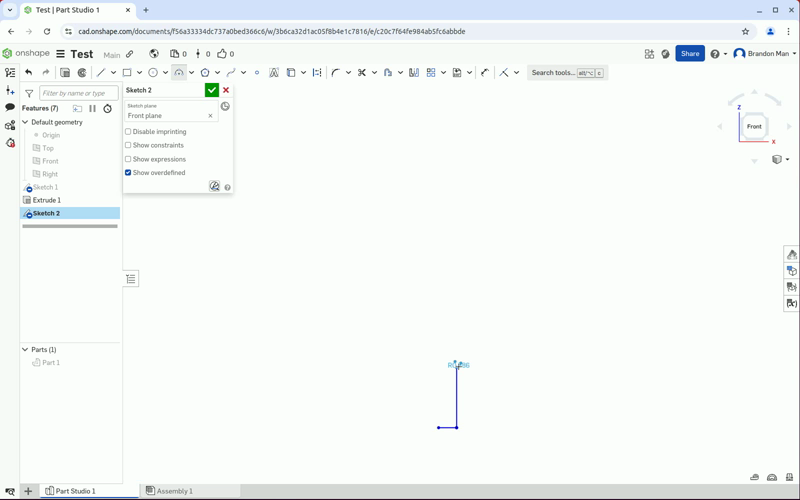
scroll(6)
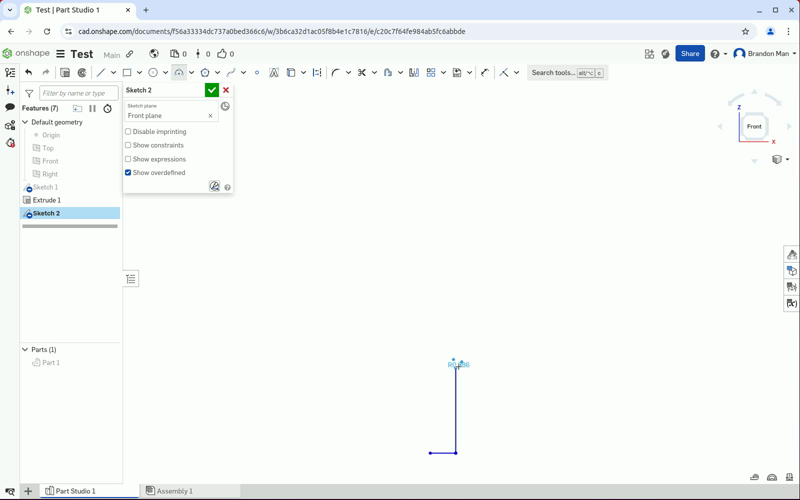
scroll(6)
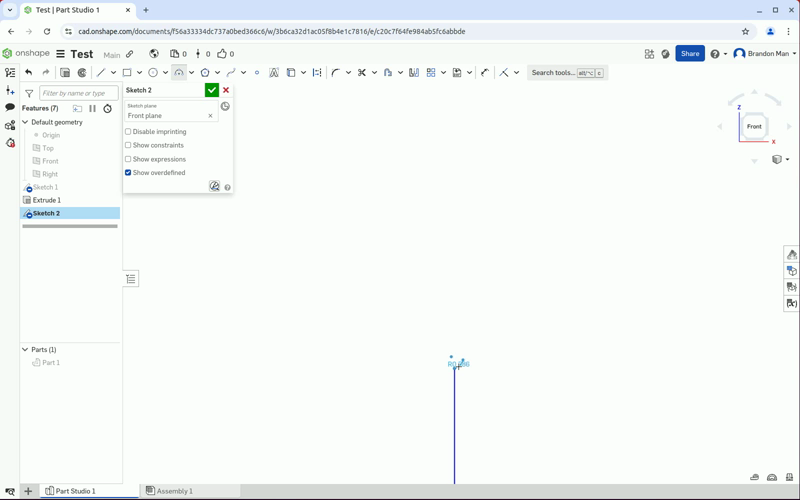
scroll(6)
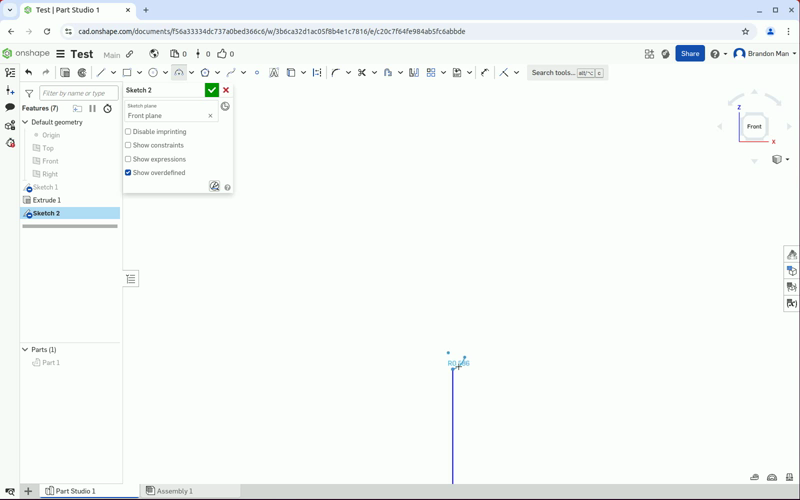
scroll(6)
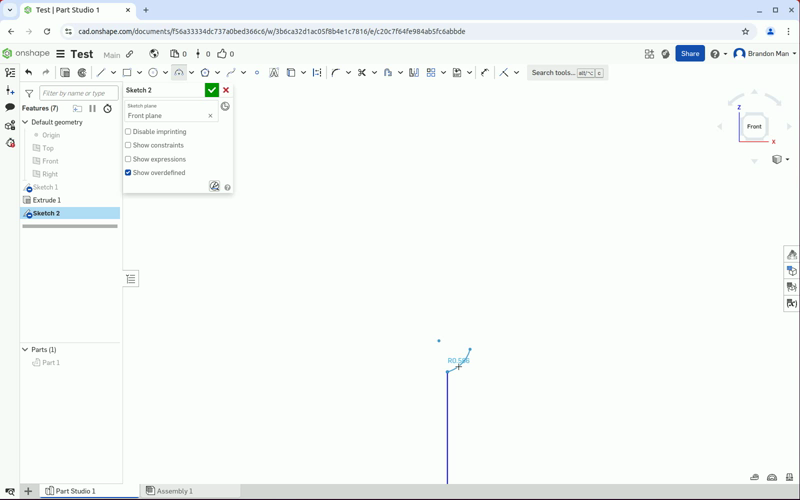
click(458, 366)
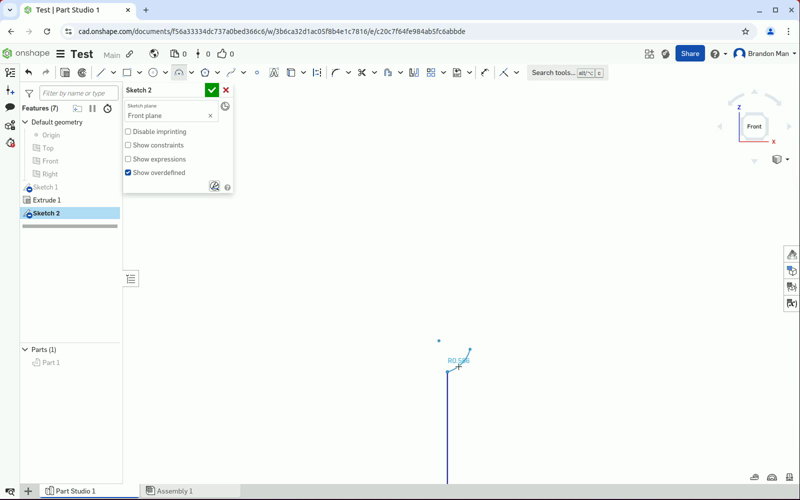
scroll(-6)
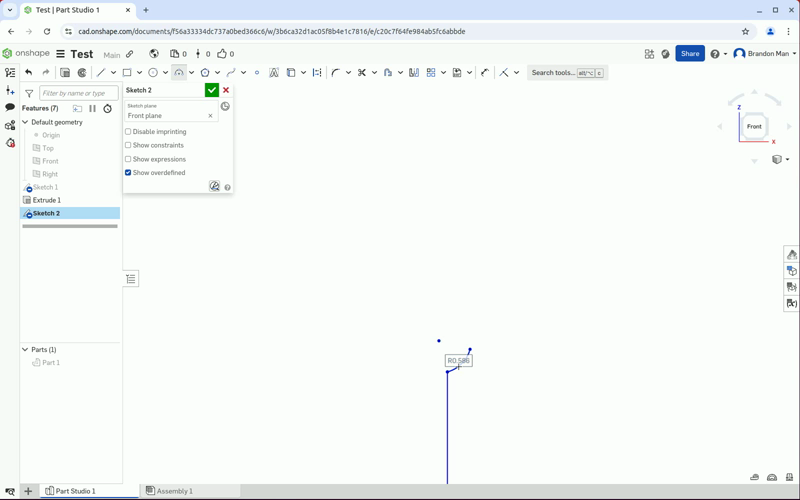
scroll(-6)
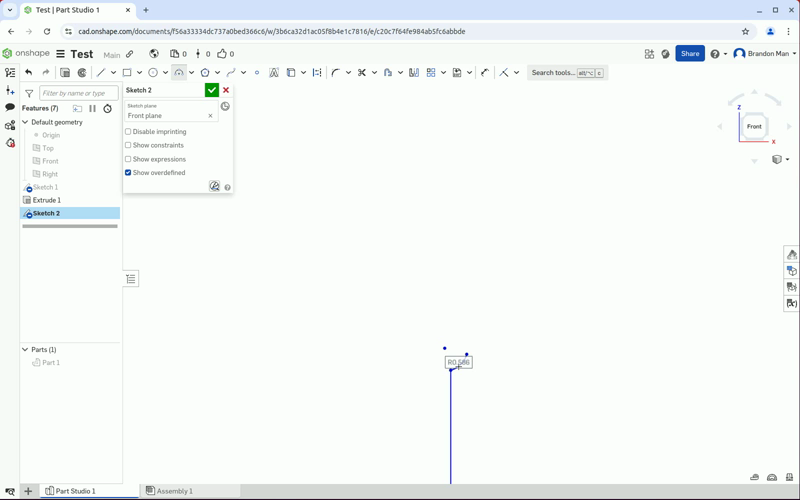
scroll(-6)
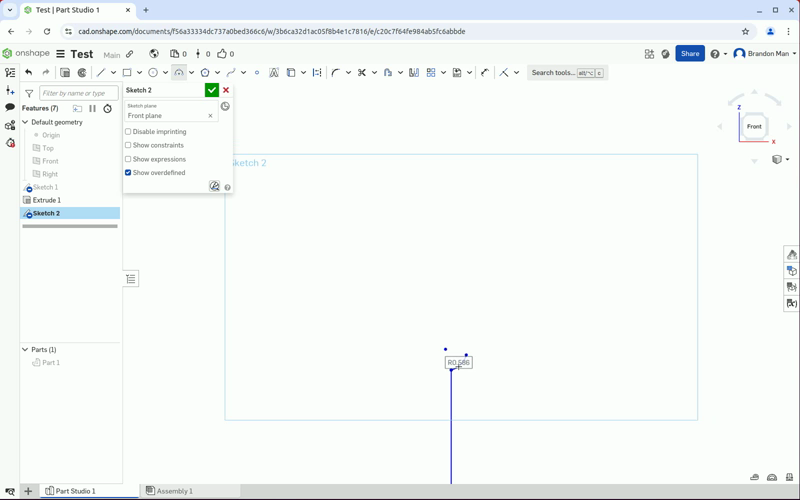
scroll(-6)
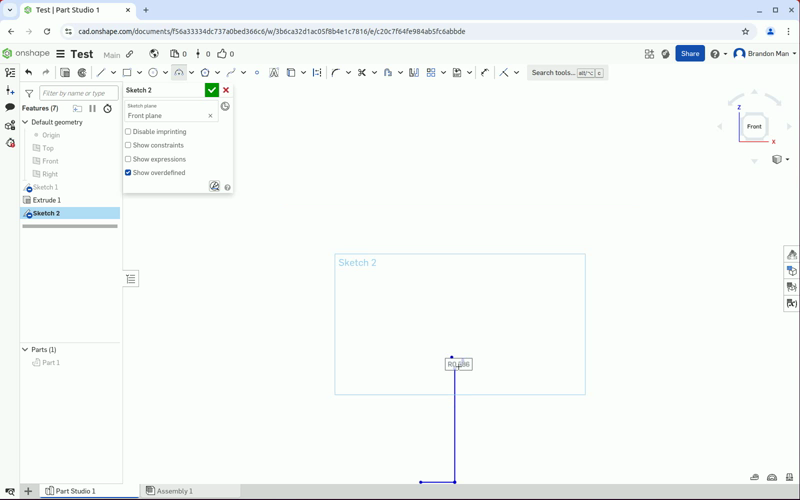
scroll(-6)
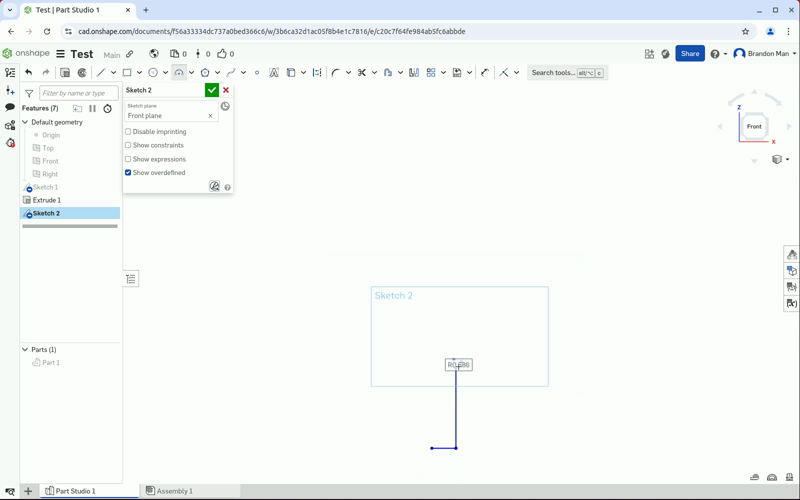
scroll(-6)
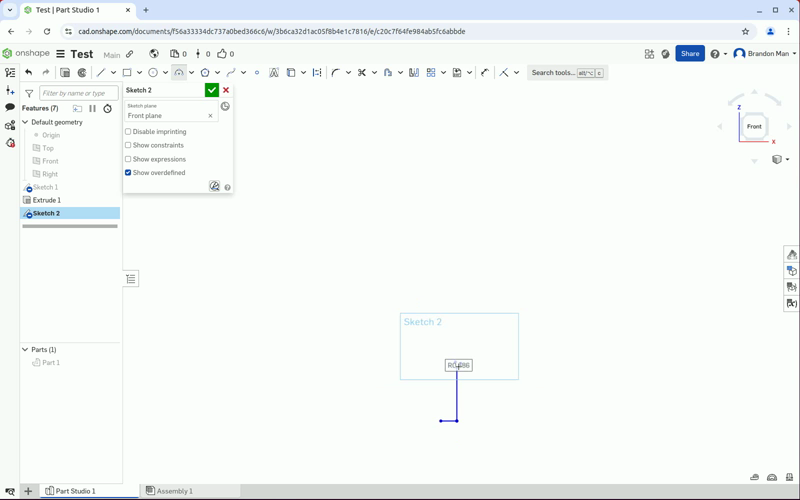
scroll(-6)
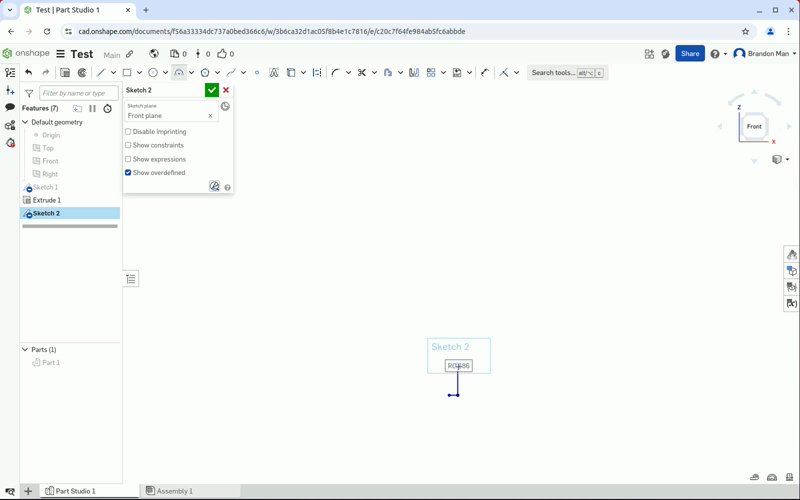
key_up(shift)
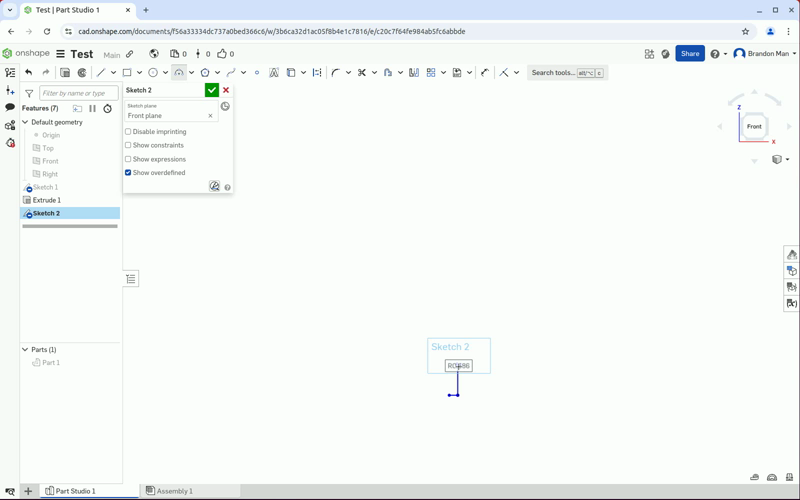
key(esc)
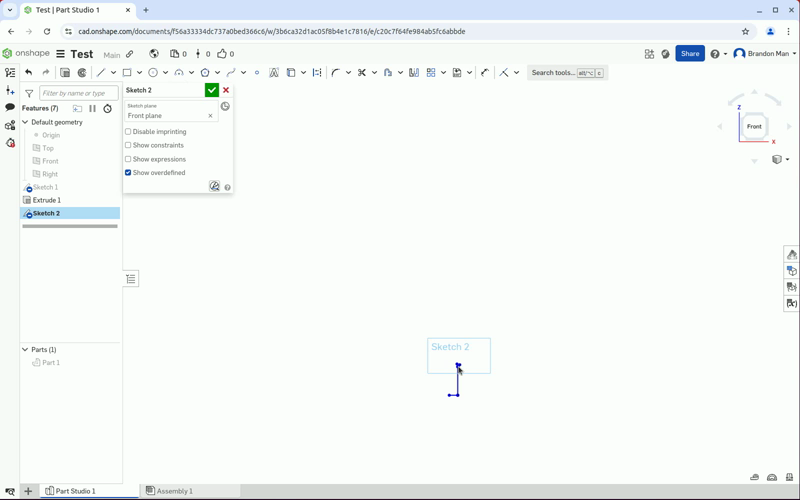
key(l)
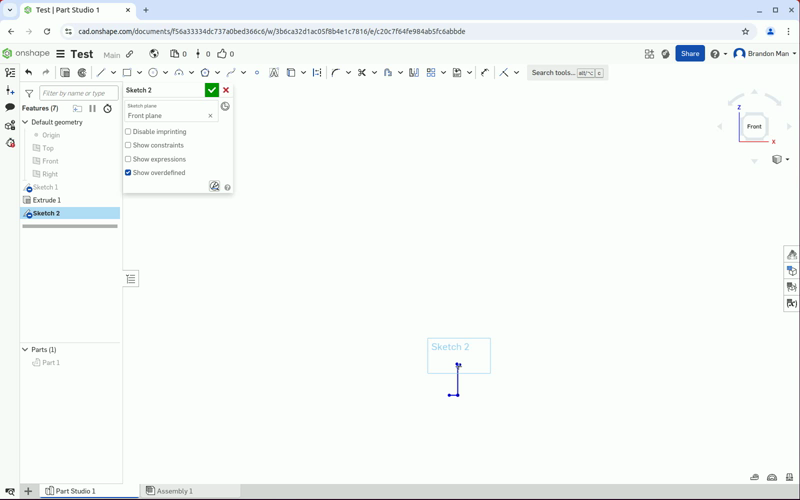
mouse_move(459, 364)
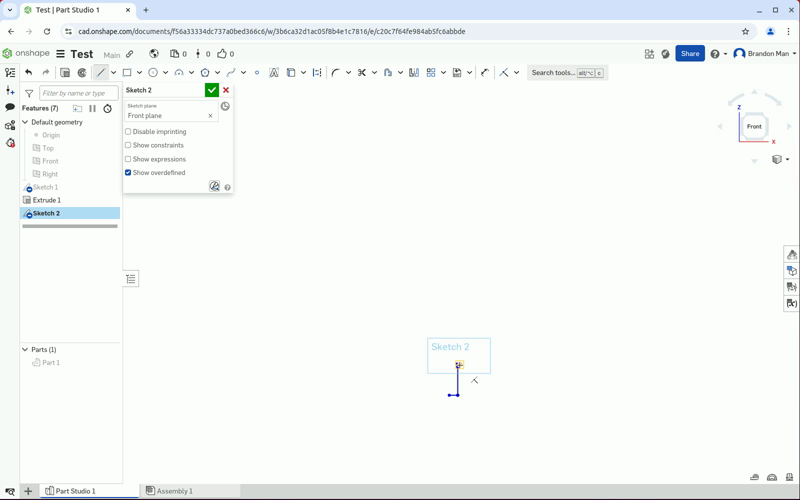
scroll(6)
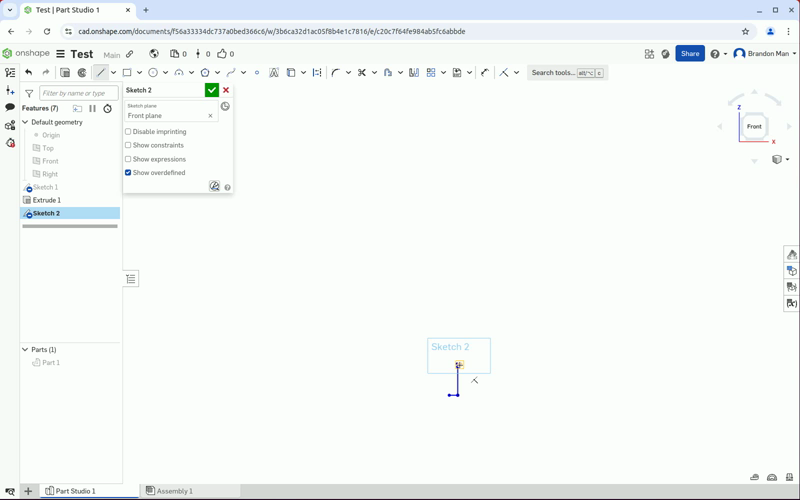
scroll(6)
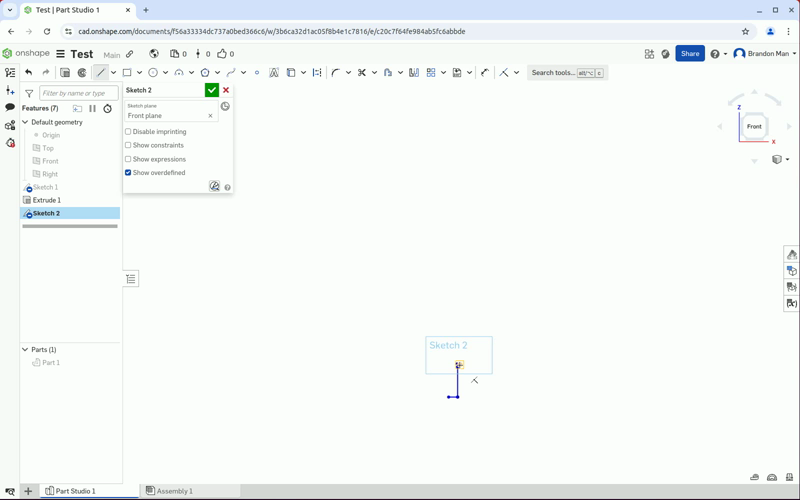
scroll(6)
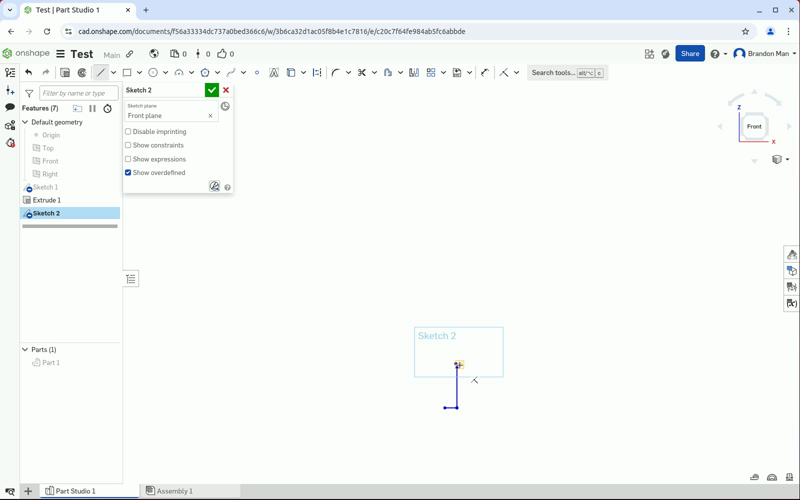
scroll(6)
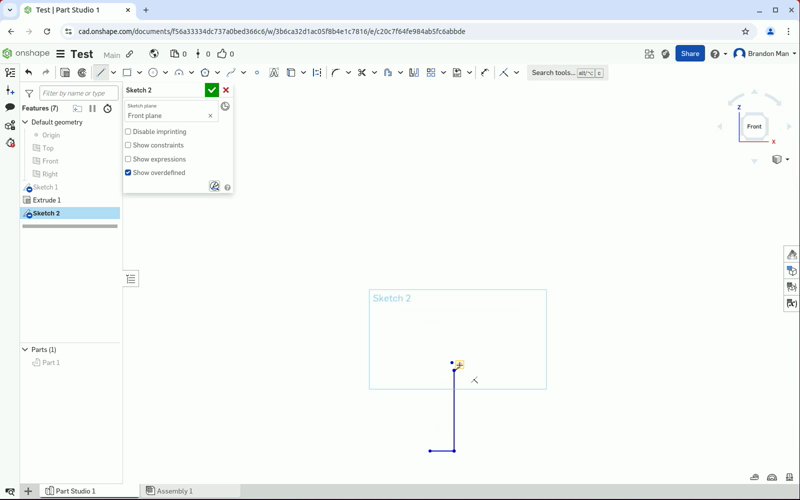
scroll(6)
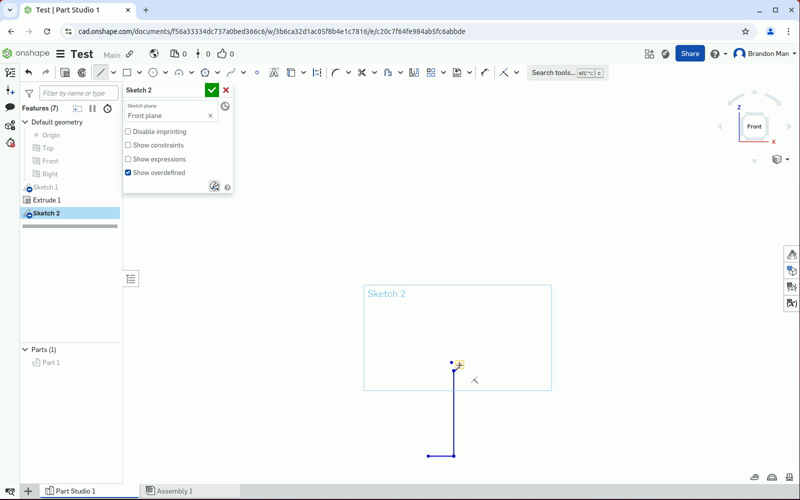
scroll(6)
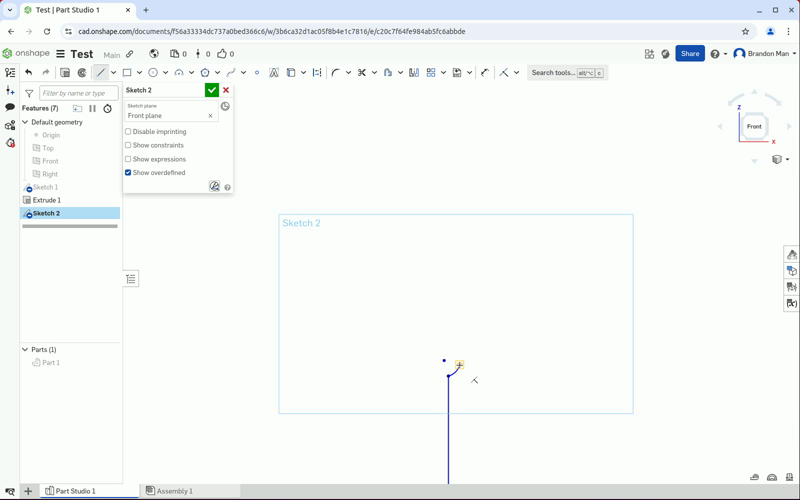
scroll(6)
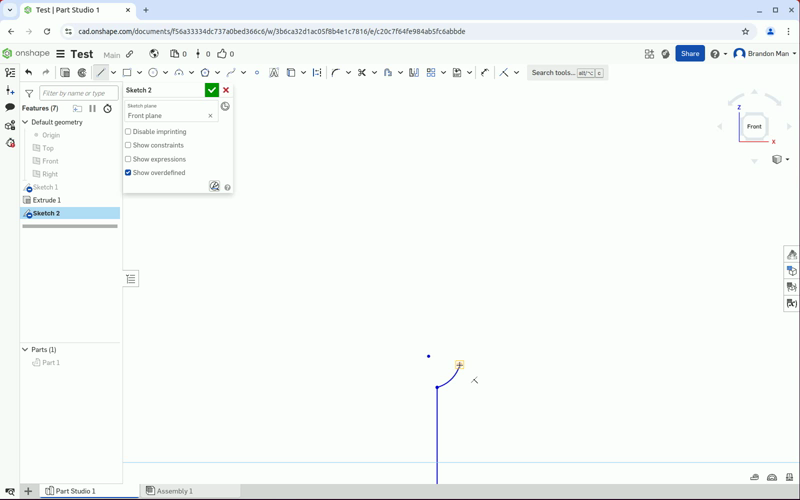
click(459, 364)
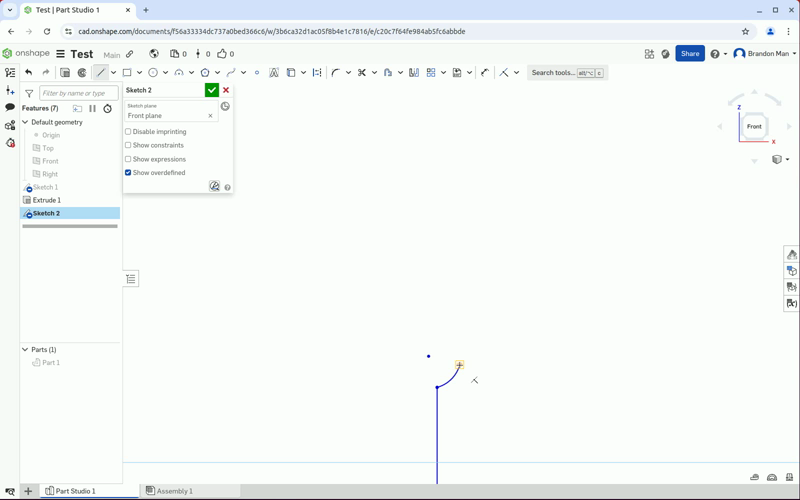
scroll(-6)
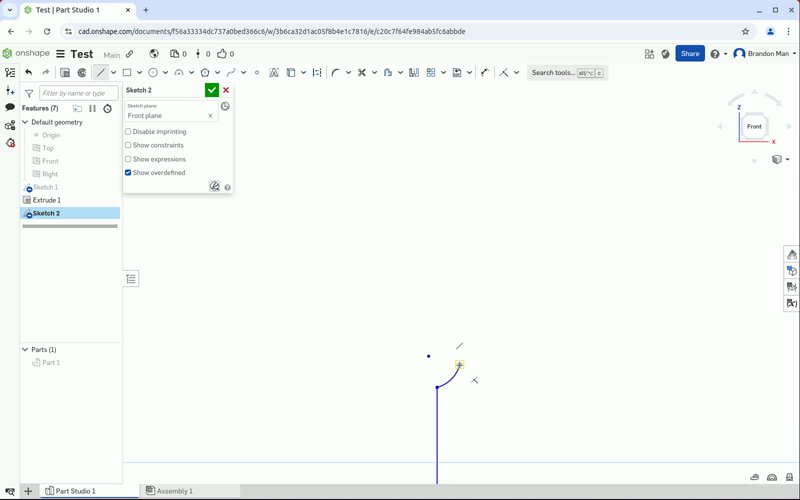
scroll(-6)
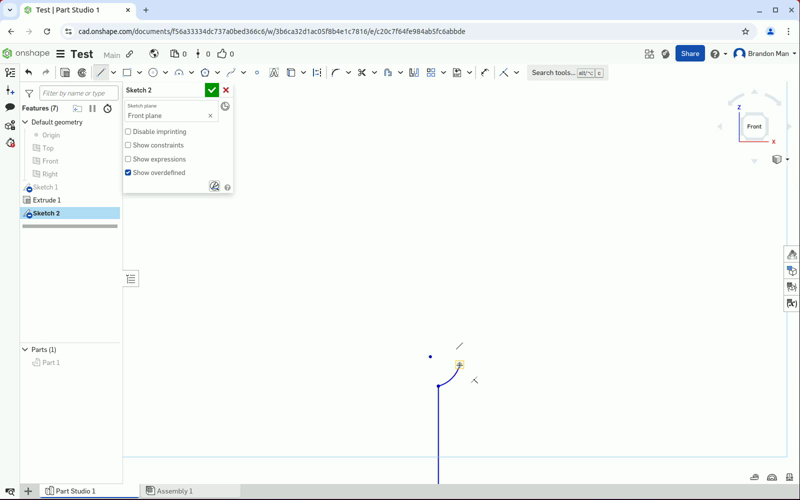
scroll(-6)
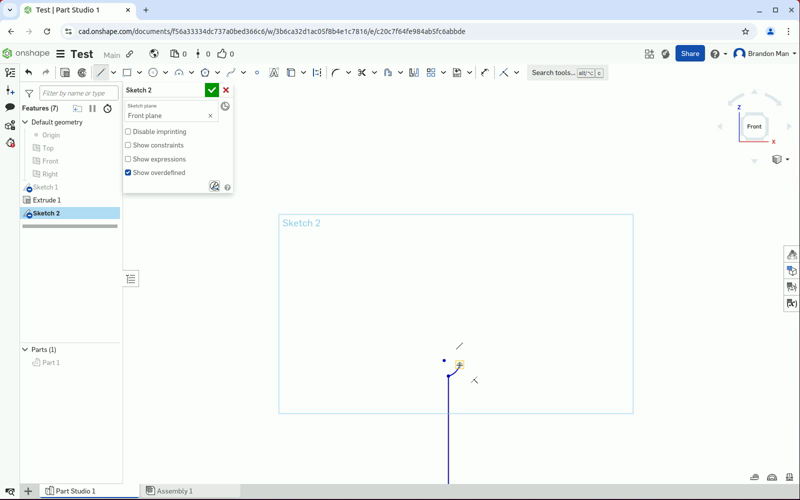
scroll(-6)
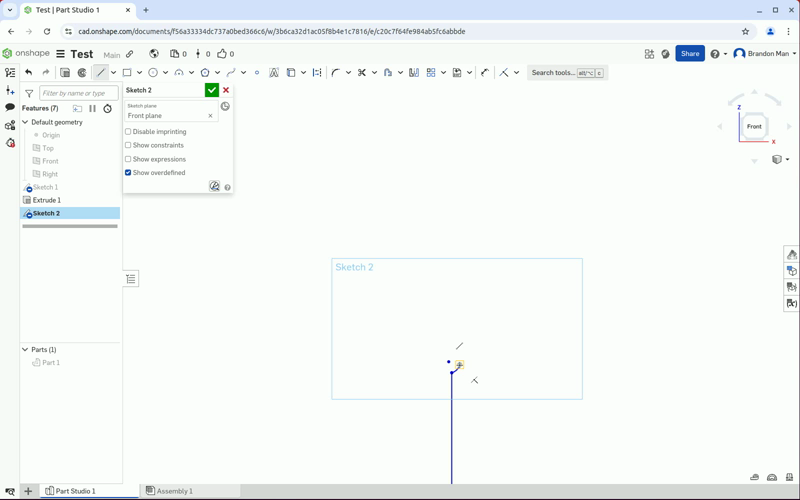
scroll(-6)
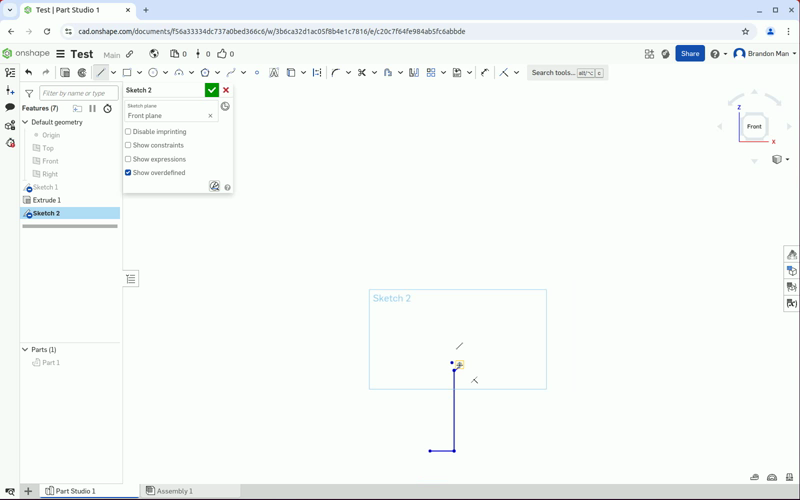
scroll(-6)
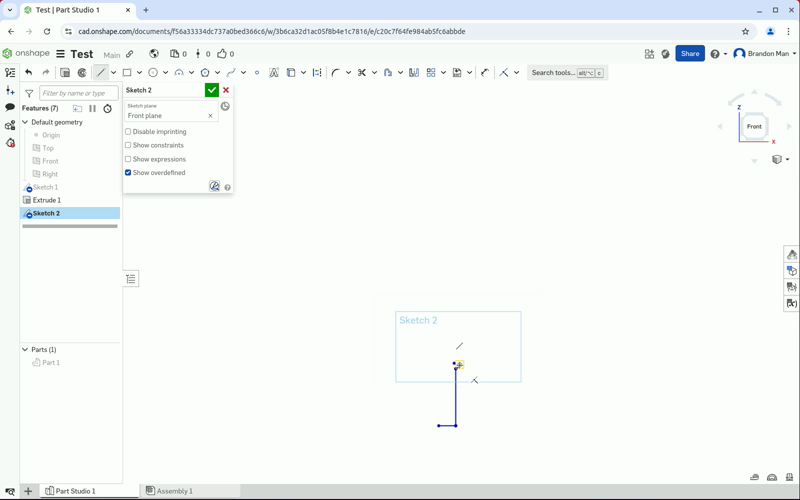
scroll(-6)
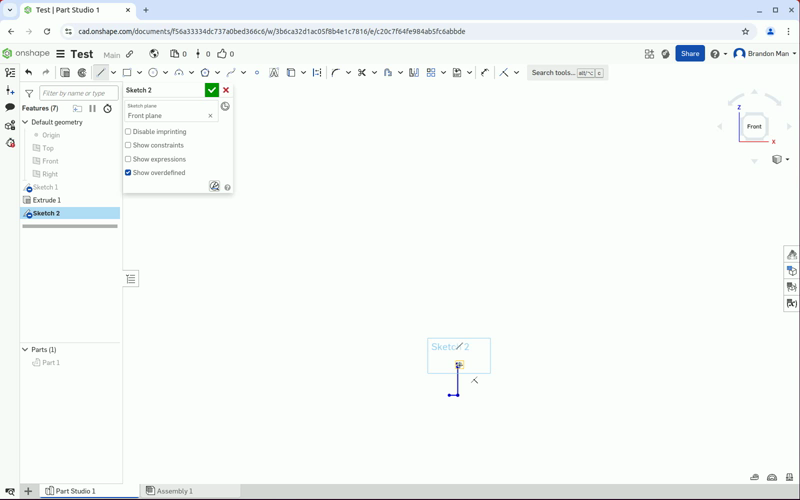
key_down(shift)
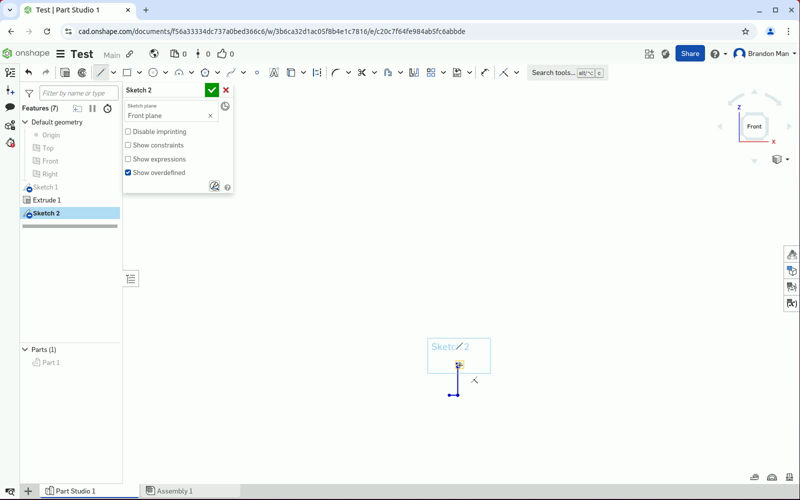
mouse_move(489, 364)
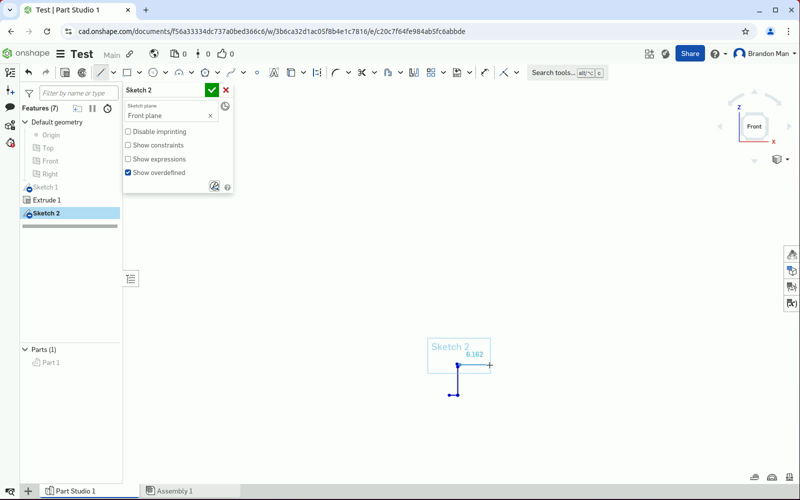
mouse_move(480, 364)
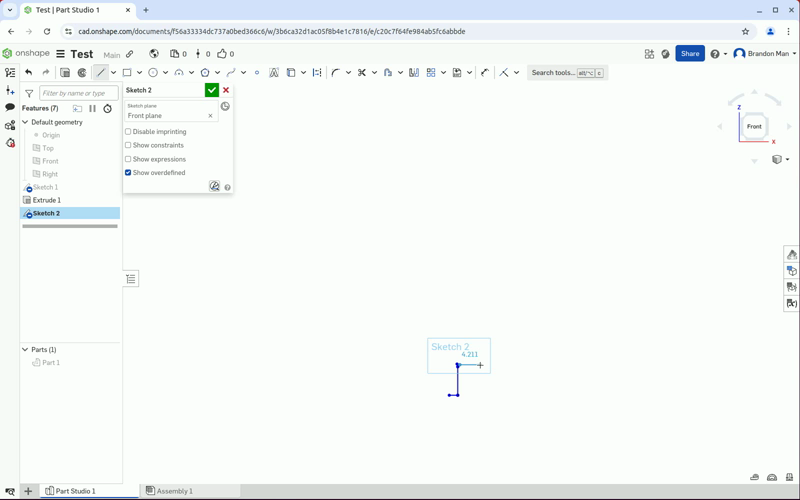
click(480, 364)
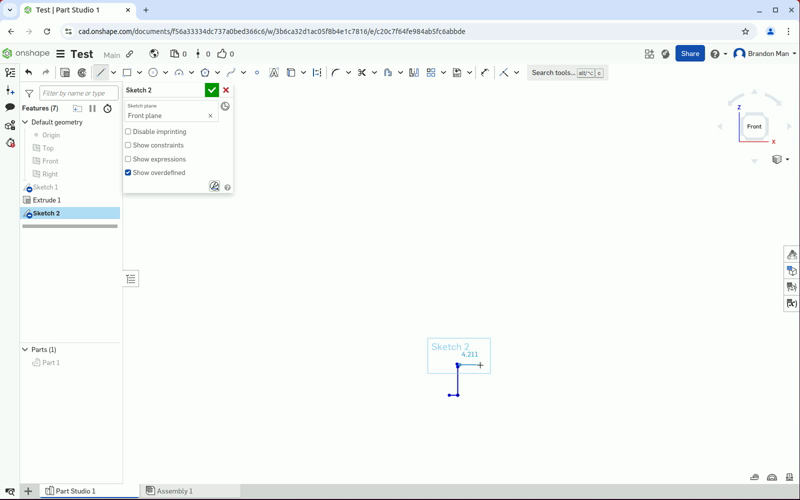
key_up(shift)
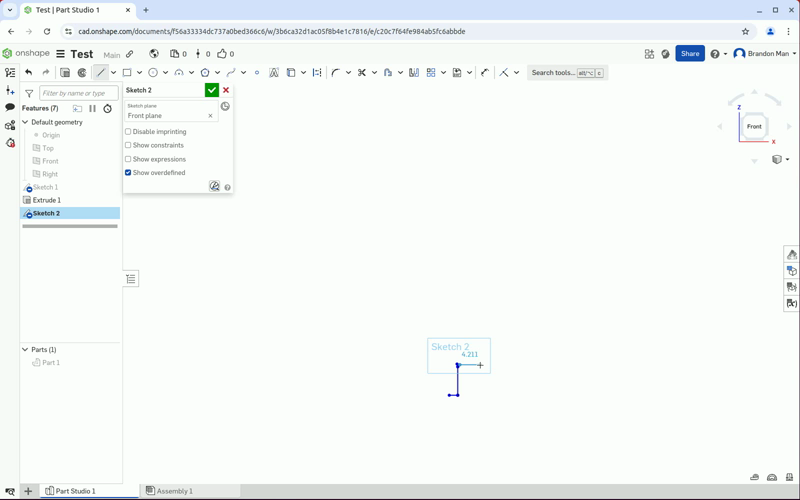
key_down(shift)
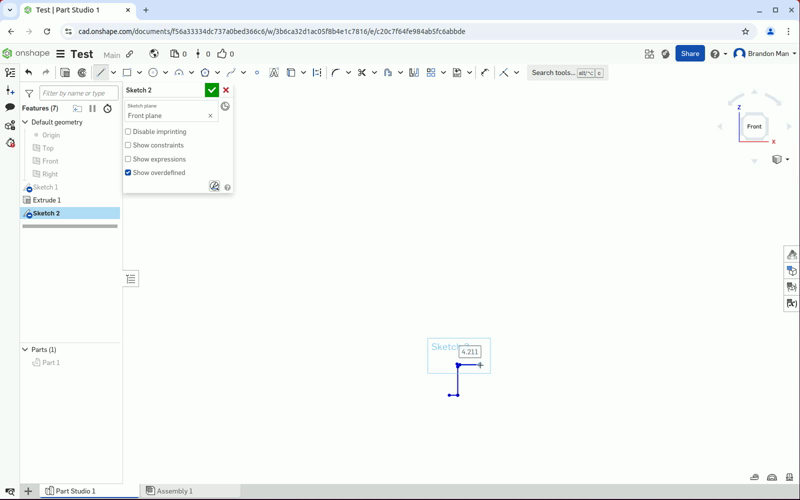
mouse_move(510, 364)
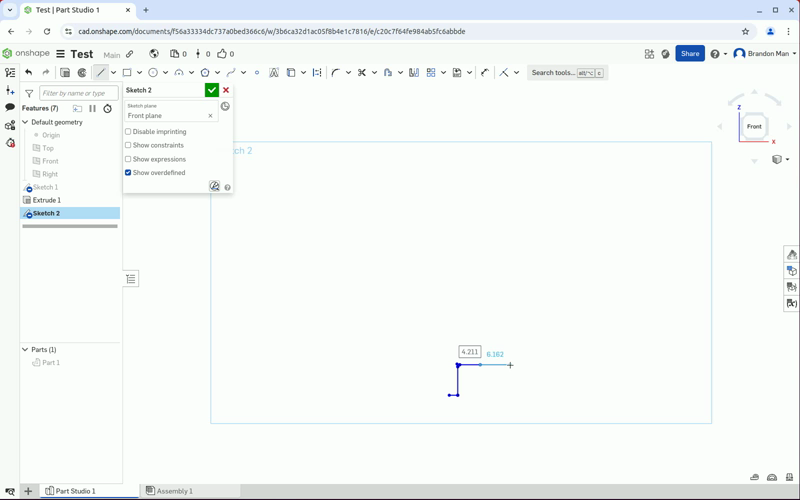
mouse_move(508, 336)
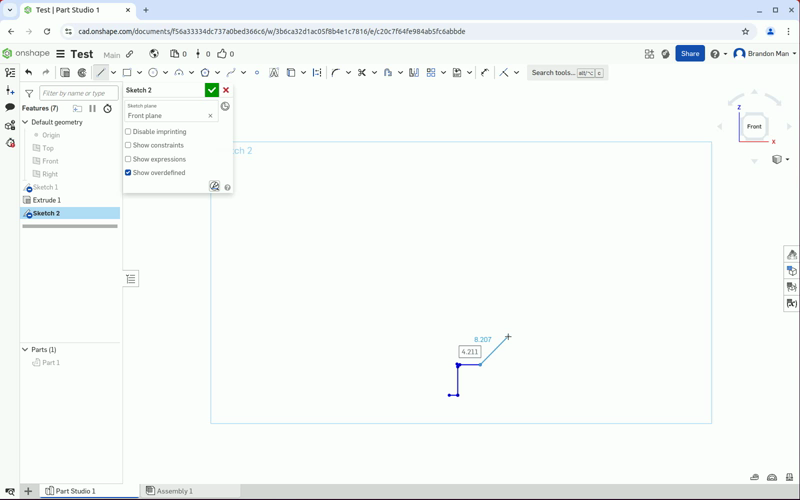
click(508, 336)
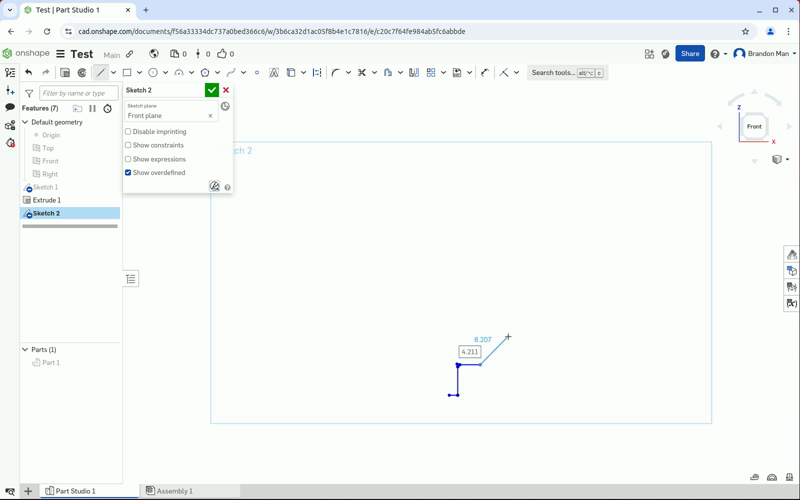
key_up(shift)
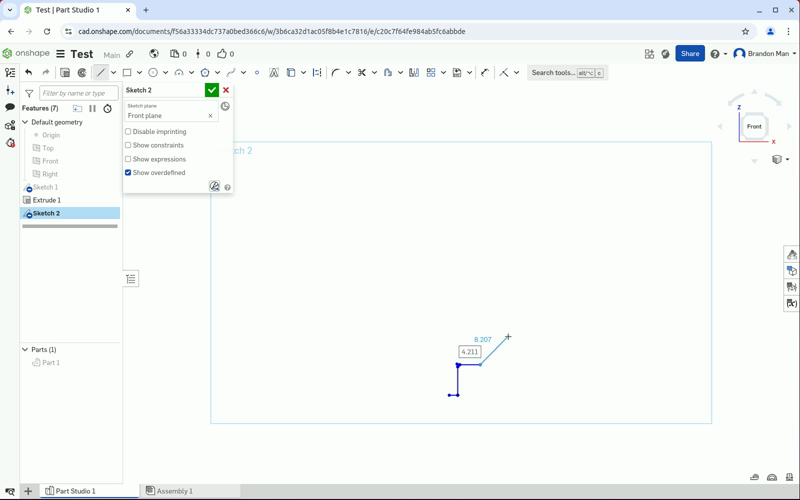
key_down(shift)
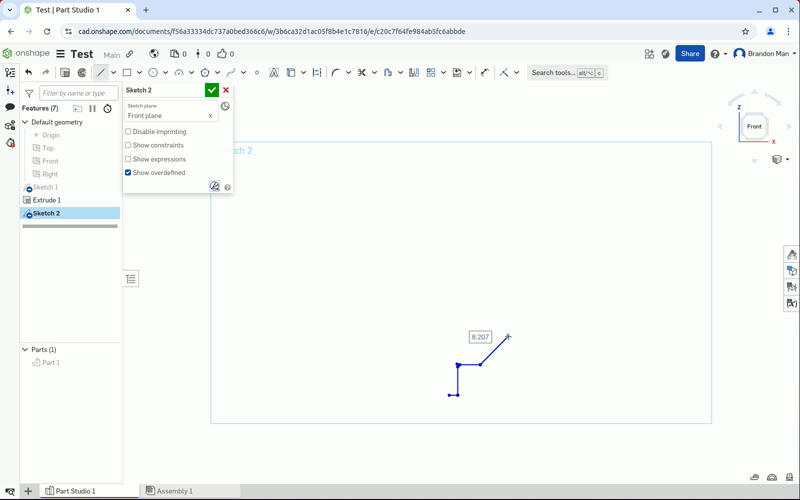
mouse_move(538, 336)
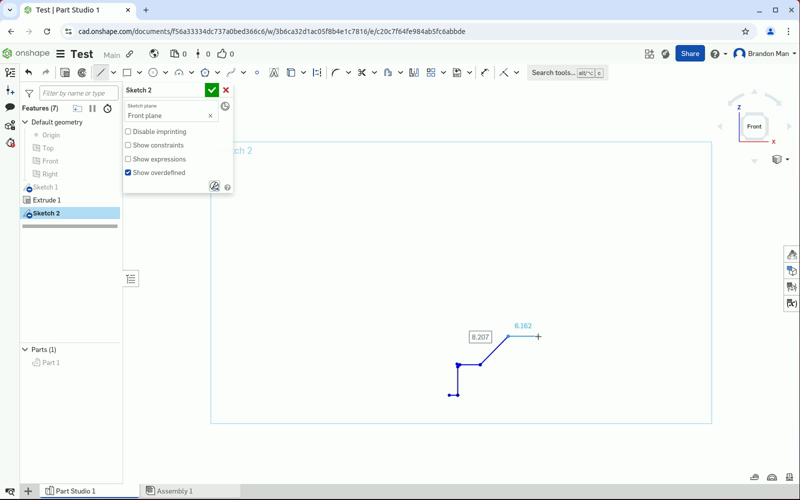
mouse_move(508, 313)
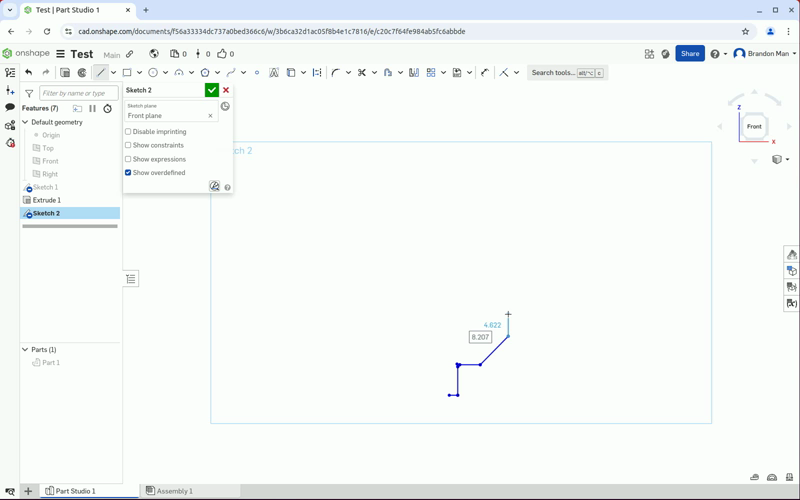
click(508, 313)
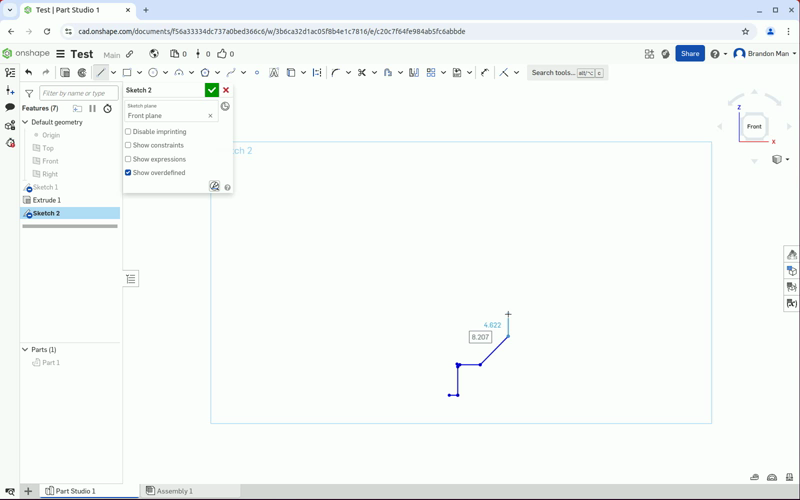
key_up(shift)
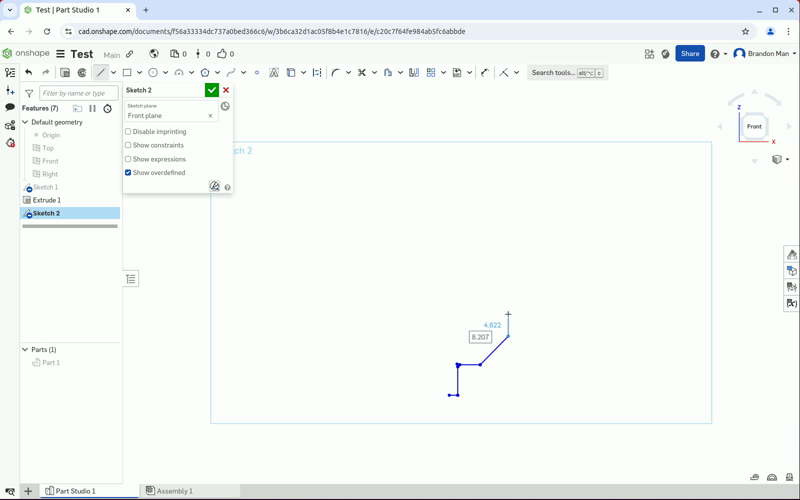
key_down(shift)
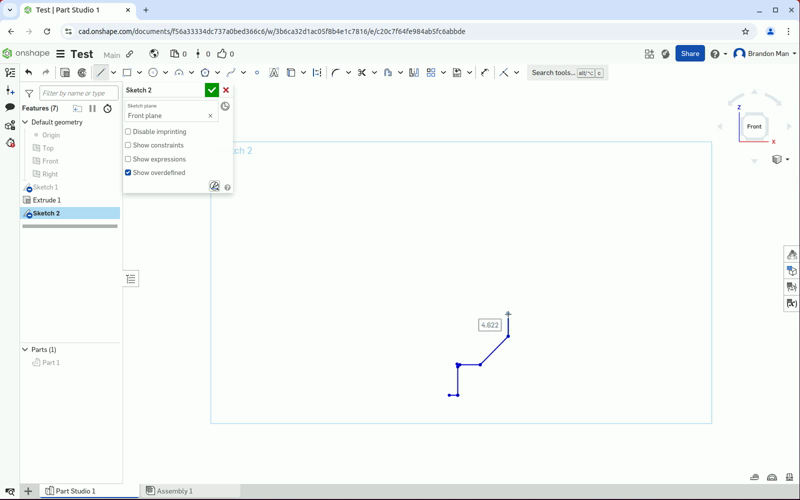
mouse_move(538, 313)
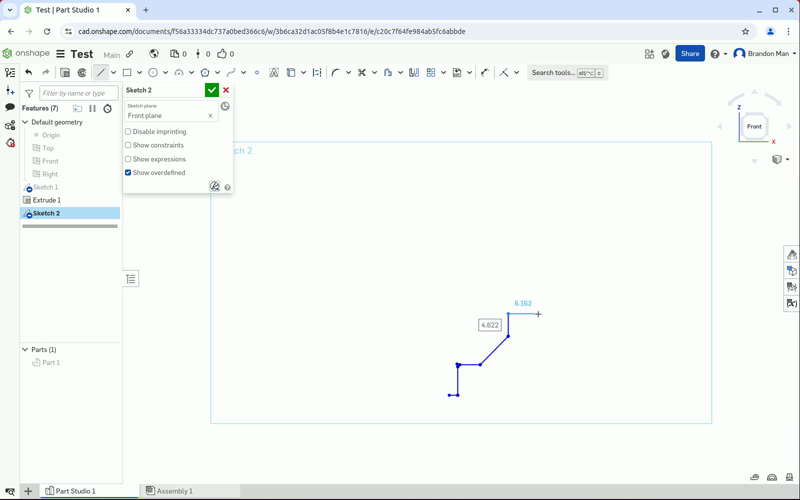
mouse_move(459, 313)
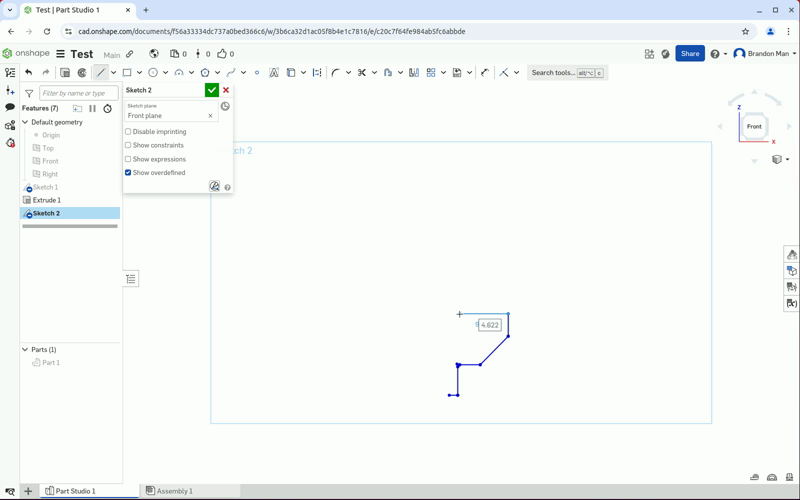
click(459, 313)
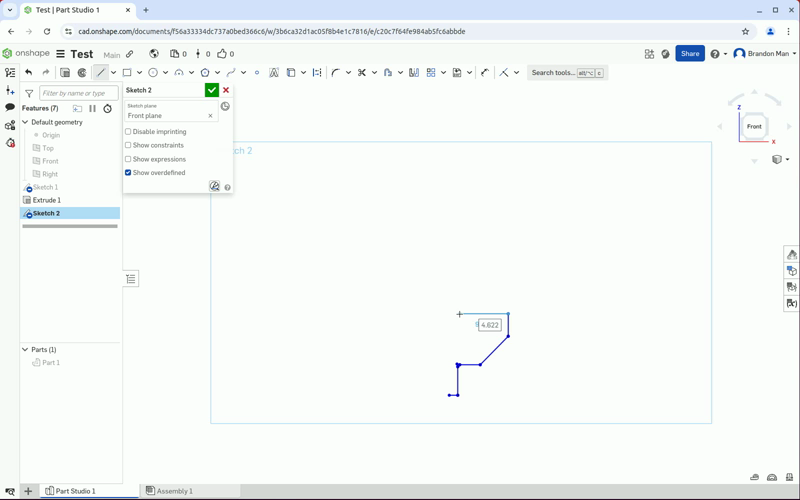
key_up(shift)
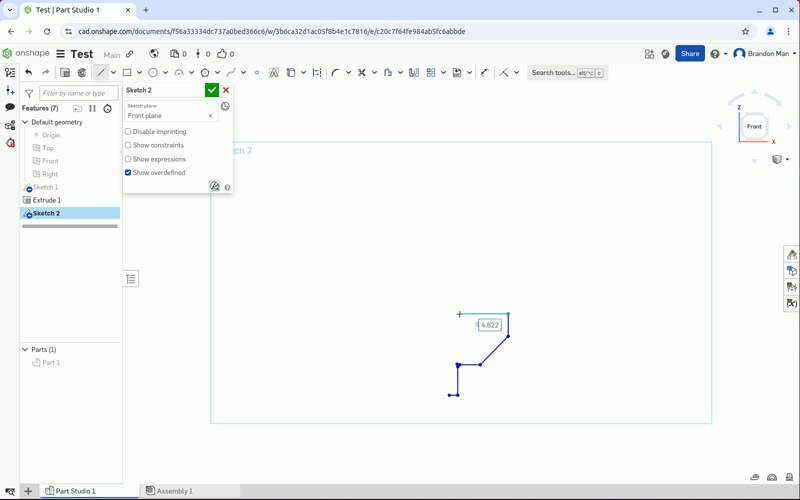
key(esc)
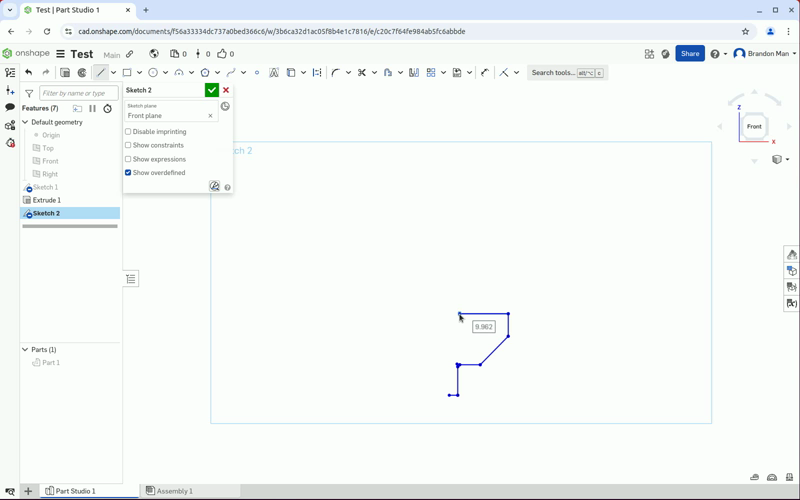
key(a)
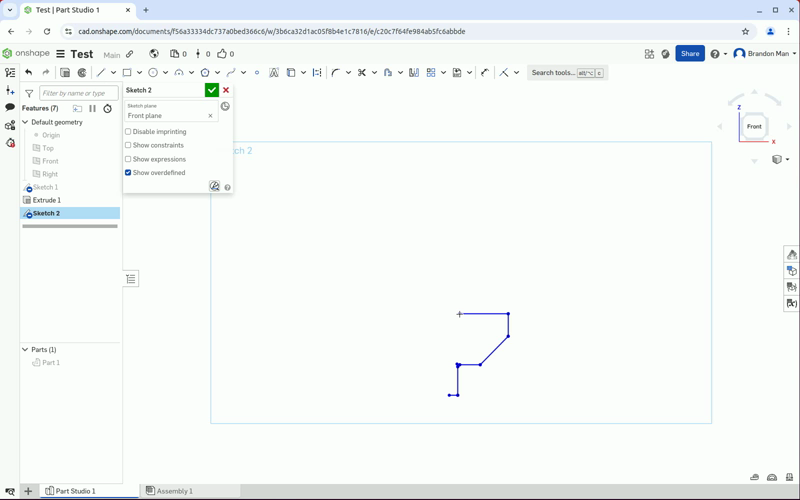
mouse_move(459, 313)
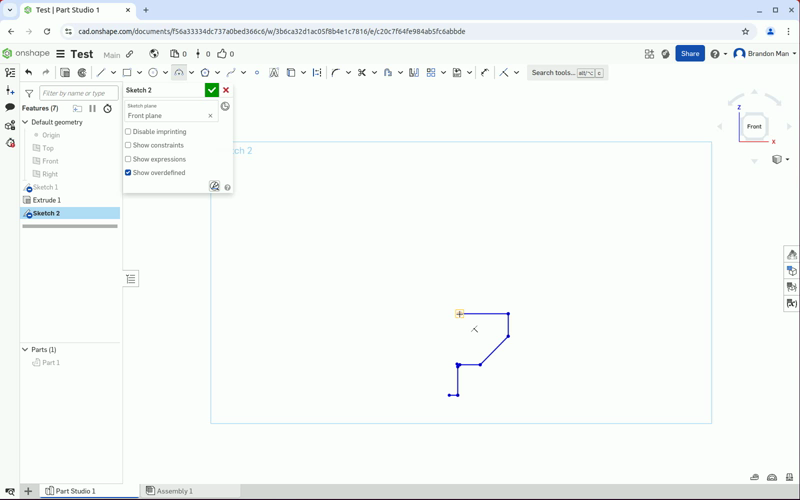
click(459, 313)
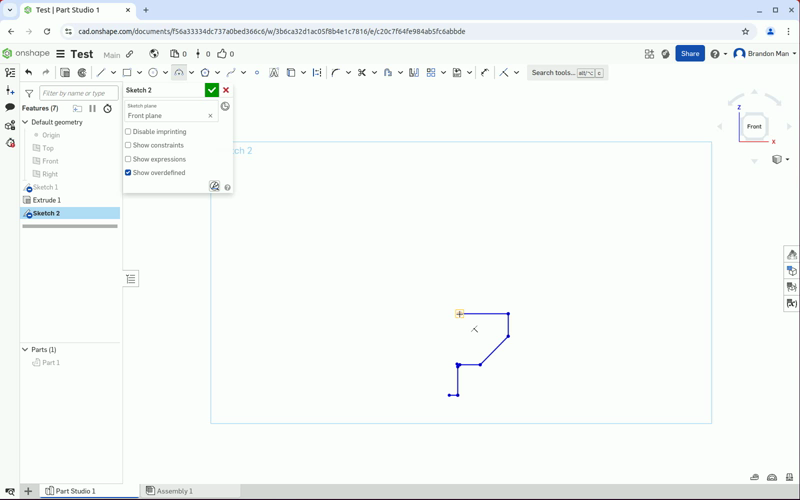
key_down(shift)
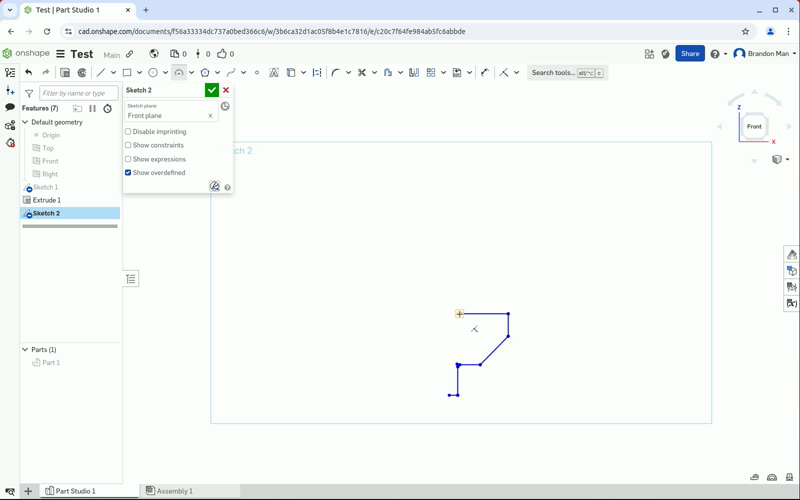
mouse_move(457, 311)
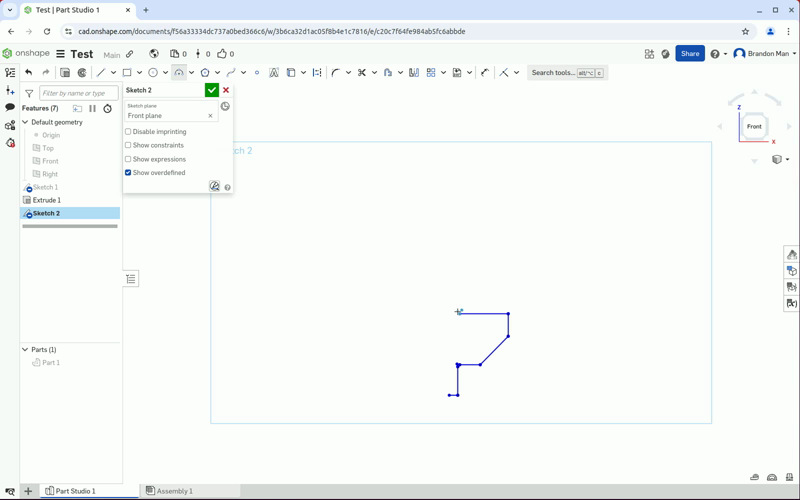
scroll(6)
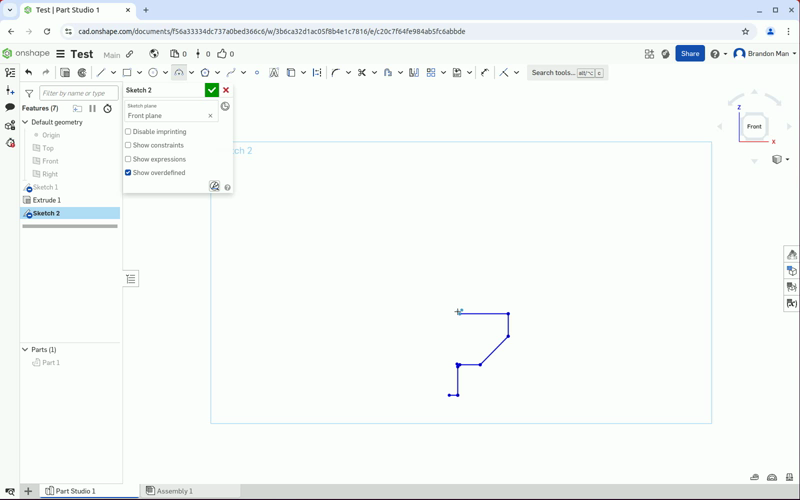
scroll(6)
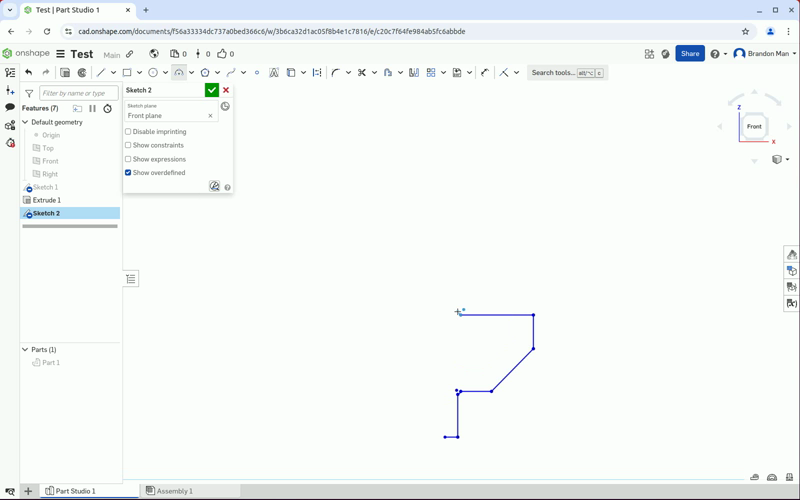
scroll(6)
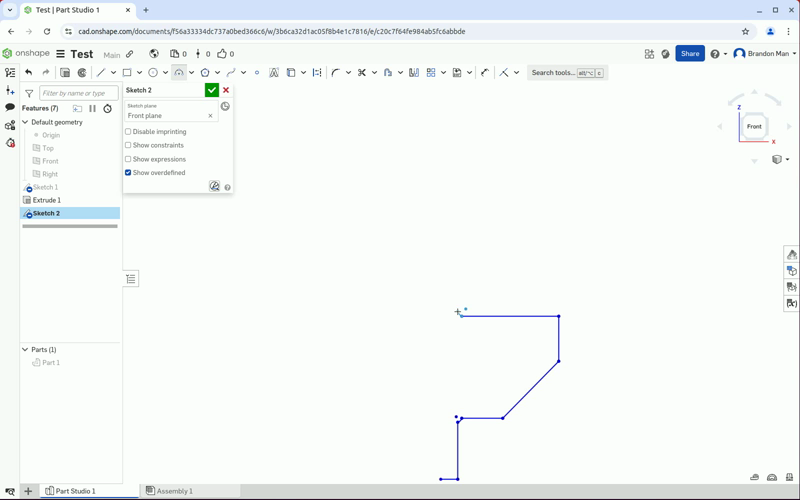
scroll(6)
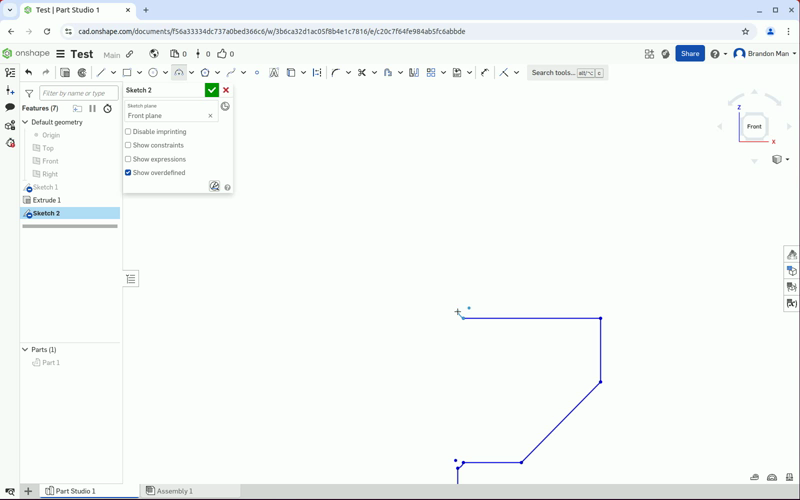
scroll(6)
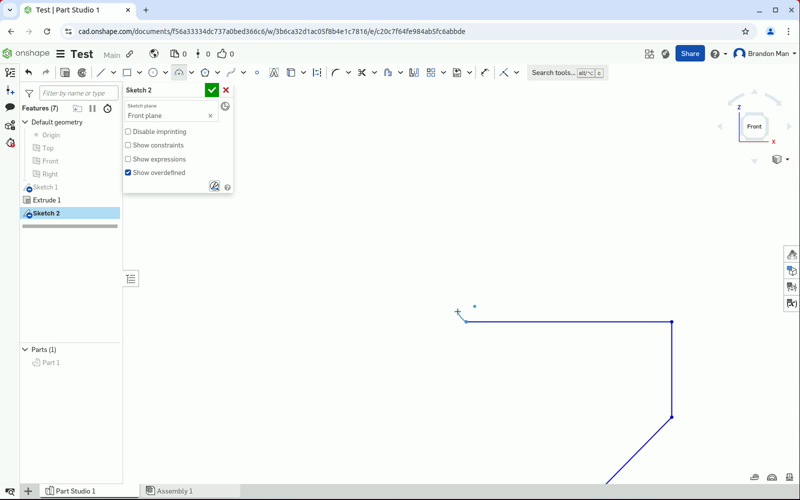
scroll(6)
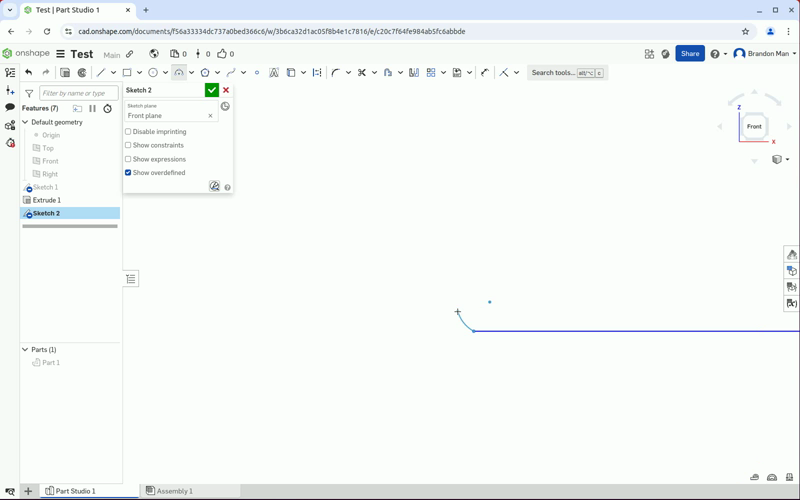
scroll(6)
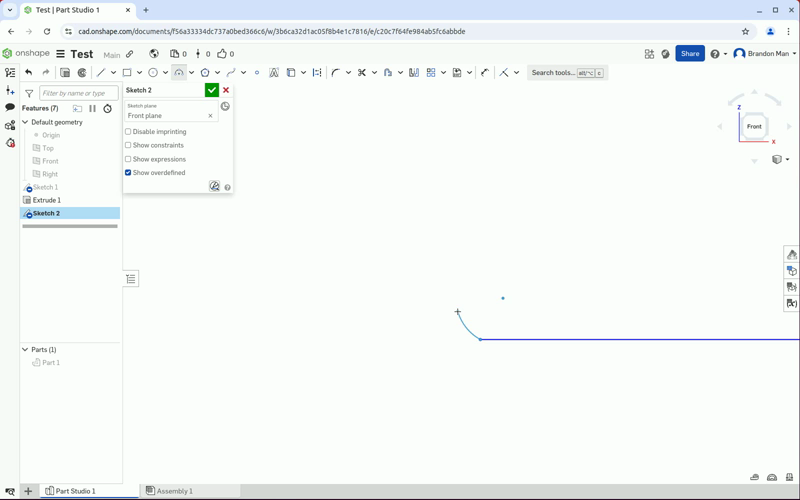
click(457, 311)
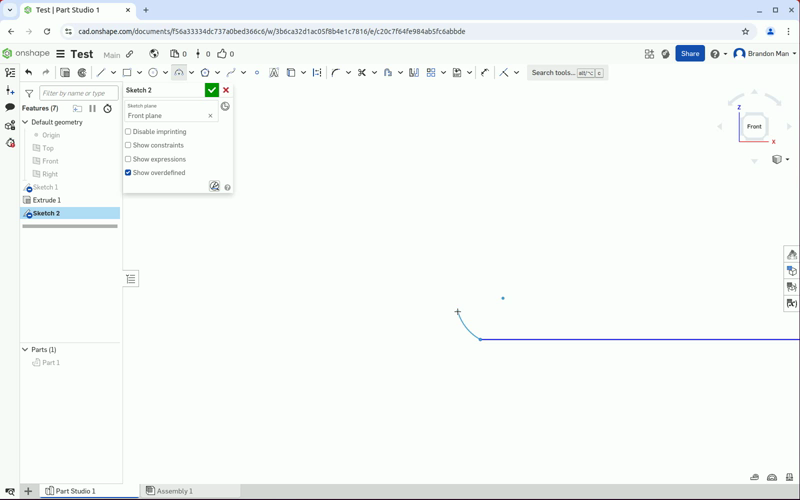
scroll(-6)
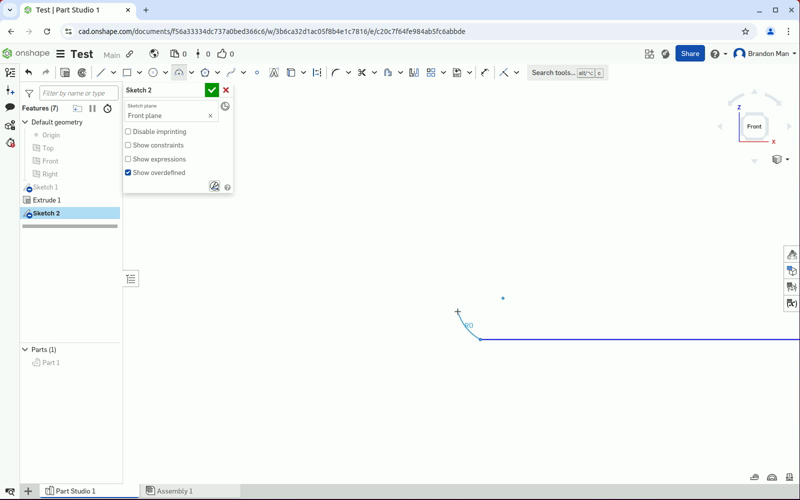
scroll(-6)
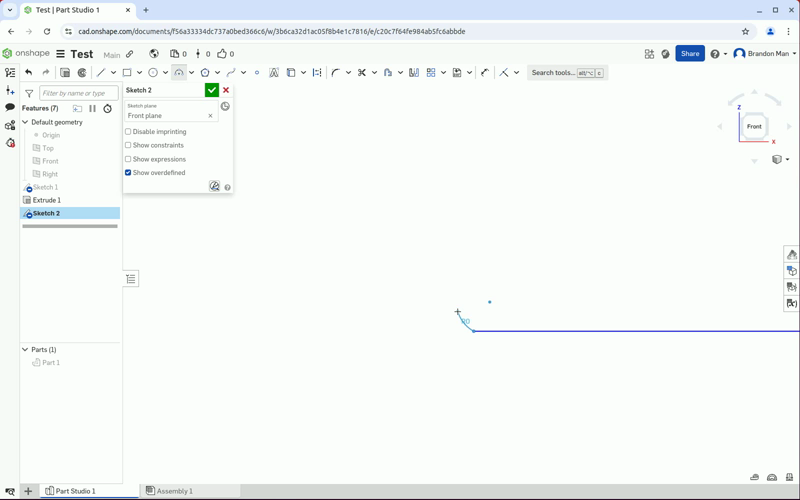
scroll(-6)
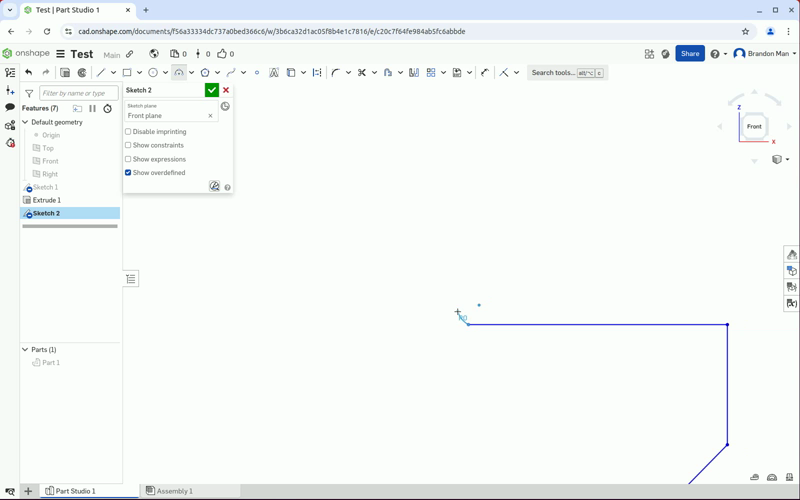
scroll(-6)
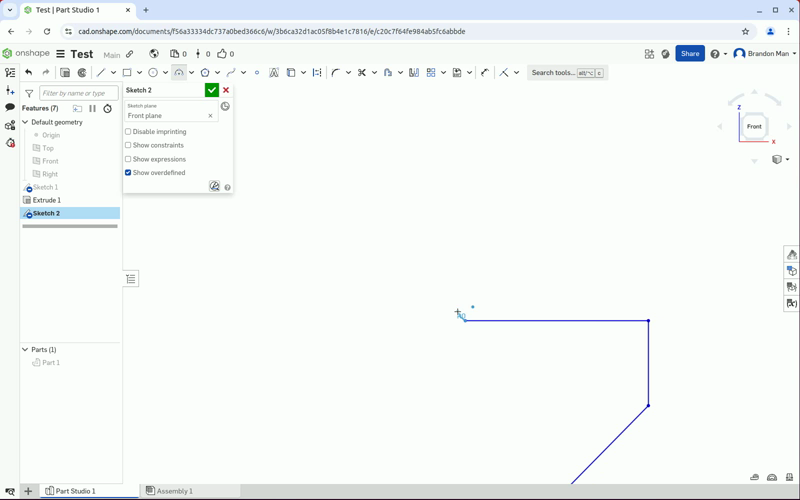
scroll(-6)
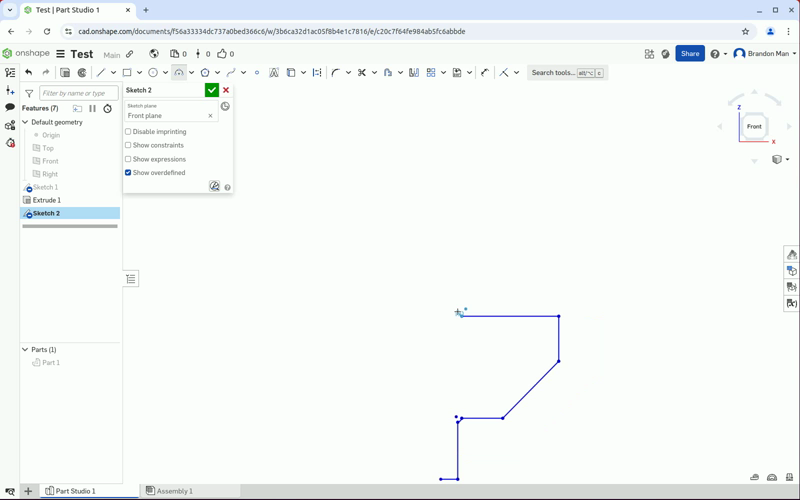
scroll(-6)
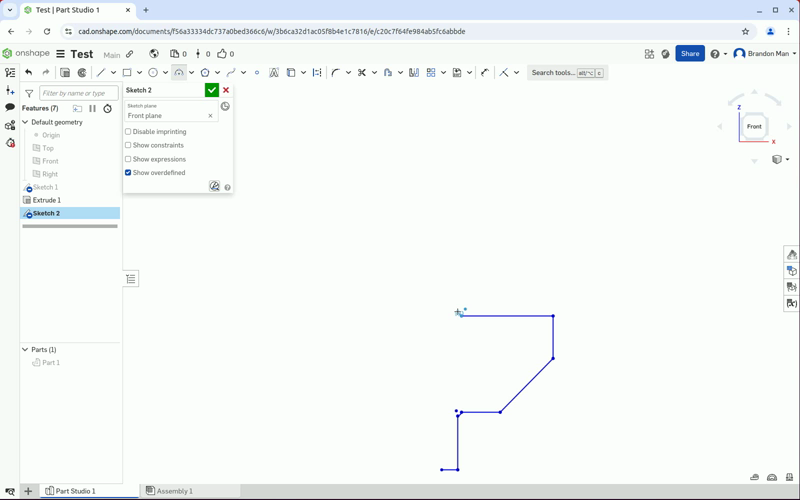
scroll(-6)
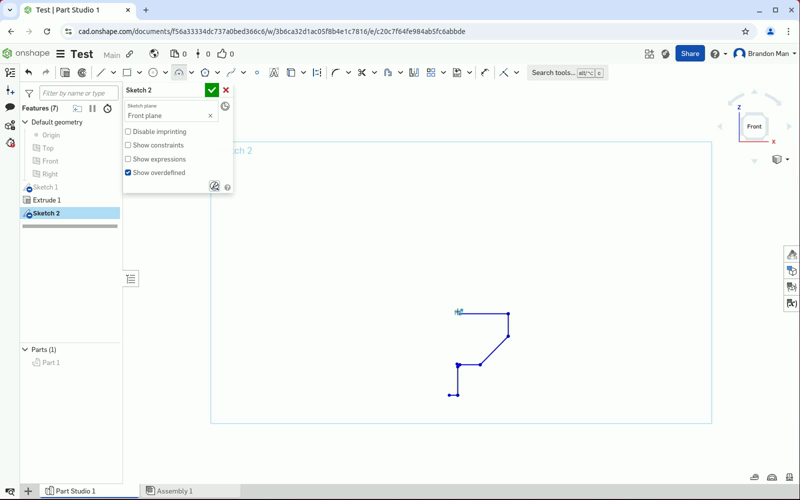
mouse_move(458, 312)
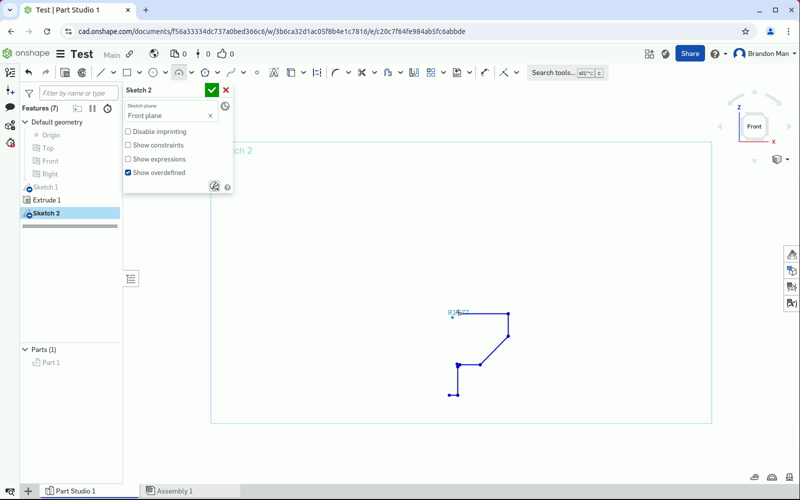
scroll(6)
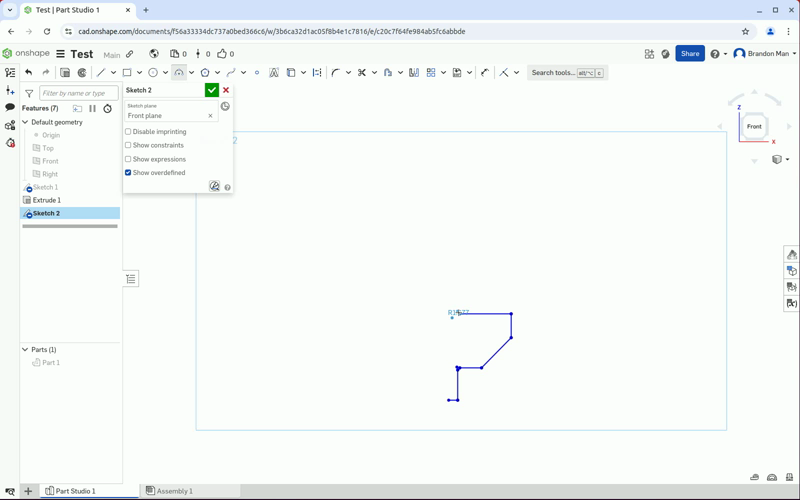
scroll(6)
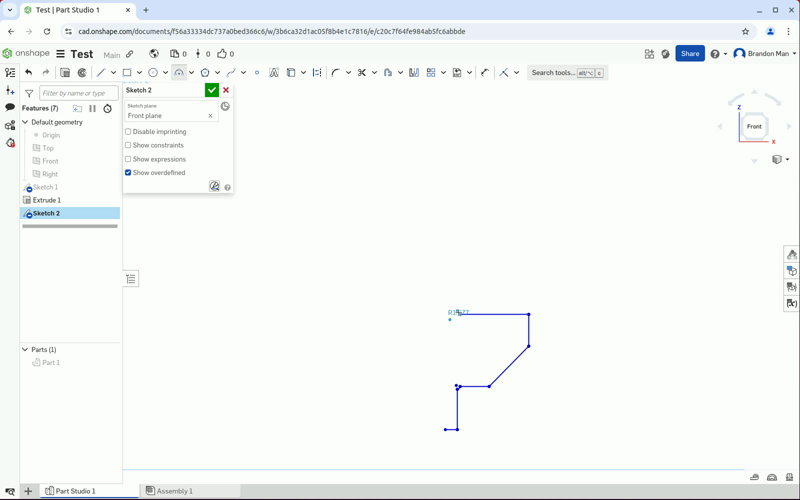
scroll(6)
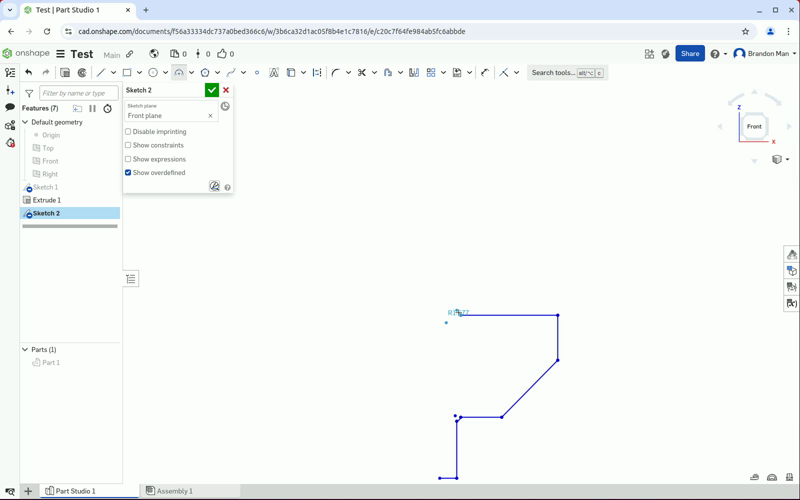
scroll(6)
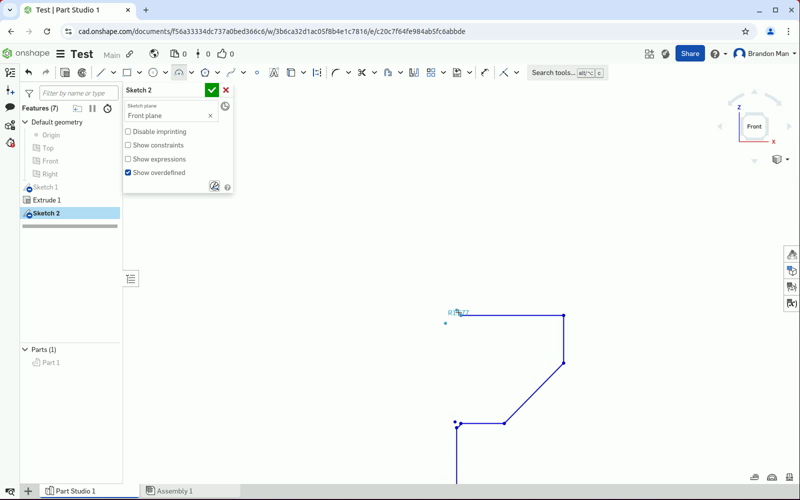
scroll(6)
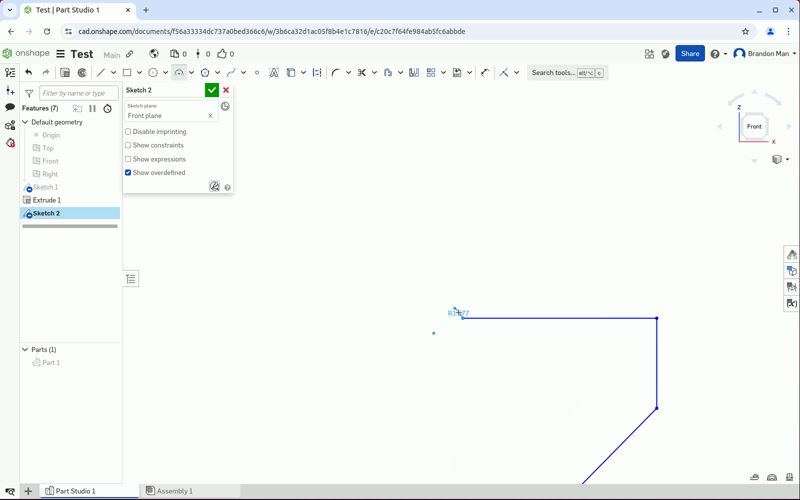
scroll(6)
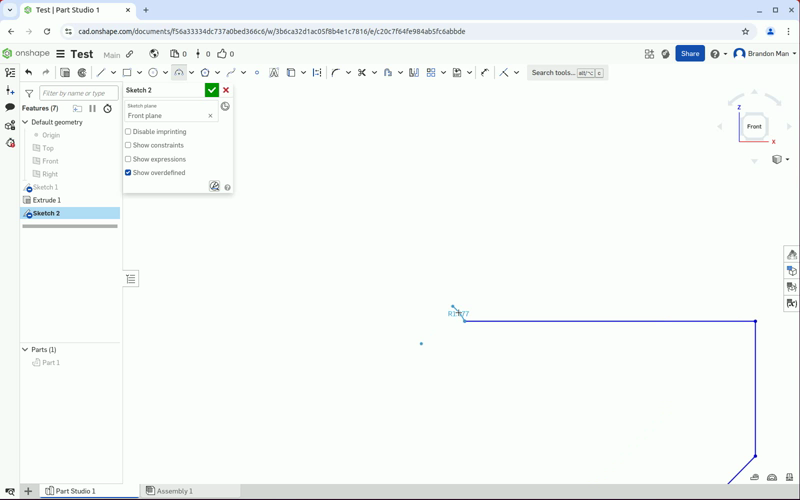
scroll(6)
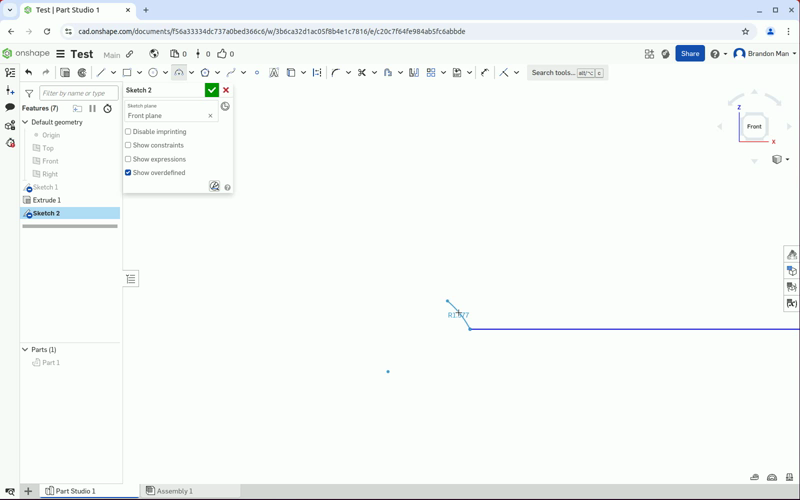
click(458, 312)
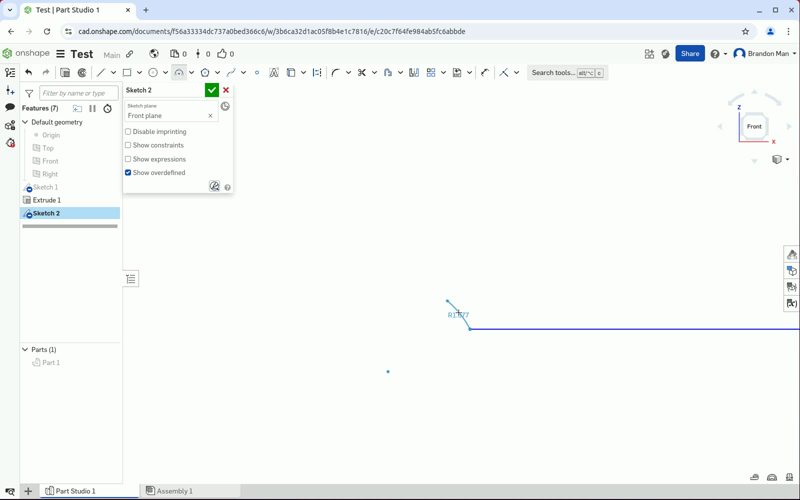
scroll(-6)
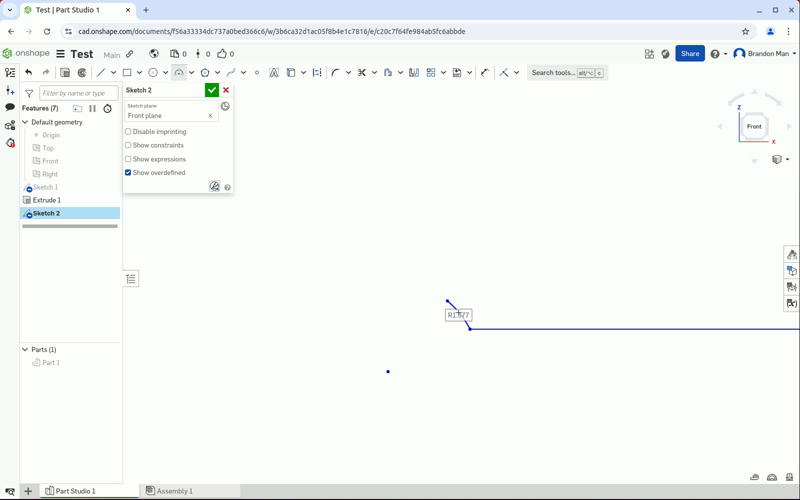
scroll(-6)
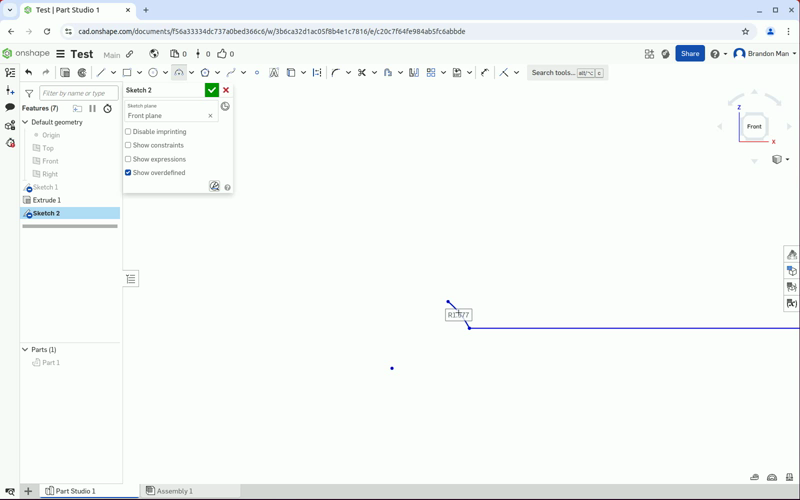
scroll(-6)
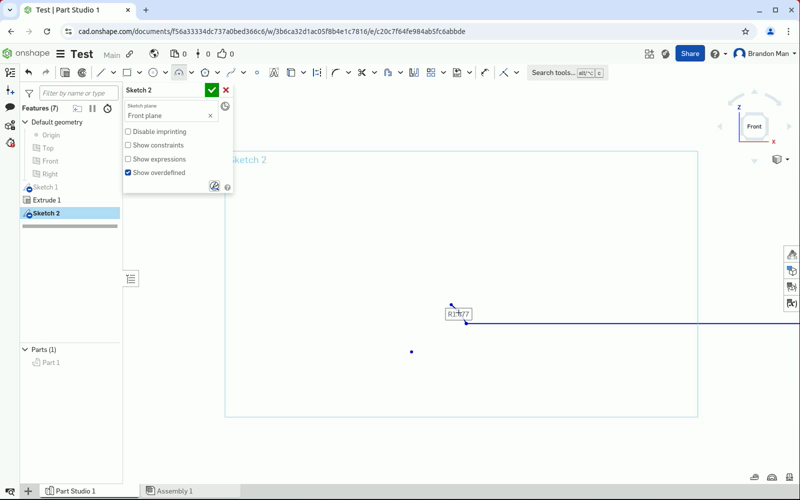
scroll(-6)
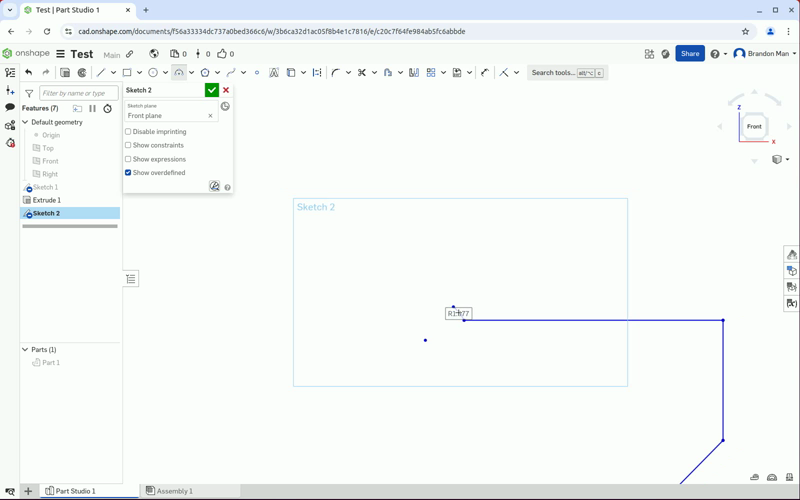
scroll(-6)
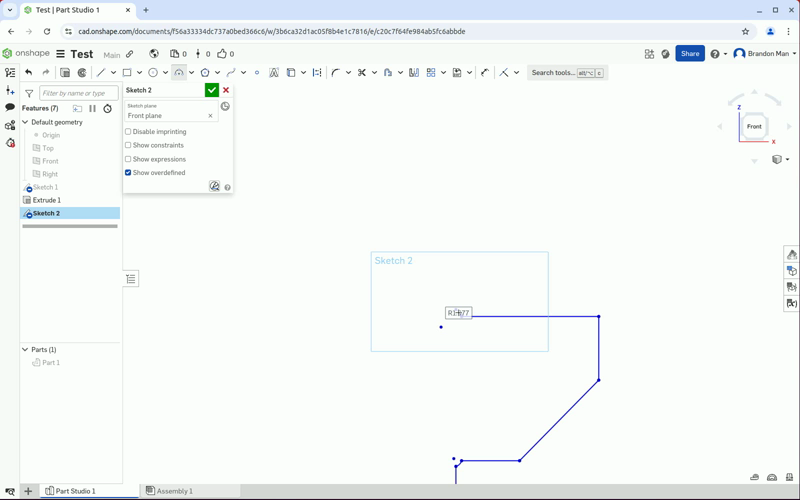
scroll(-6)
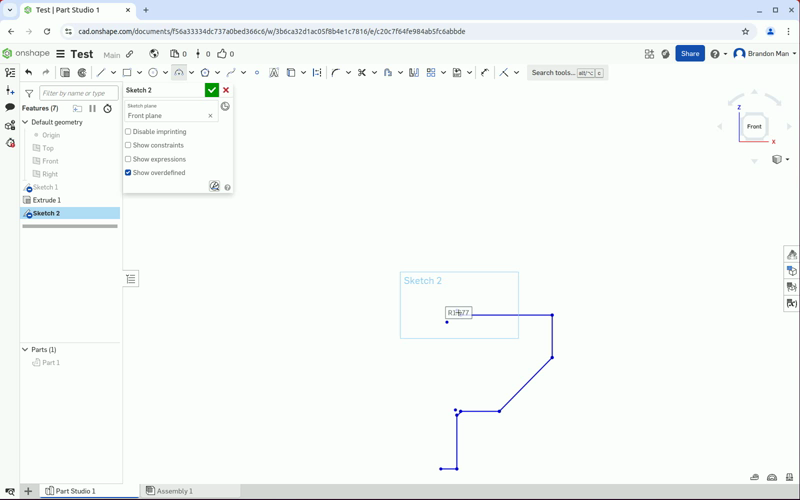
scroll(-6)
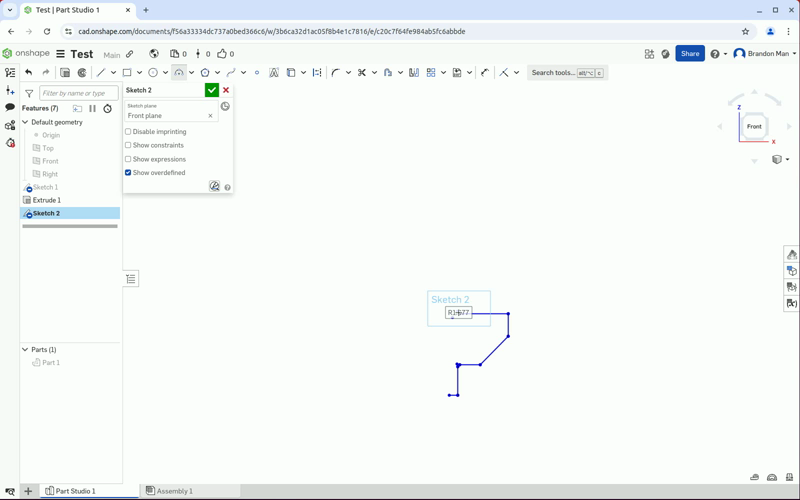
key_up(shift)
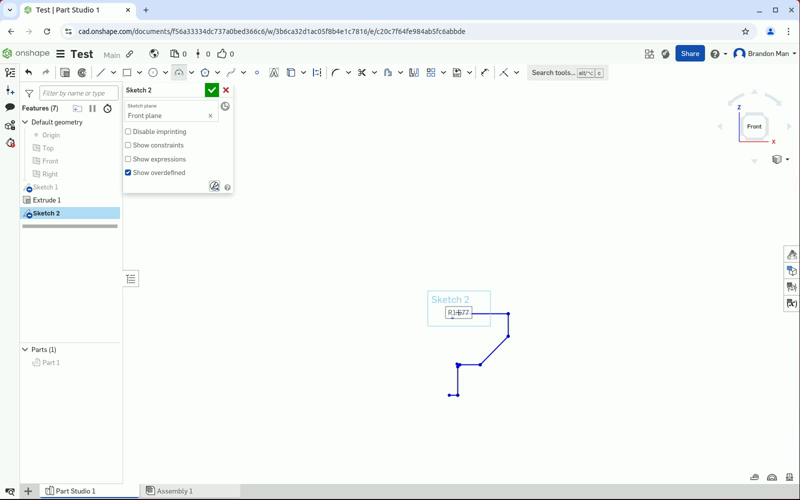
key(esc)
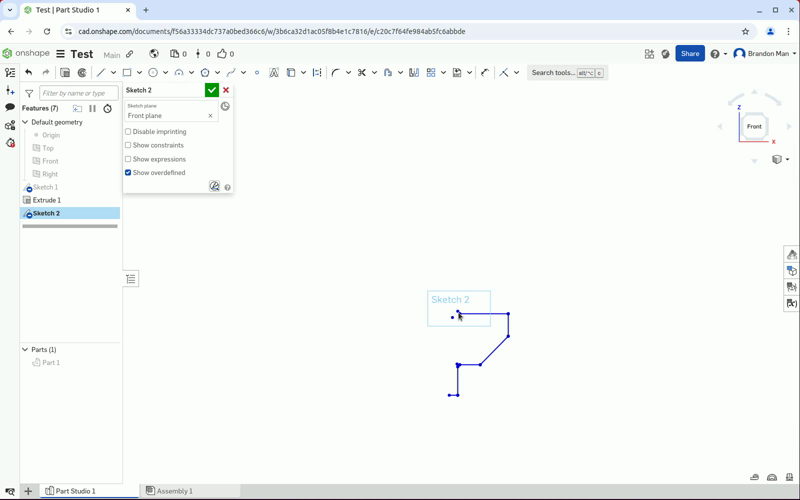
key(l)
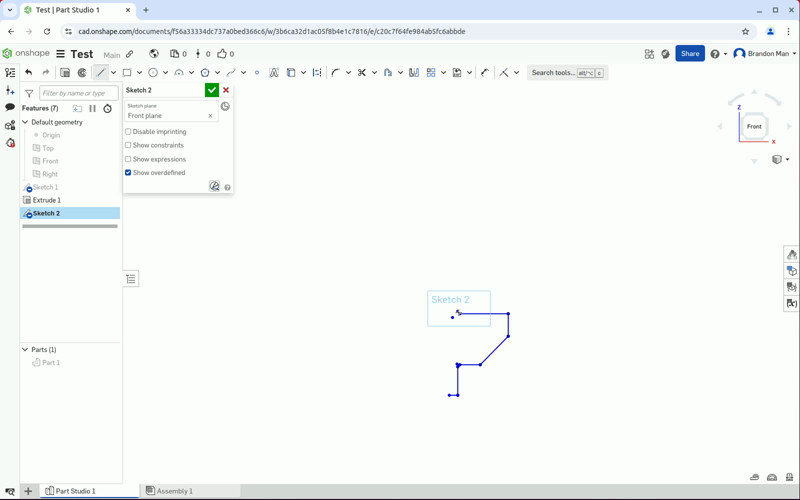
mouse_move(457, 311)
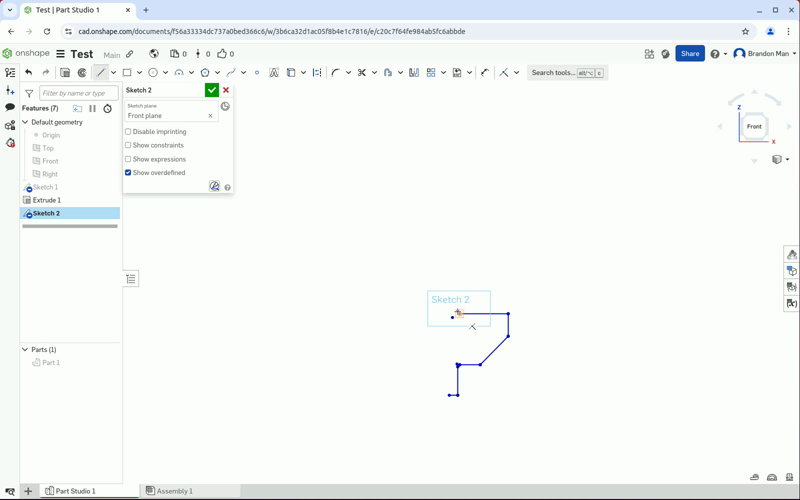
scroll(6)
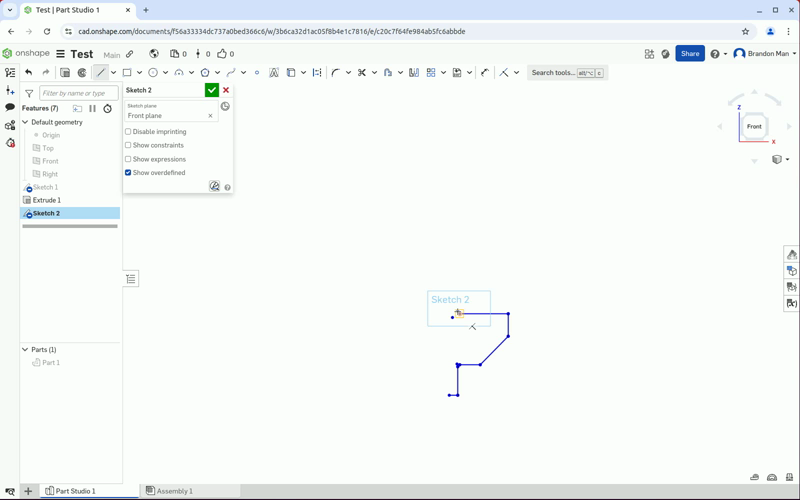
scroll(6)
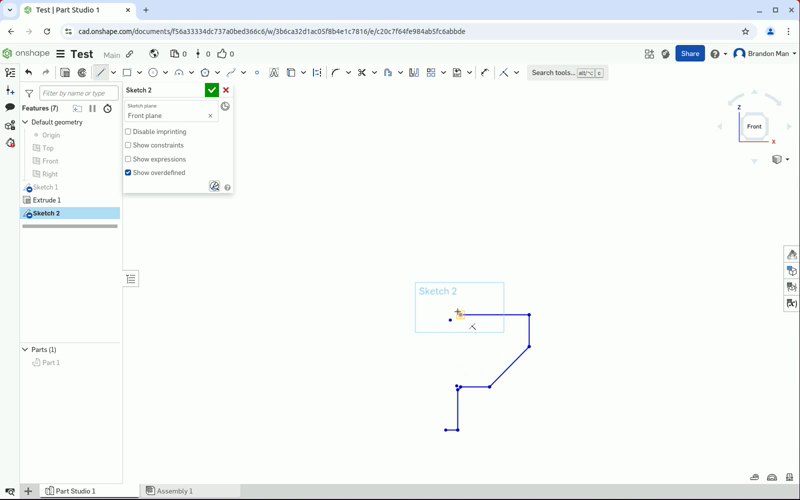
scroll(6)
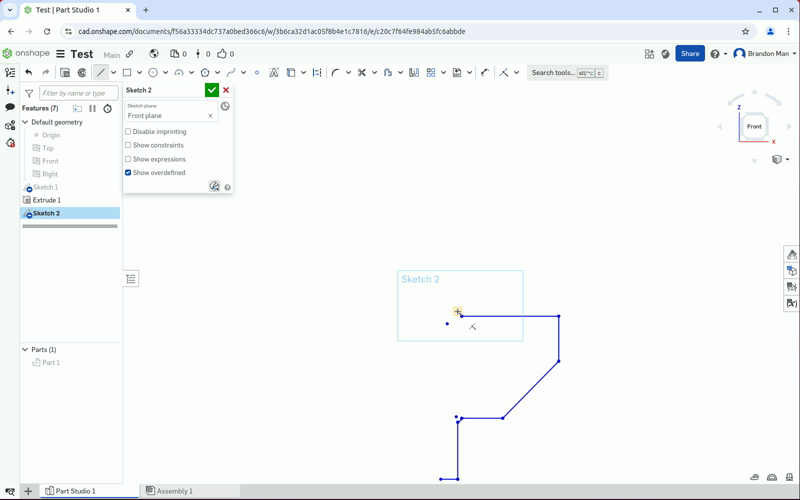
scroll(6)
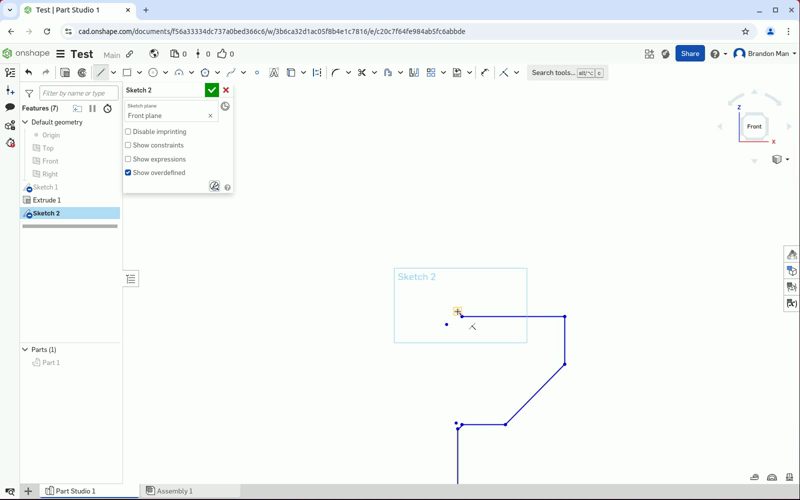
scroll(6)
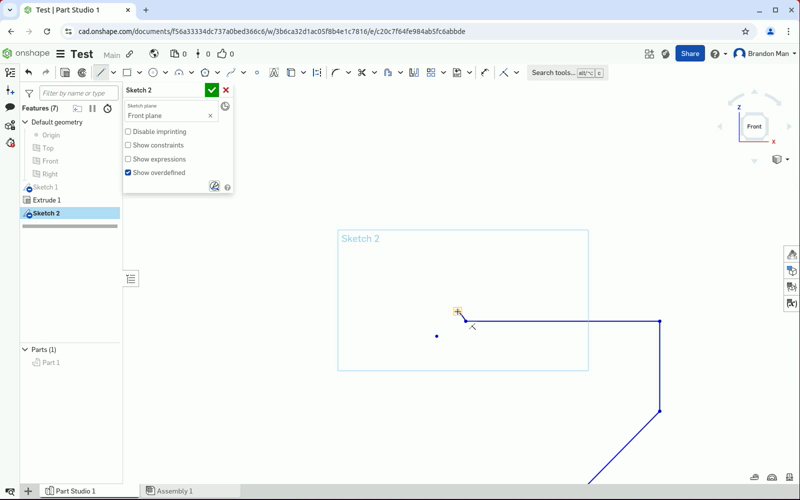
scroll(6)
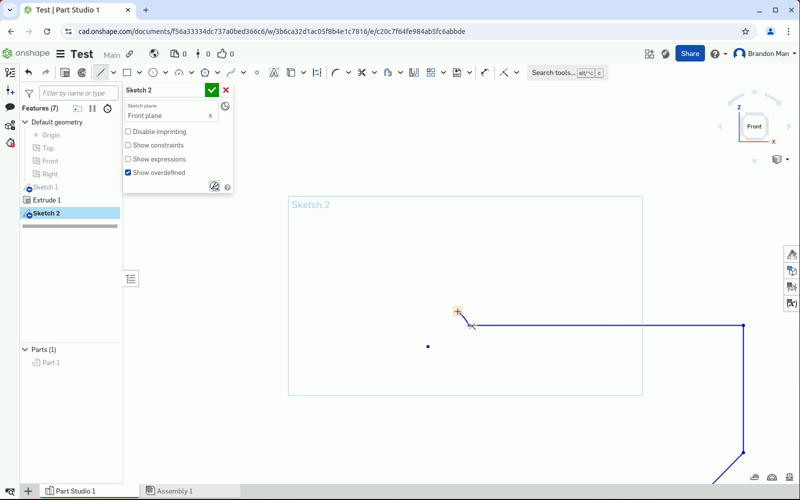
scroll(6)
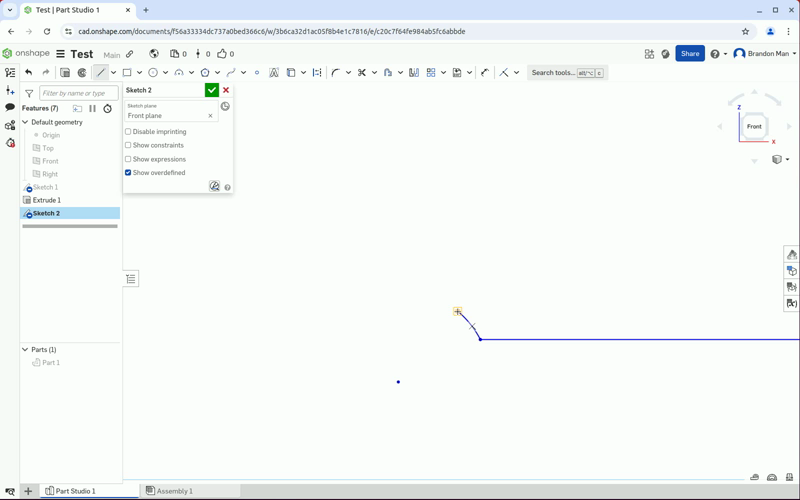
click(457, 311)
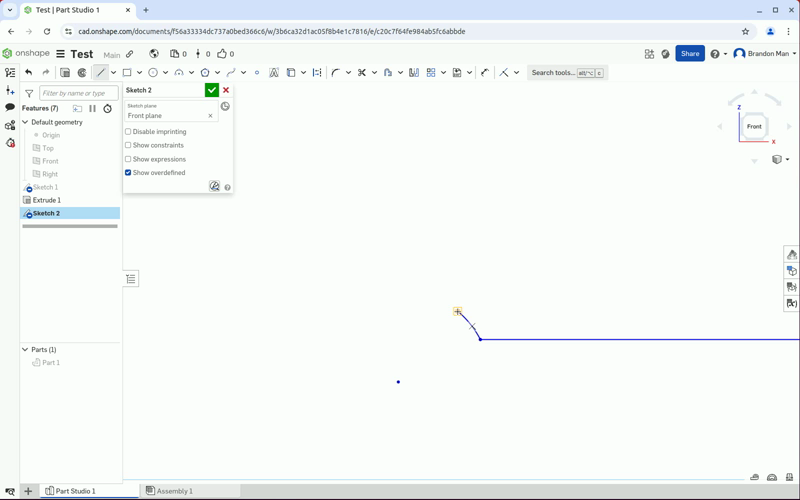
scroll(-6)
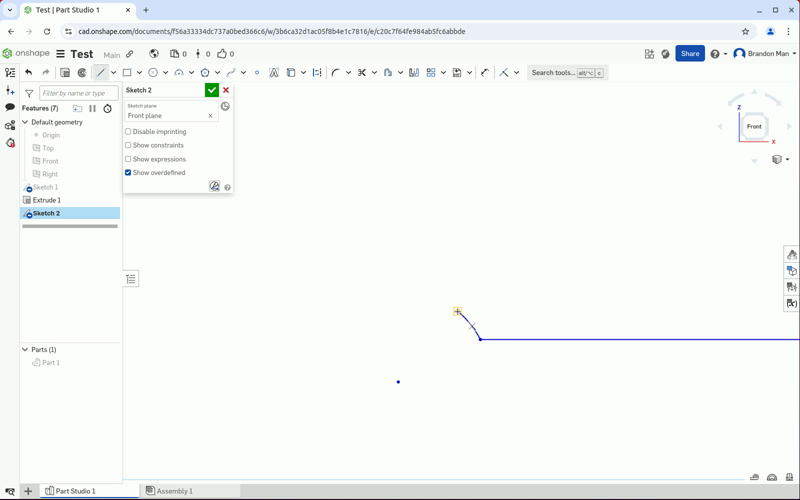
scroll(-6)
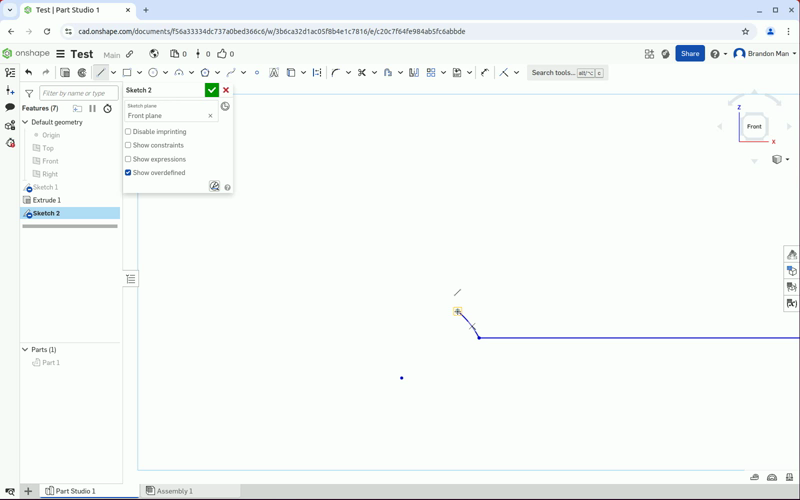
scroll(-6)
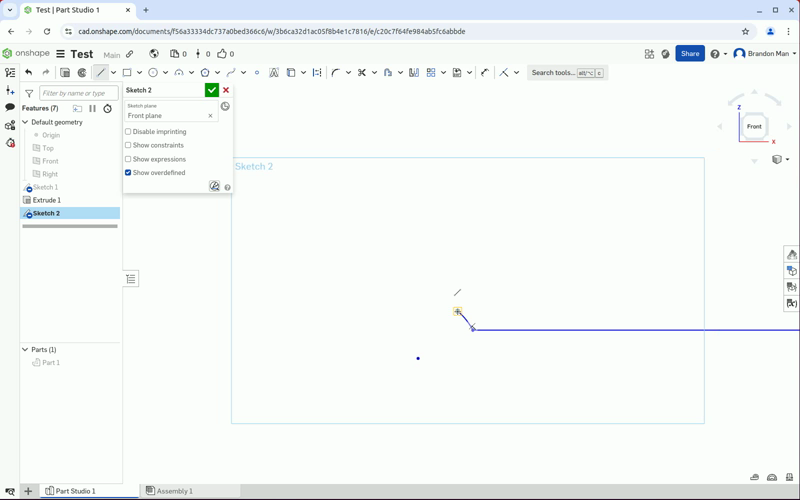
scroll(-6)
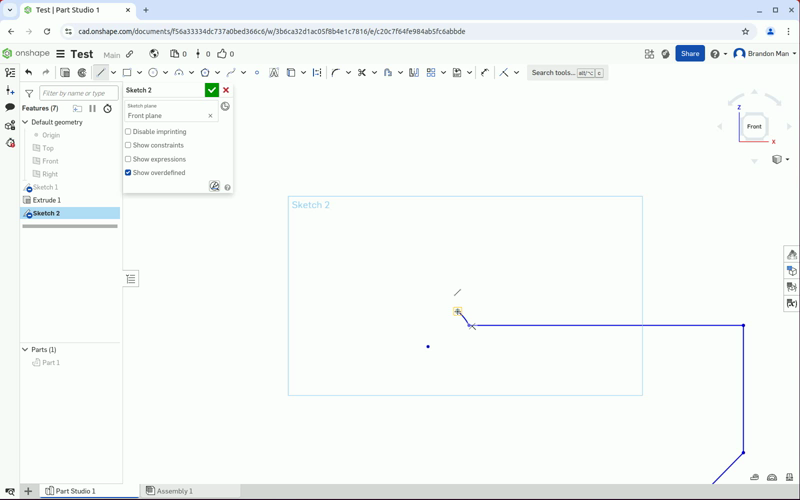
scroll(-6)
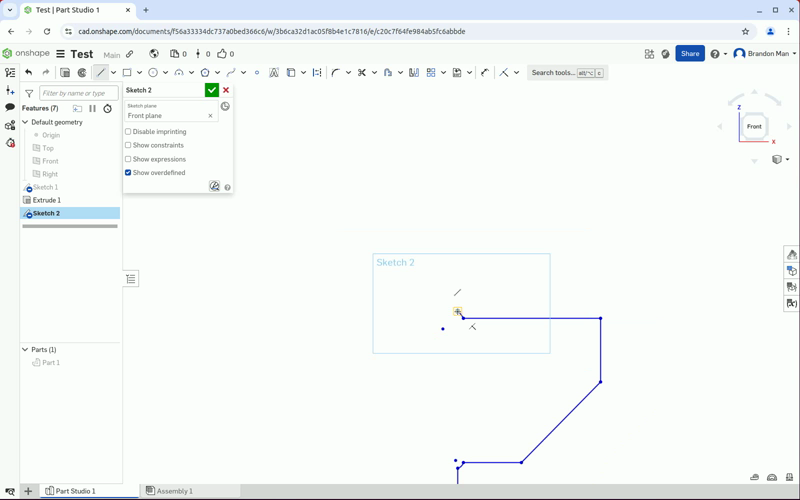
scroll(-6)
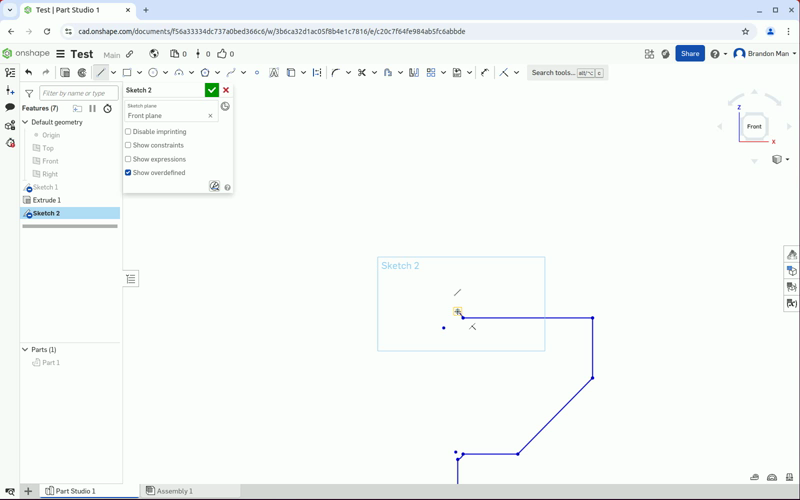
scroll(-6)
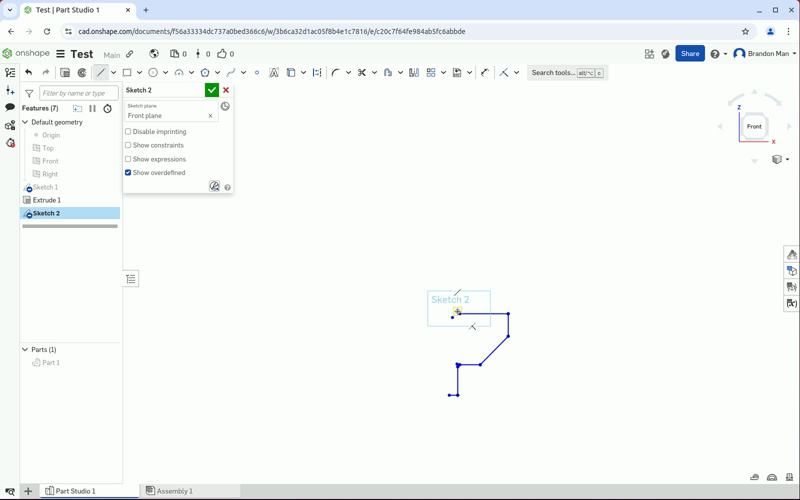
key_down(shift)
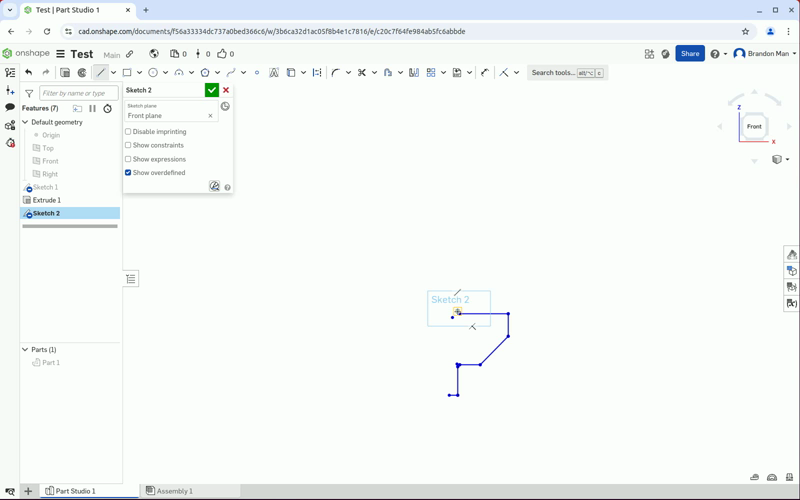
mouse_move(487, 311)
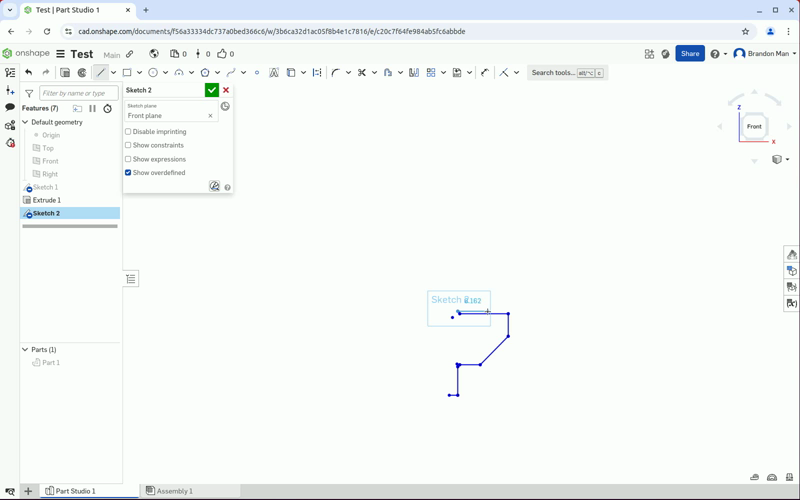
mouse_move(457, 282)
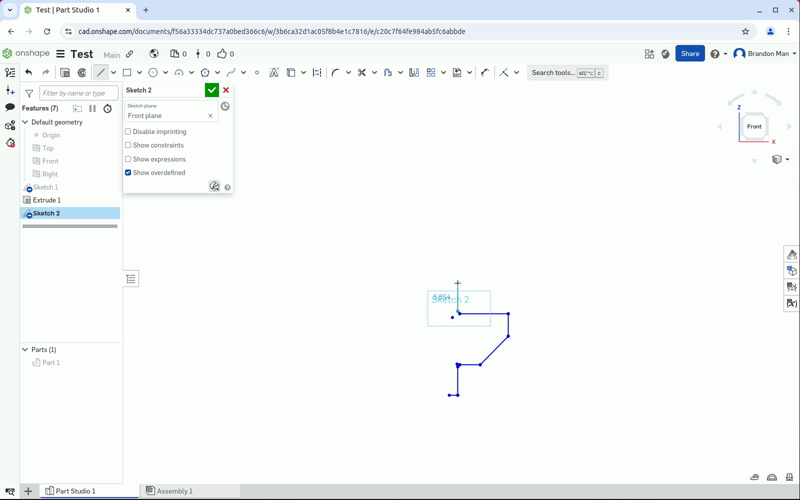
click(457, 282)
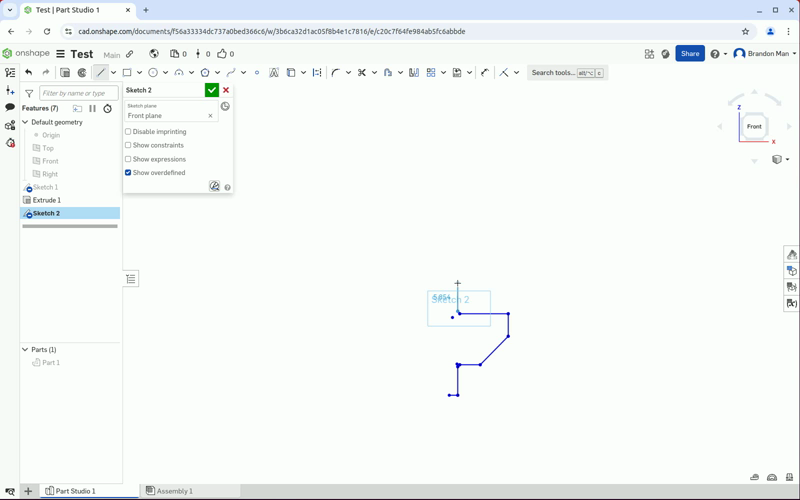
key_up(shift)
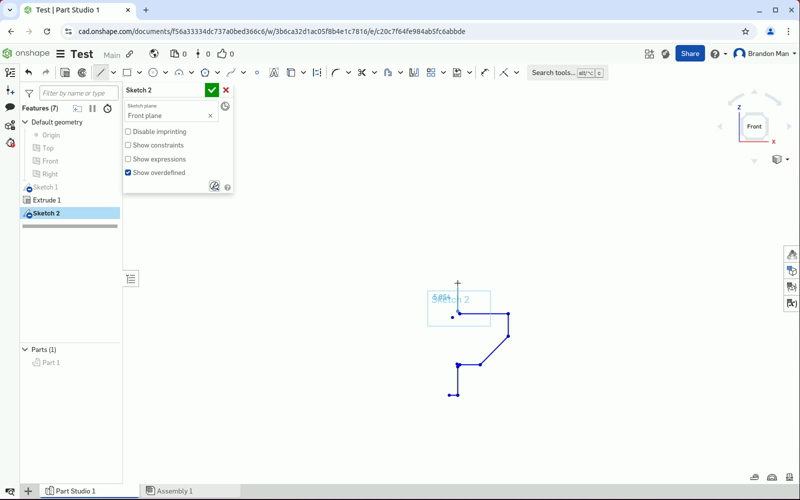
key_down(shift)
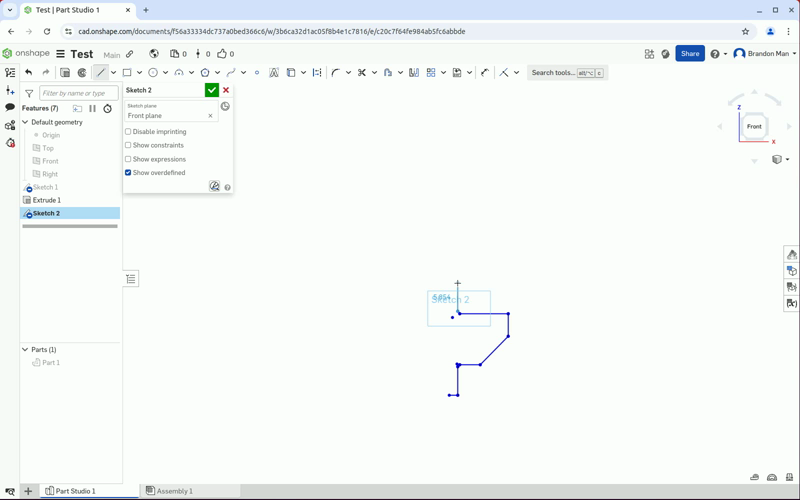
mouse_move(487, 282)
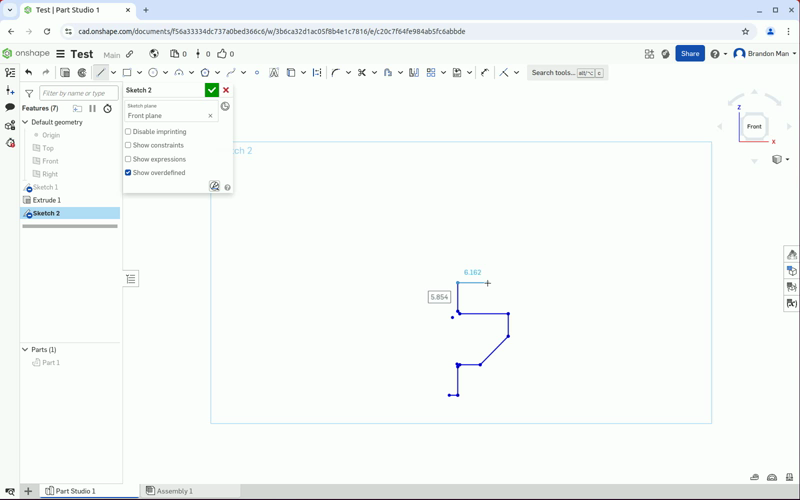
mouse_move(449, 282)
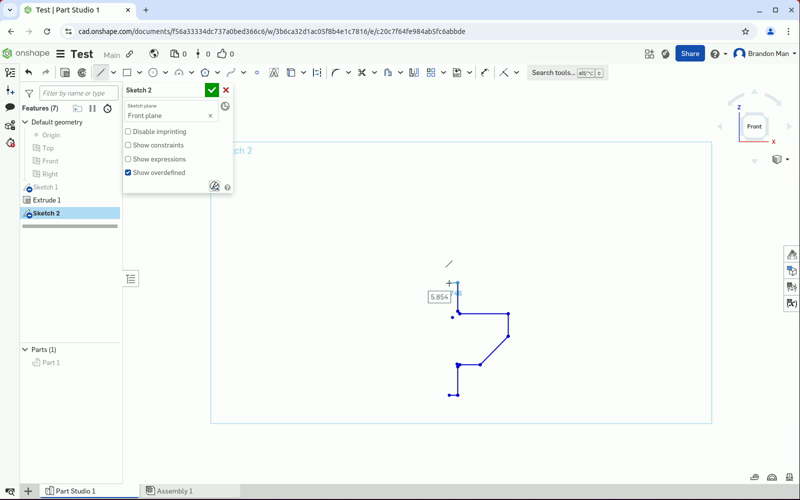
click(449, 282)
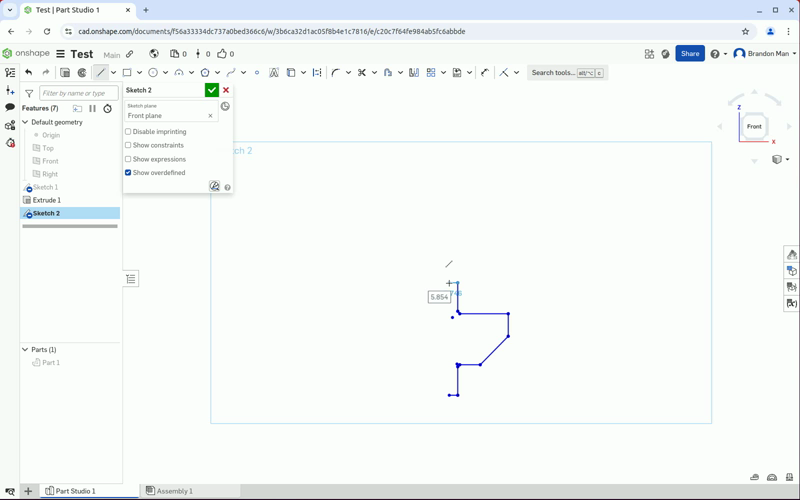
key_up(shift)
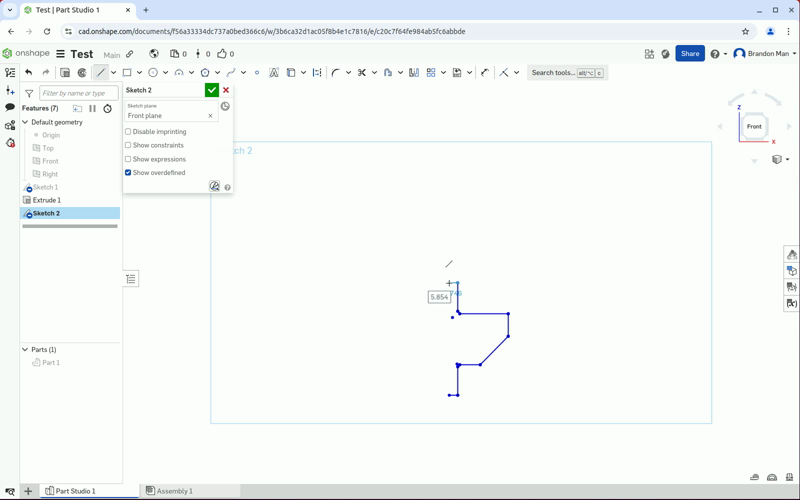
key_down(shift)
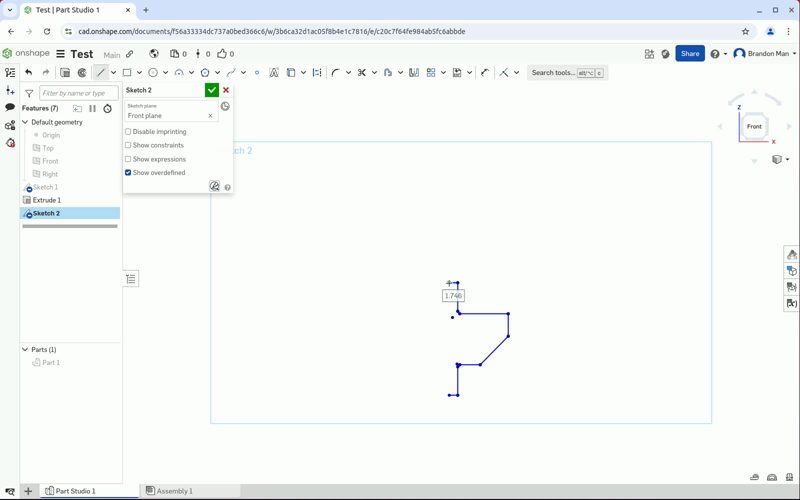
mouse_move(449, 395)
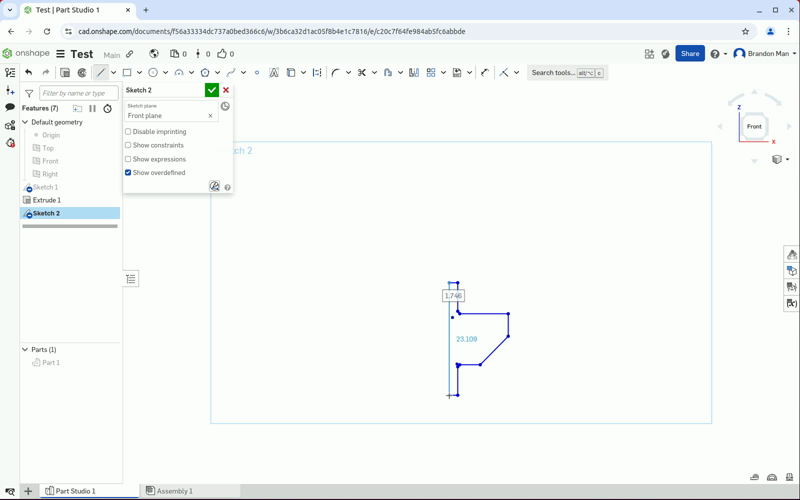
key_up(shift)
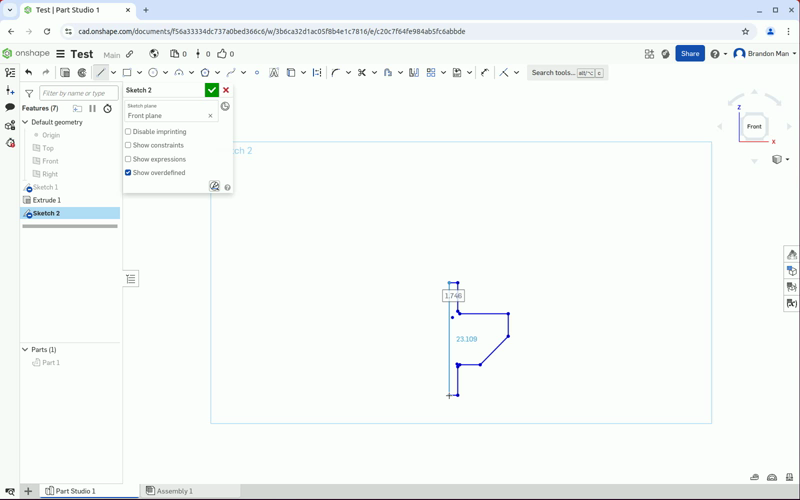
click(449, 395)
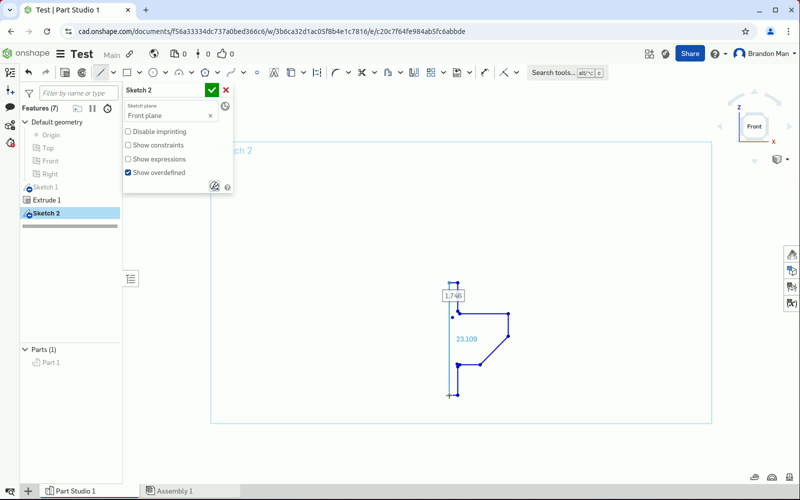
key(esc)
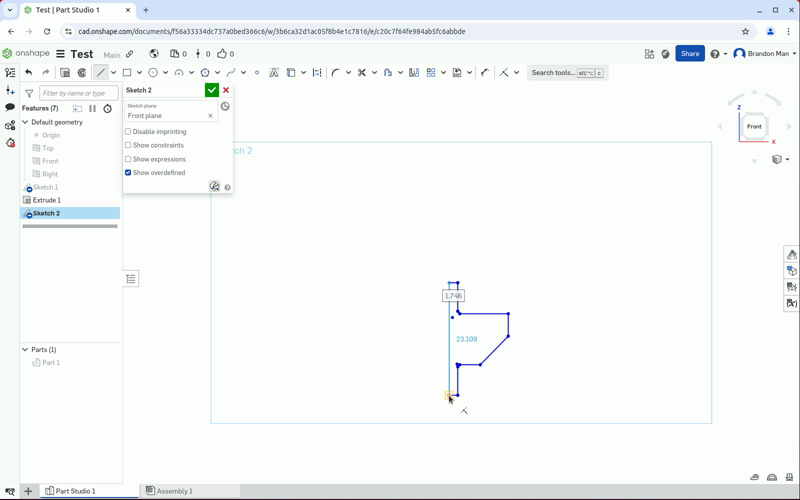
mouse_move(466, 357)
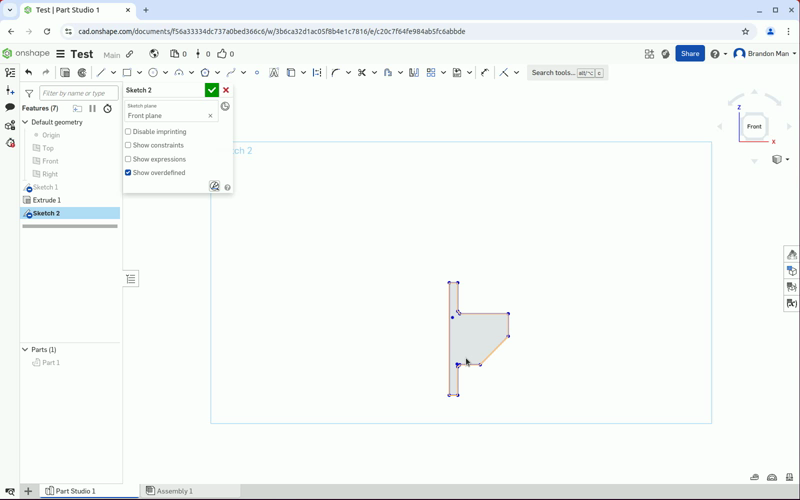
click(466, 357)
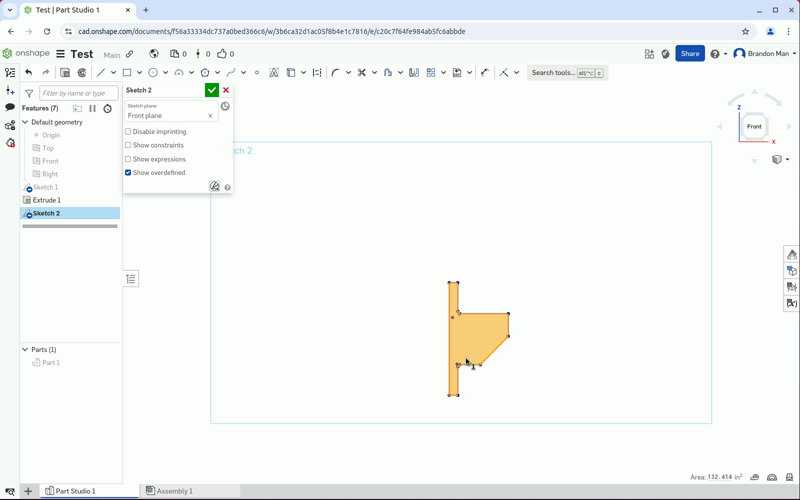
mouse_move(73, 352)
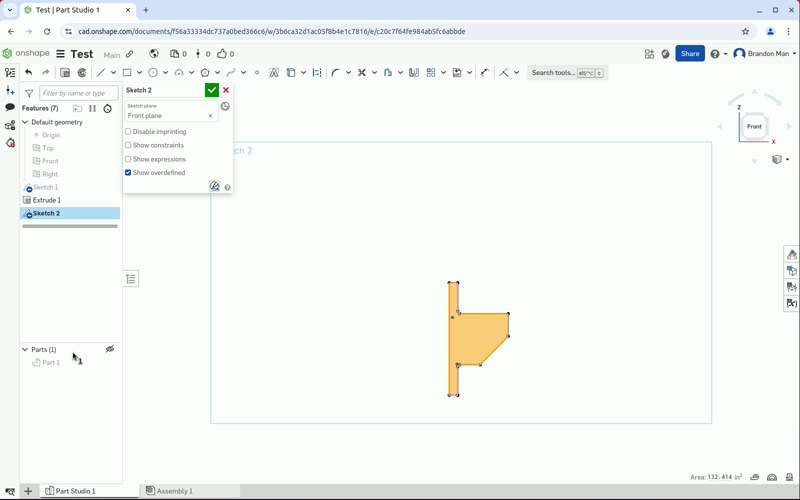
key(shift+y)
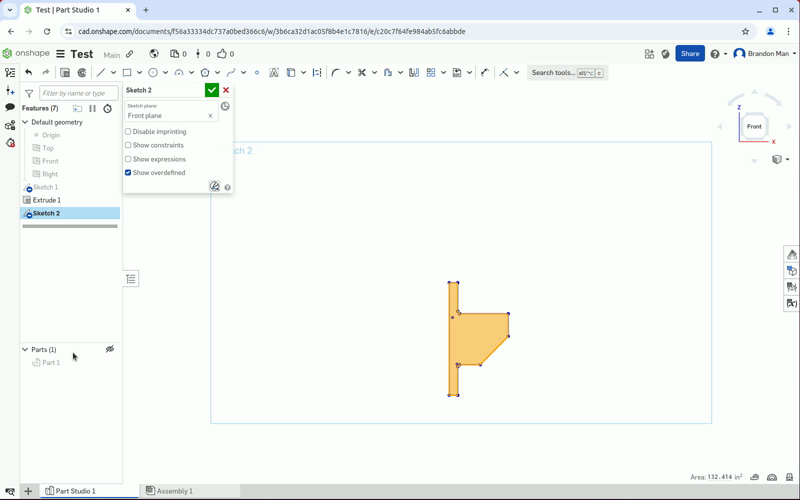
key(shift+e)
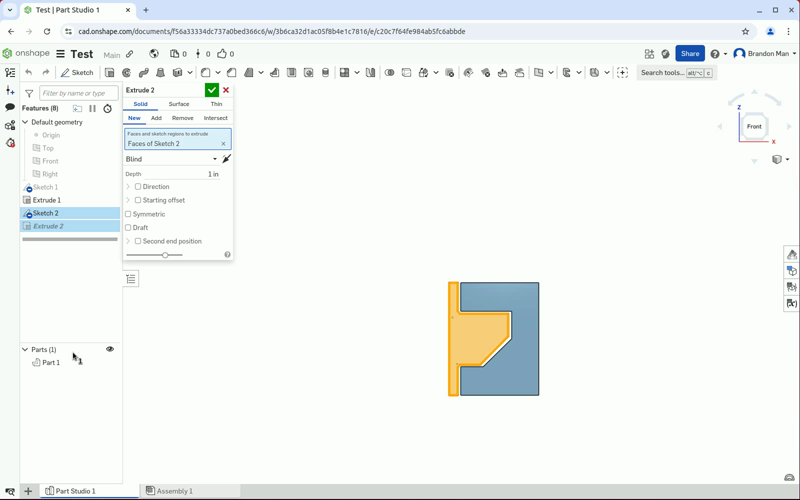
mouse_move(143, 106)
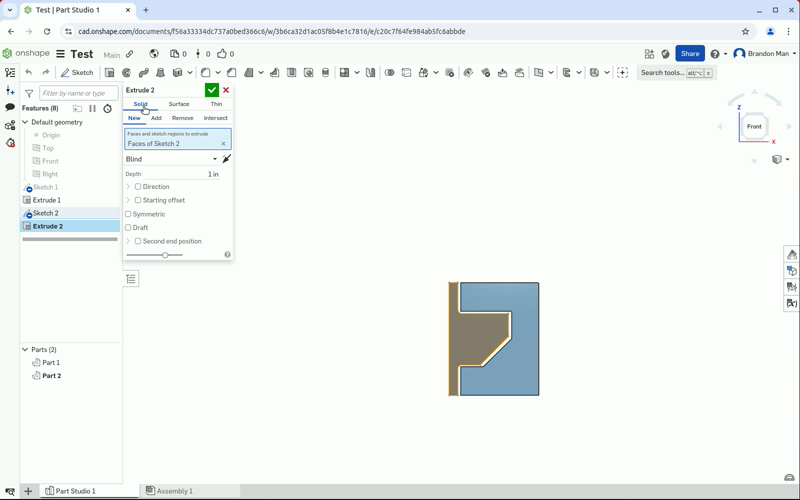
click(143, 106)
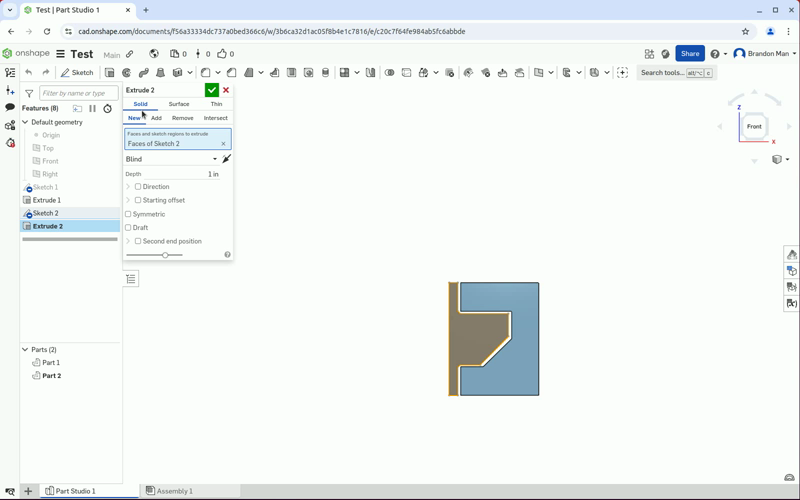
mouse_move(137, 120)
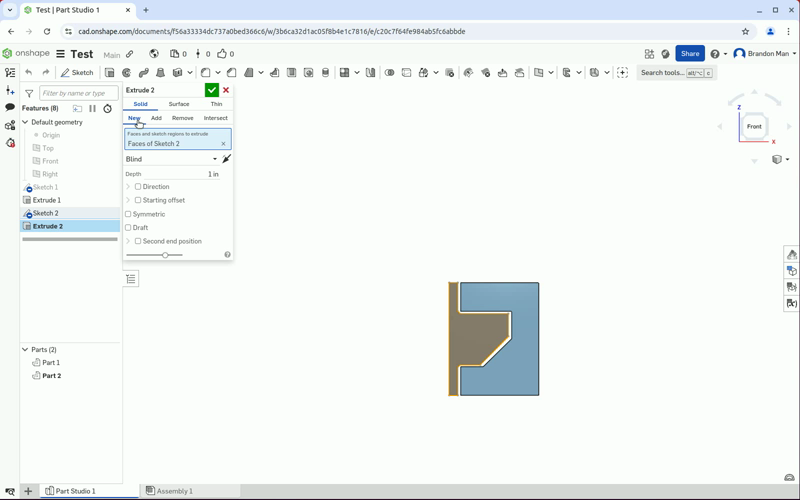
click(137, 120)
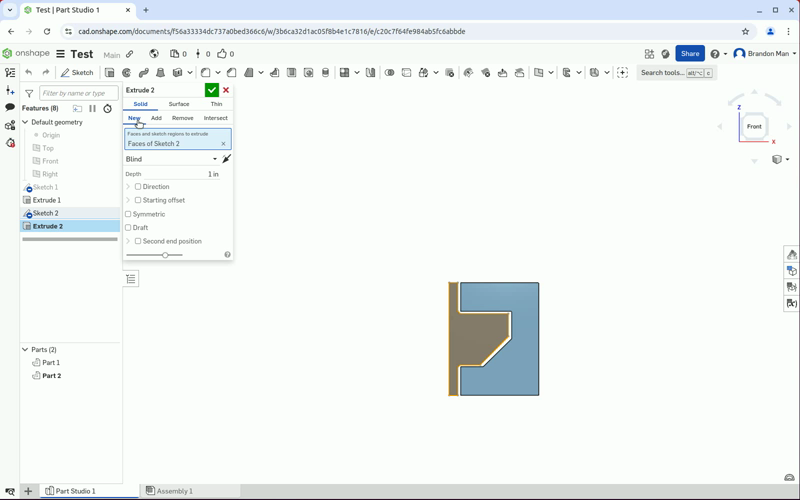
key(tab, 4)
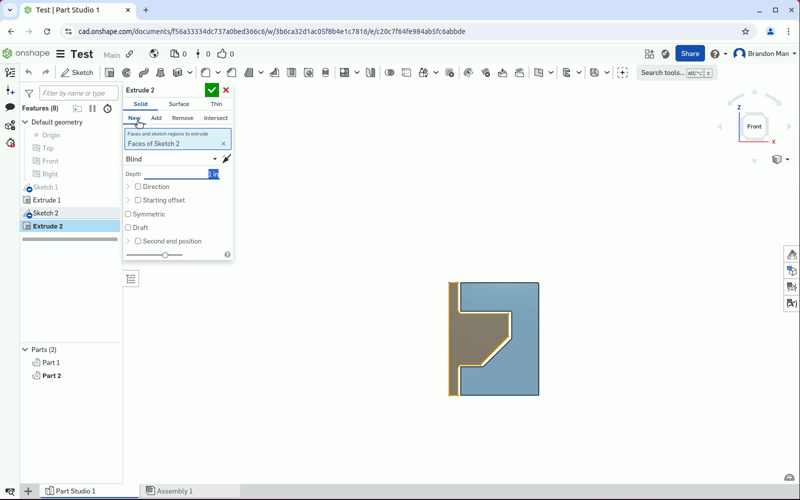
text(0.481)
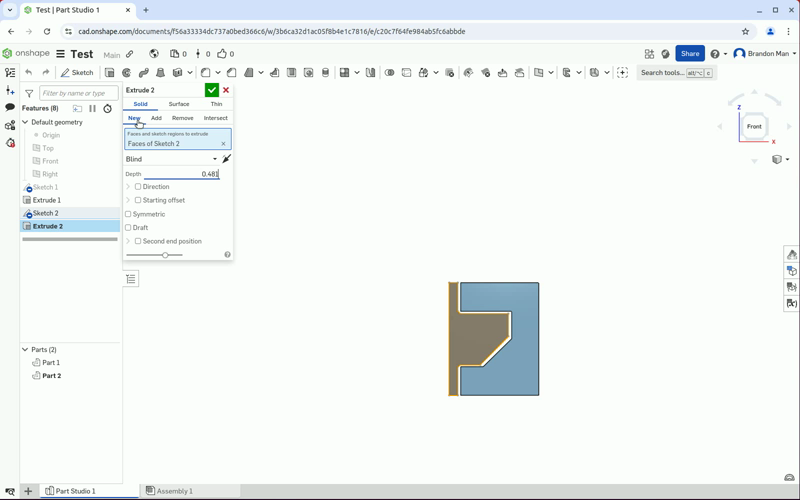
key(enter)
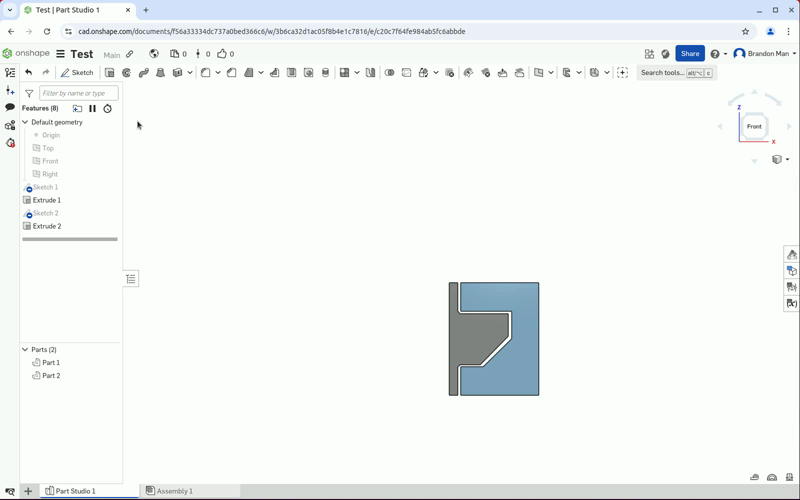
key(shift+h)
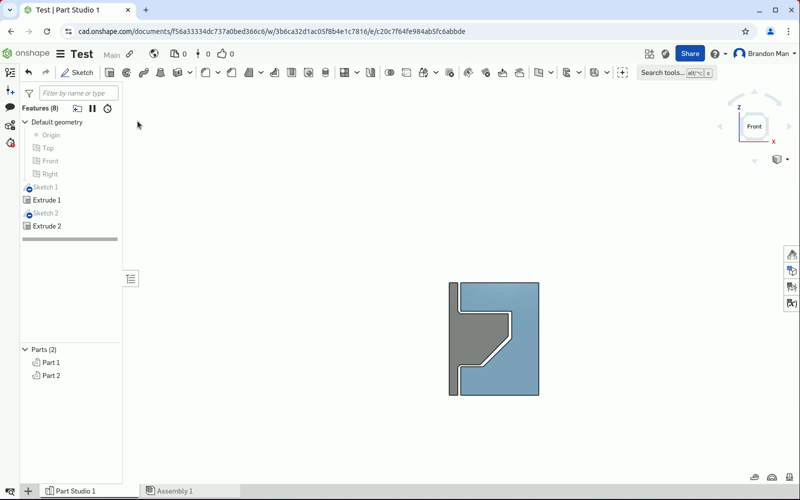
key(shift+h)
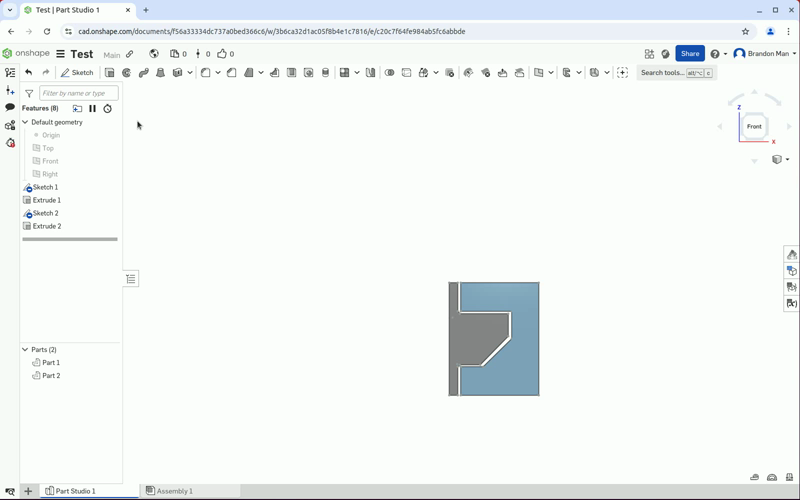
key(shift+7)
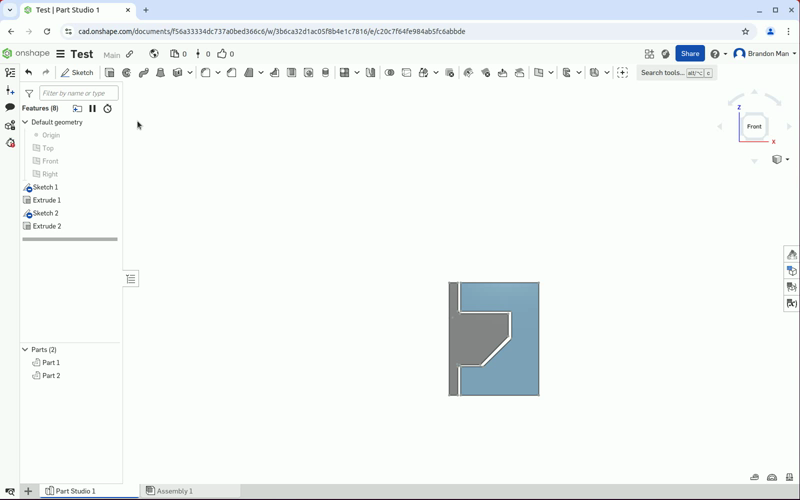
key(left, 2)
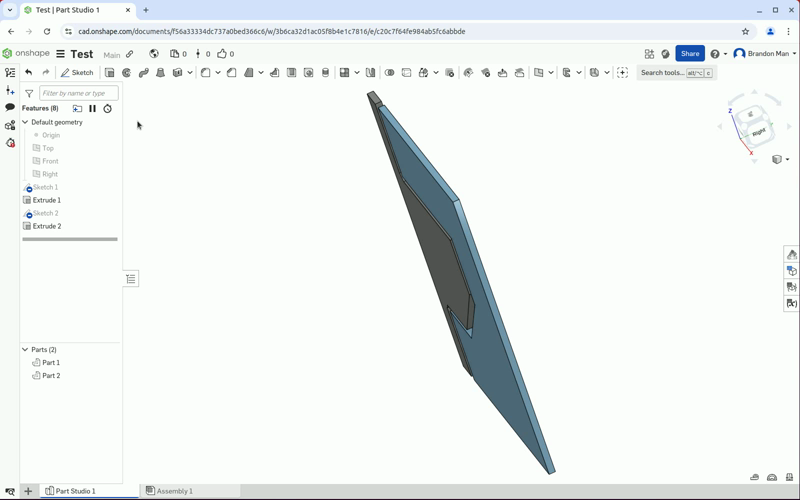
key(down, 2)
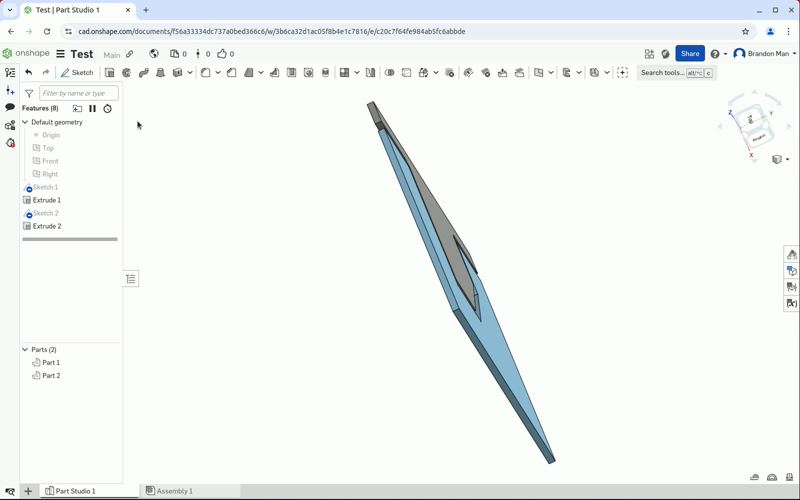
key(up, 2)
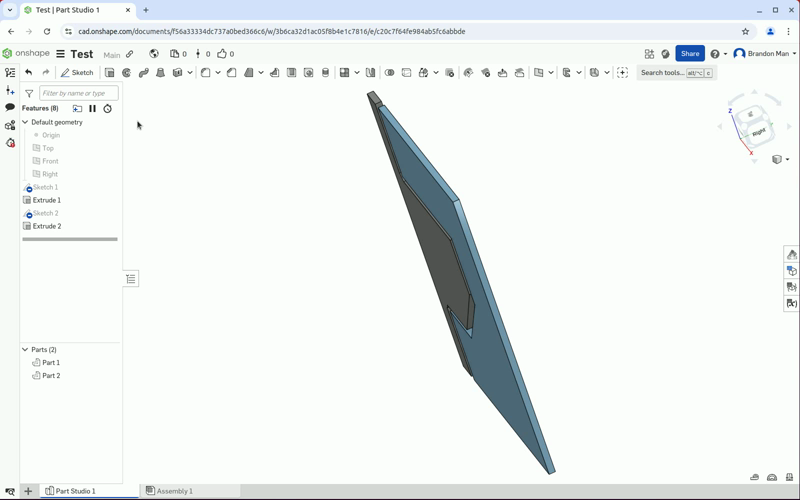
key(right, 2)
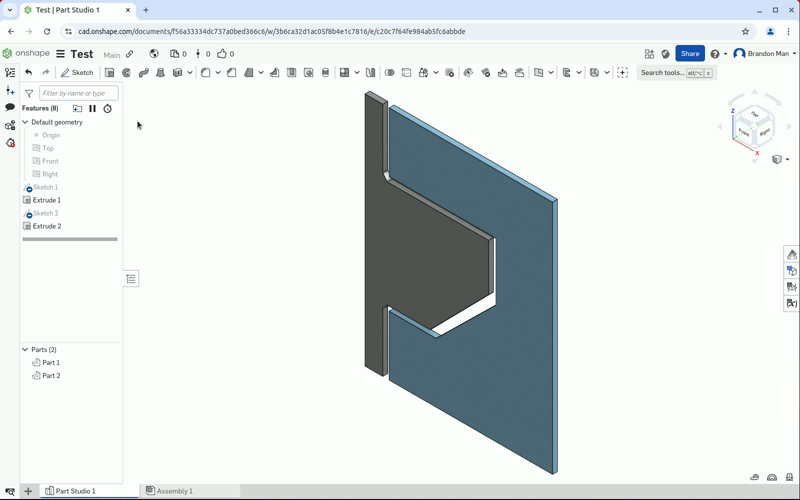
mouse_move(73, 189)
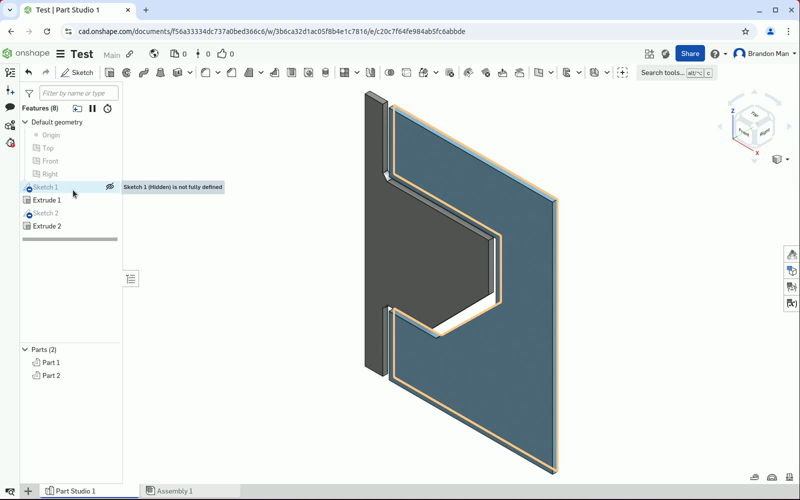
click(73, 189)